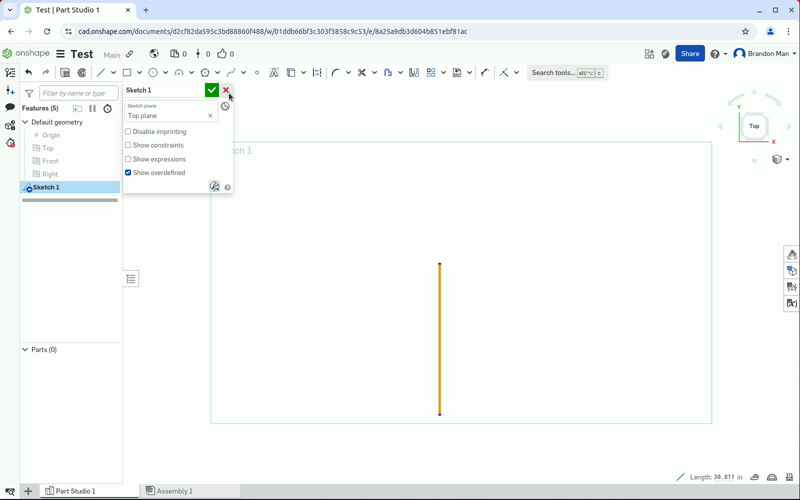
key(shift+h)
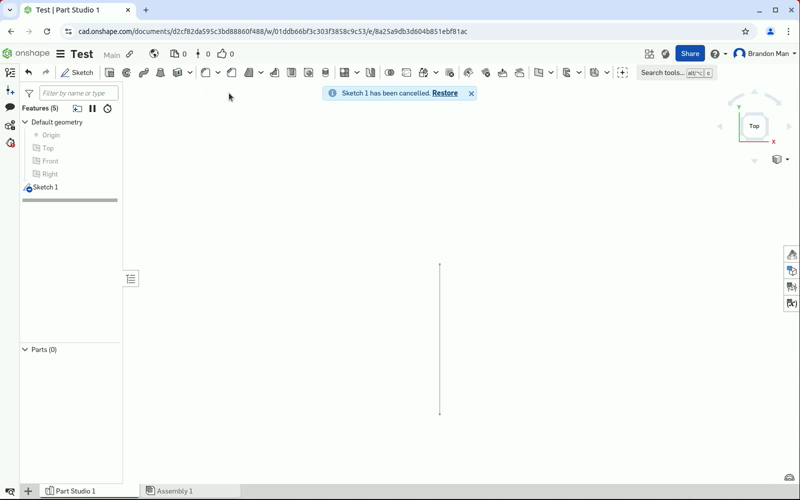
key(shift+s)
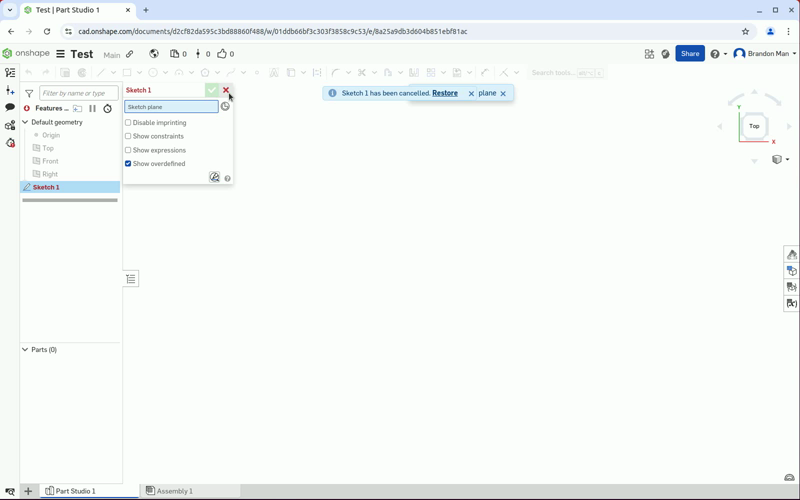
mouse_move(73, 150)
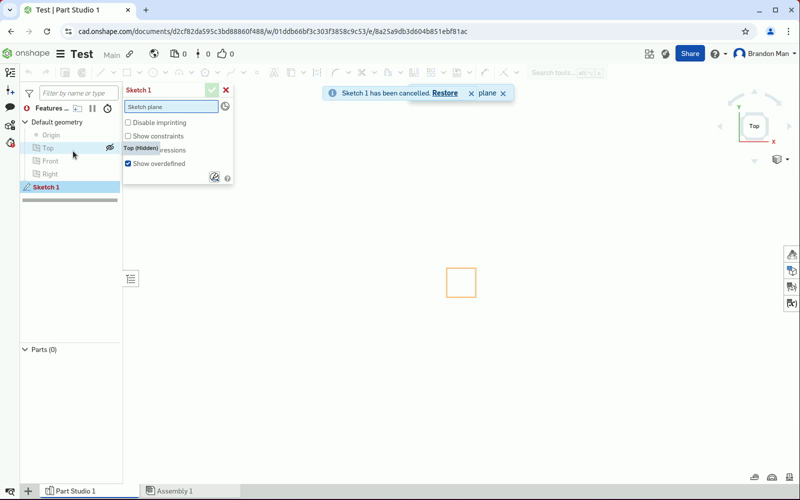
click(73, 150)
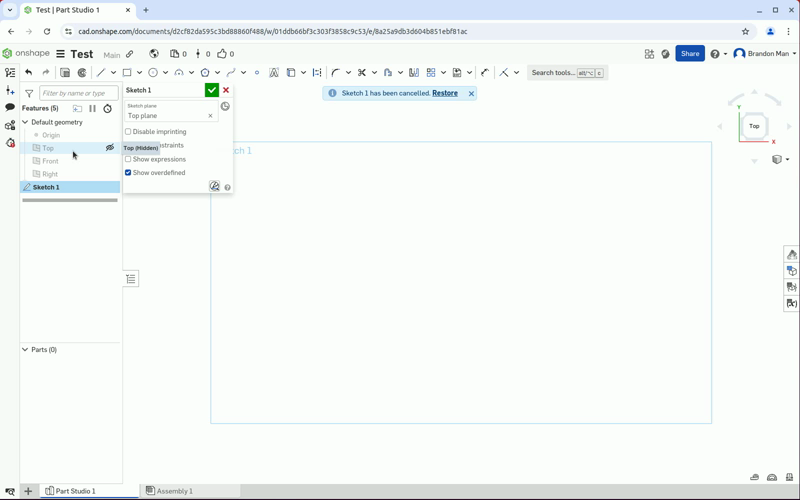
mouse_move(73, 352)
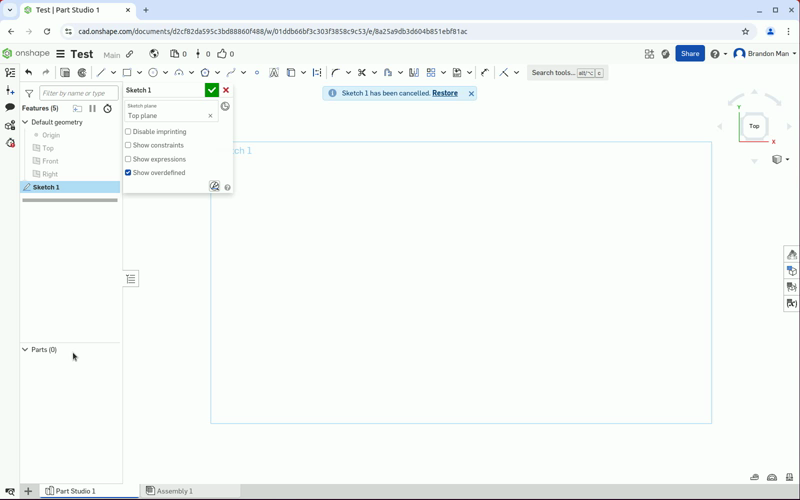
key(y)
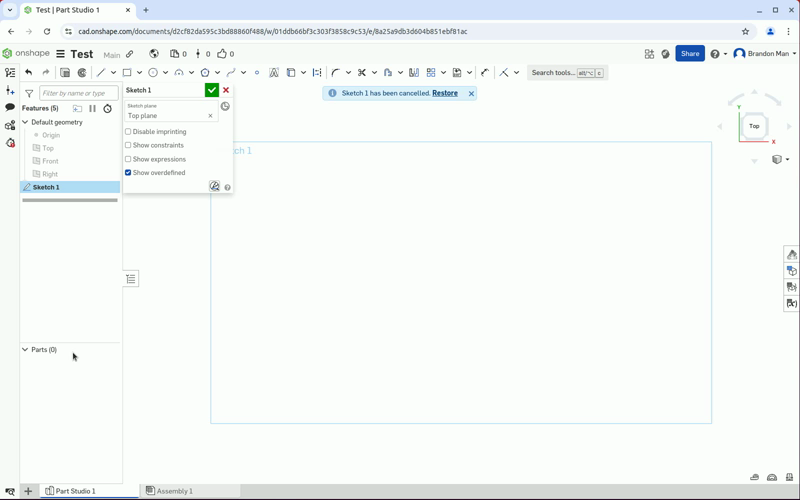
key(l)
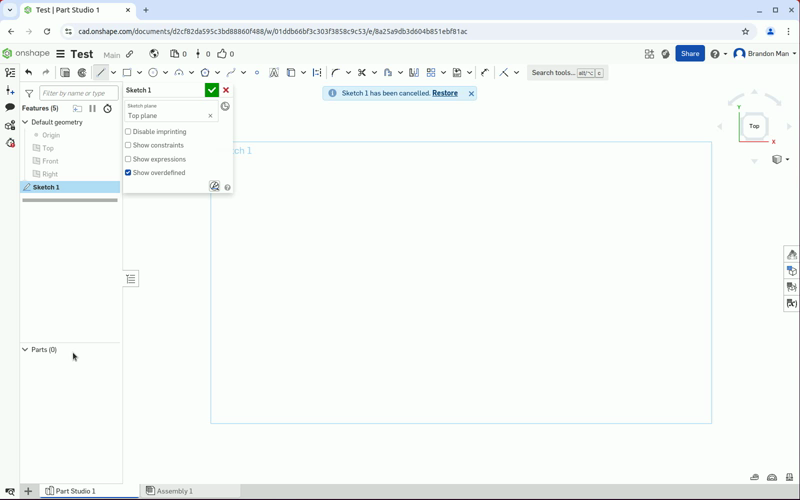
key_down(shift)
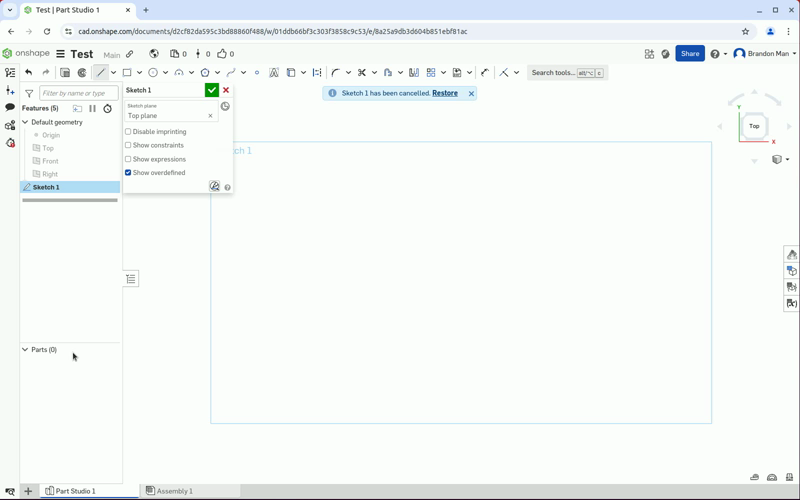
mouse_move(348, 339)
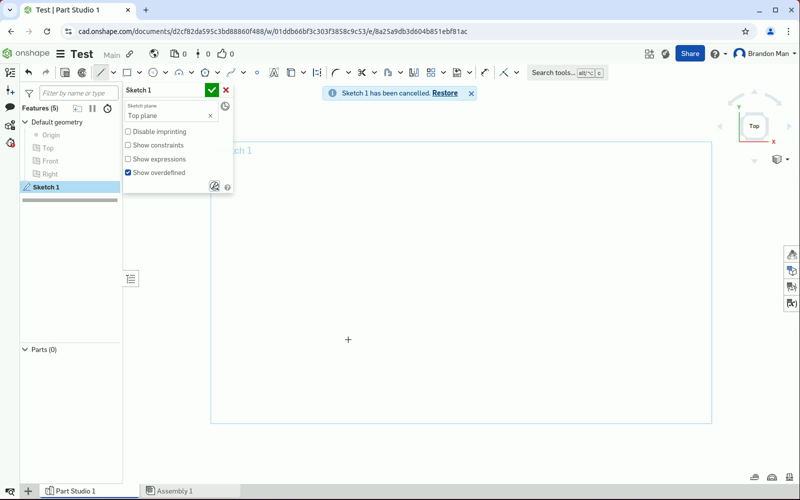
click(348, 339)
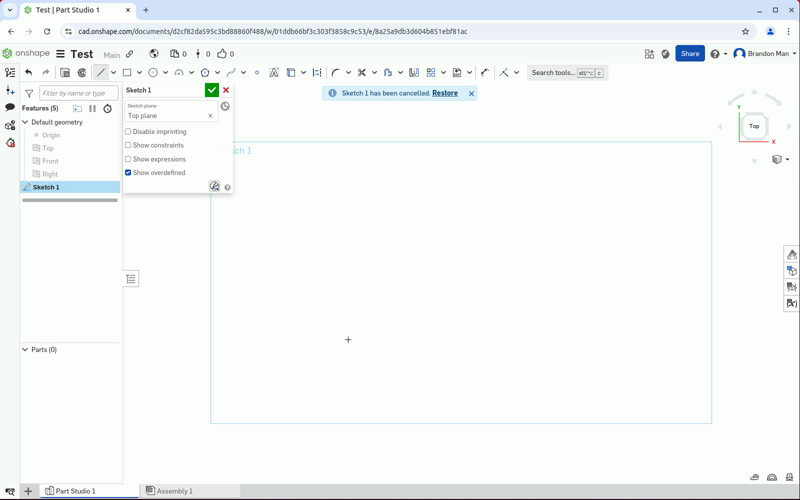
key_up(shift)
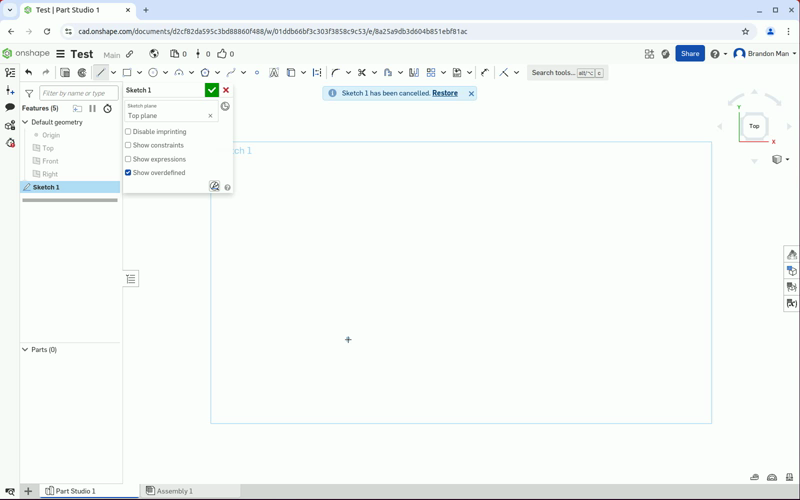
key_down(shift)
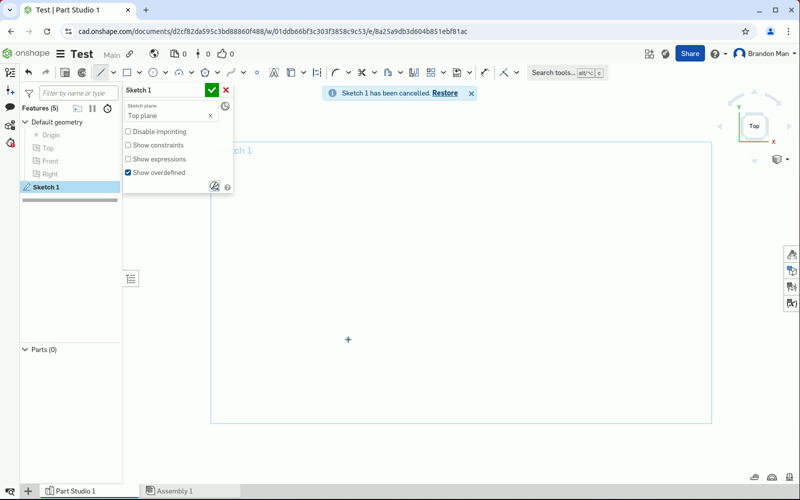
mouse_move(572, 339)
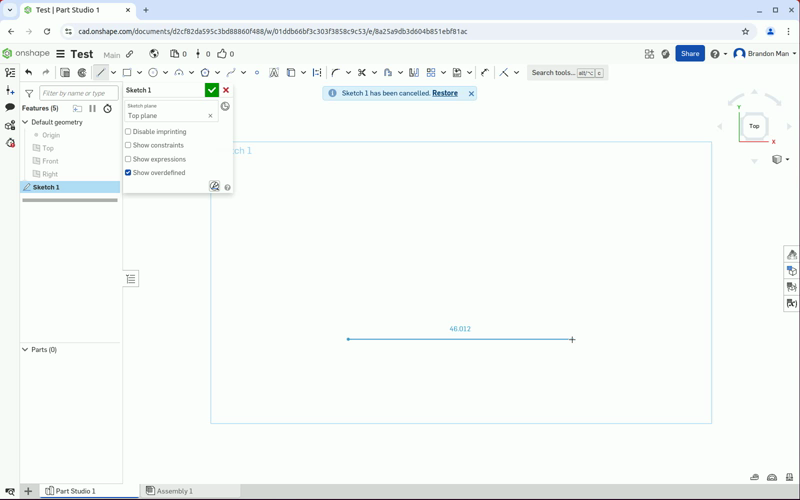
click(572, 339)
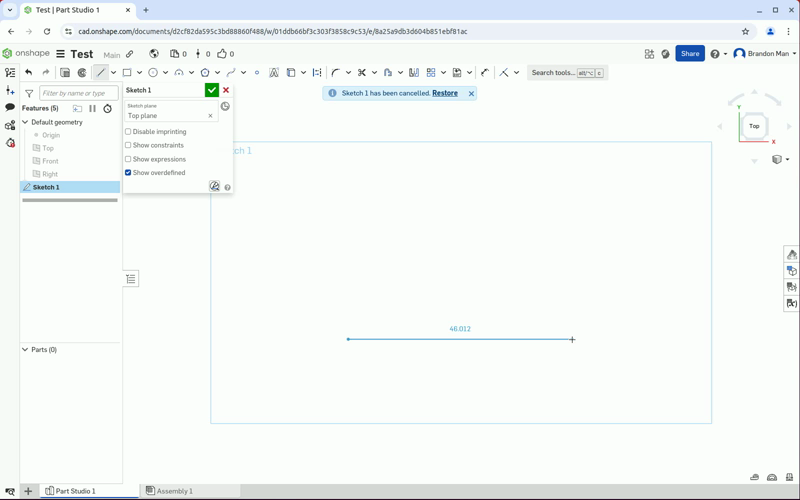
key_up(shift)
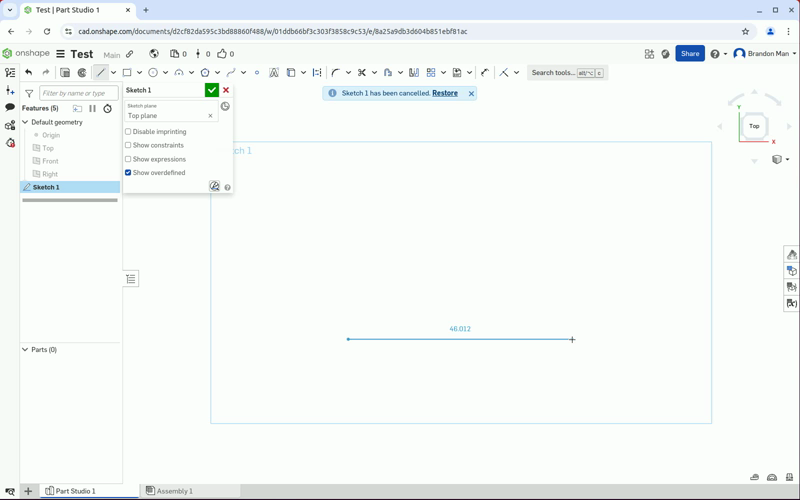
key_down(shift)
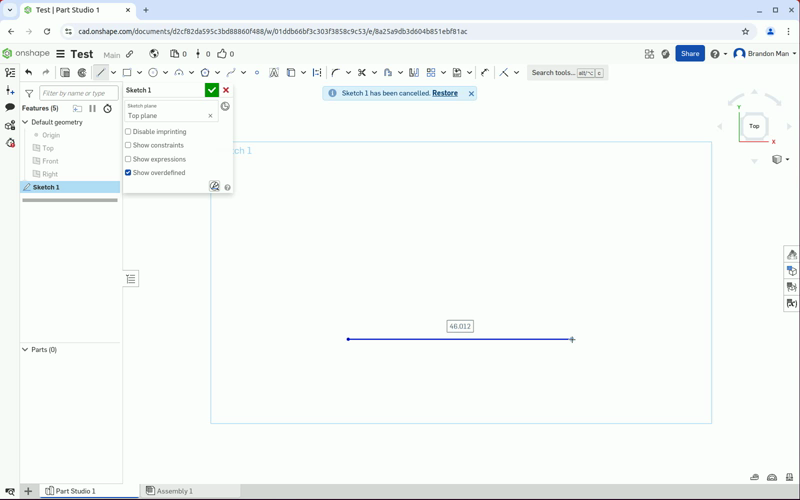
mouse_move(572, 226)
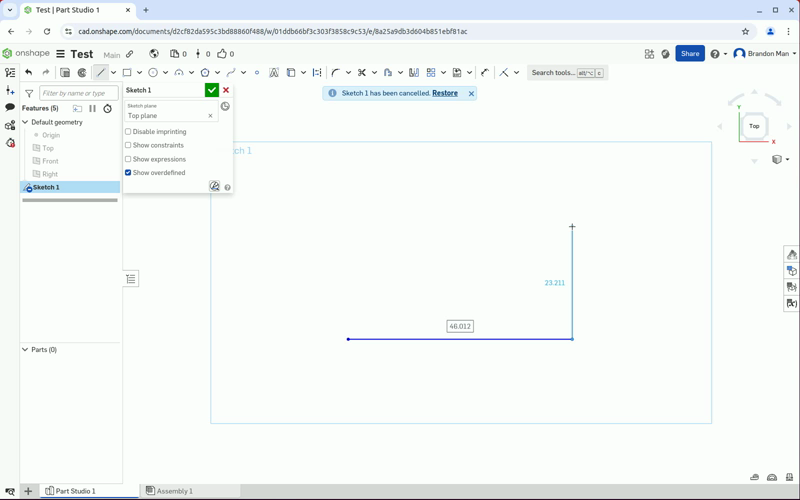
click(572, 226)
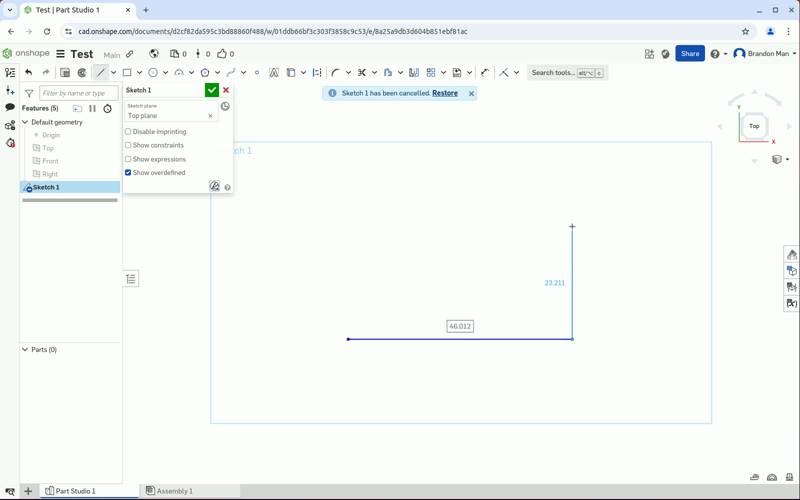
key_up(shift)
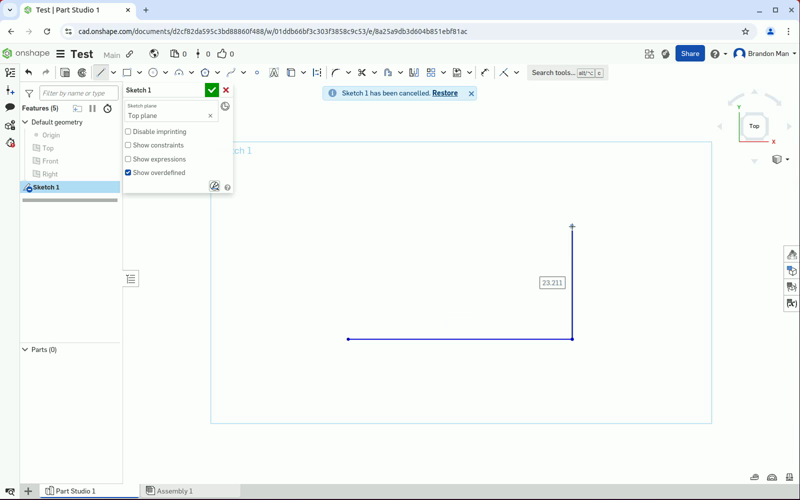
key_down(shift)
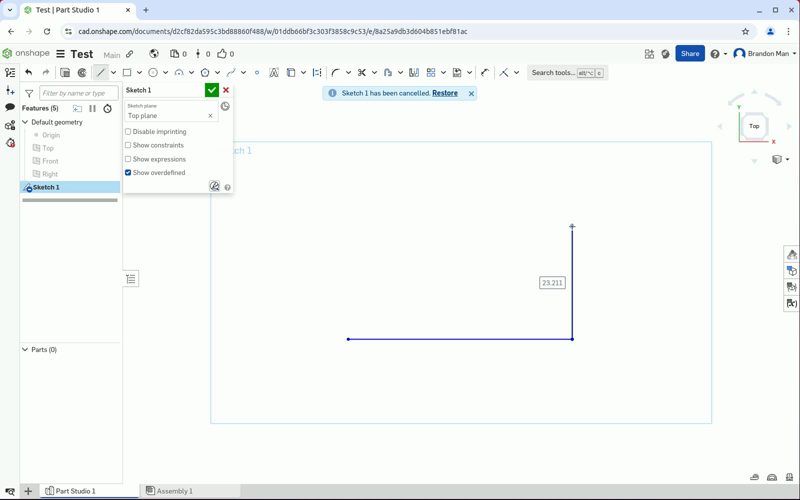
mouse_move(348, 226)
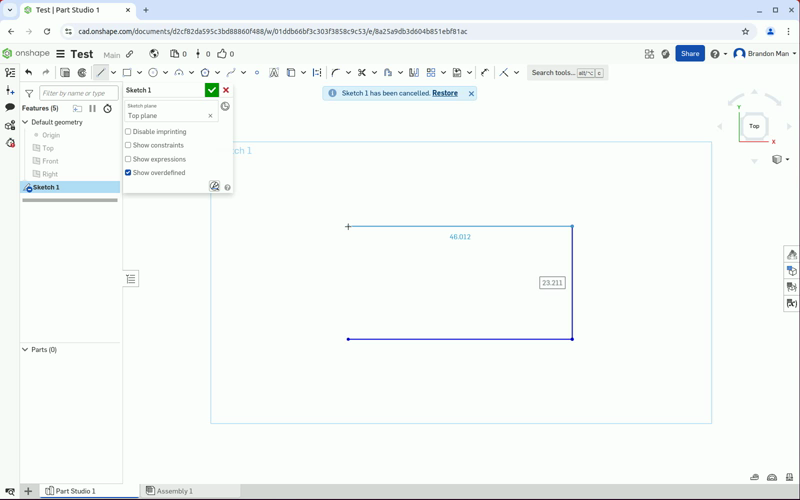
click(348, 226)
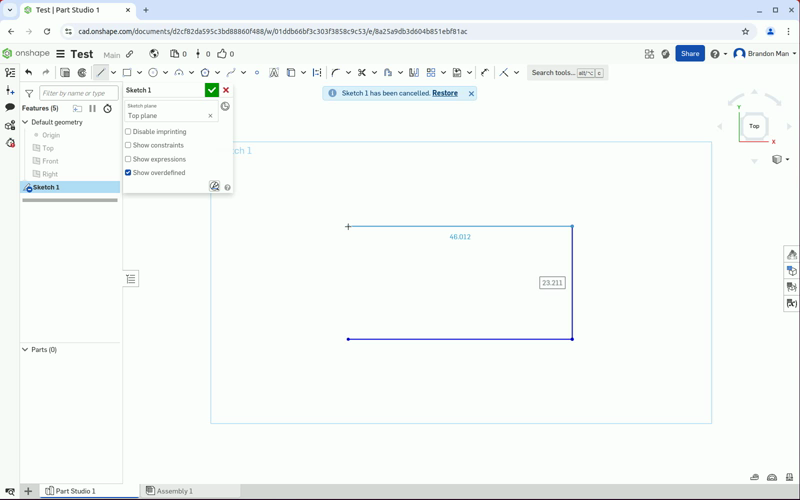
key_up(shift)
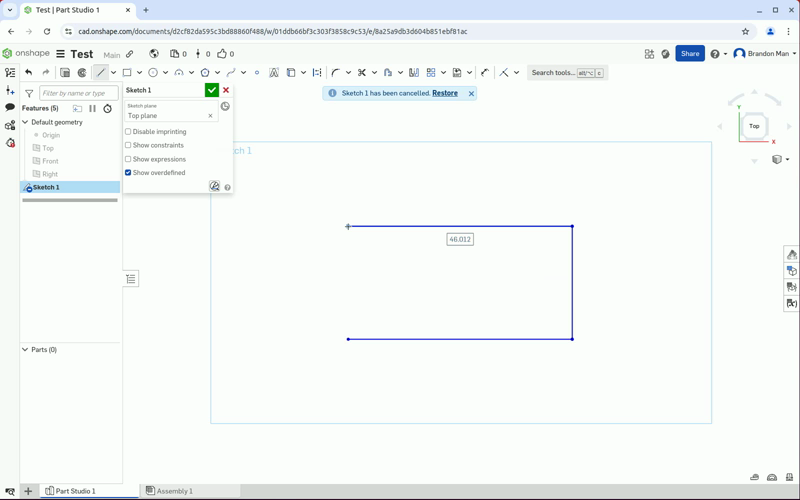
key_down(shift)
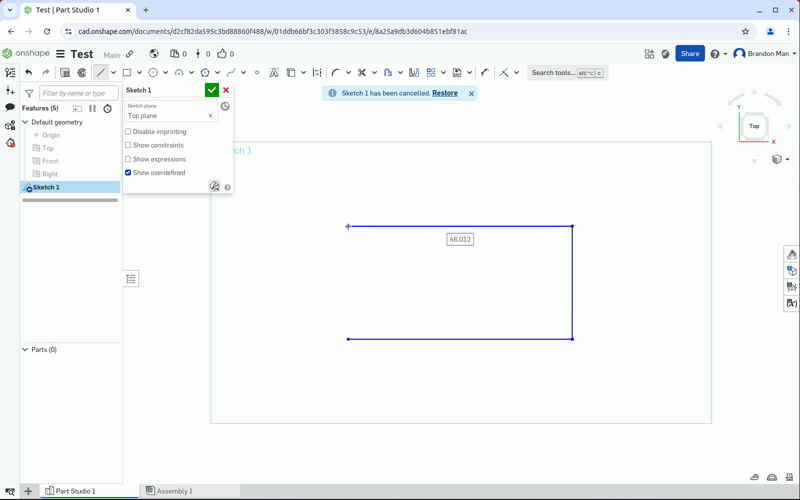
mouse_move(348, 339)
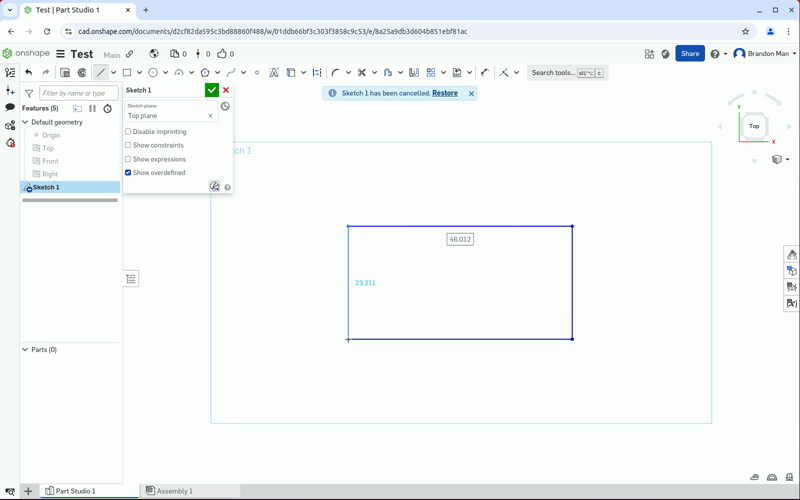
key_up(shift)
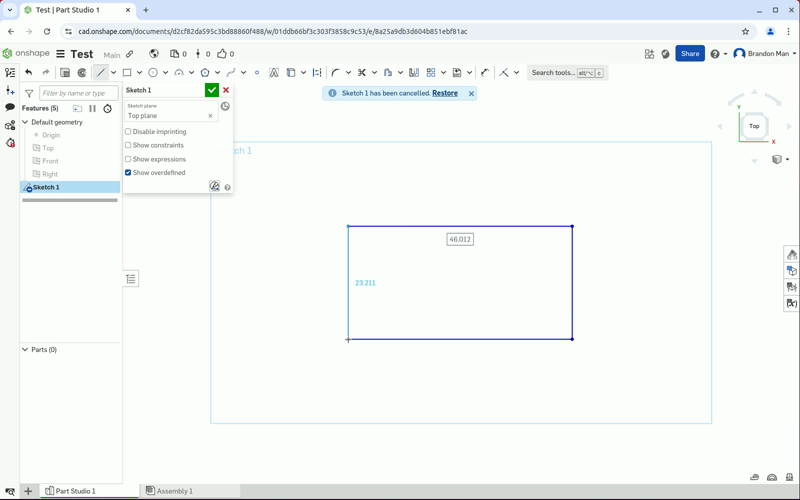
click(348, 339)
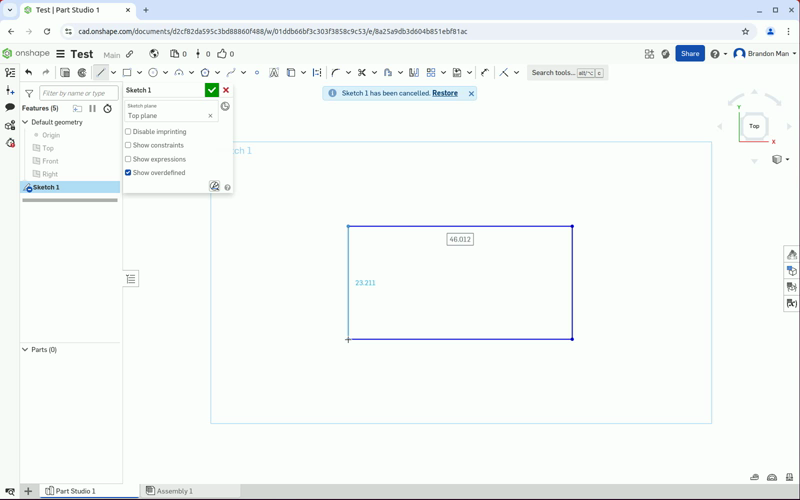
key(esc)
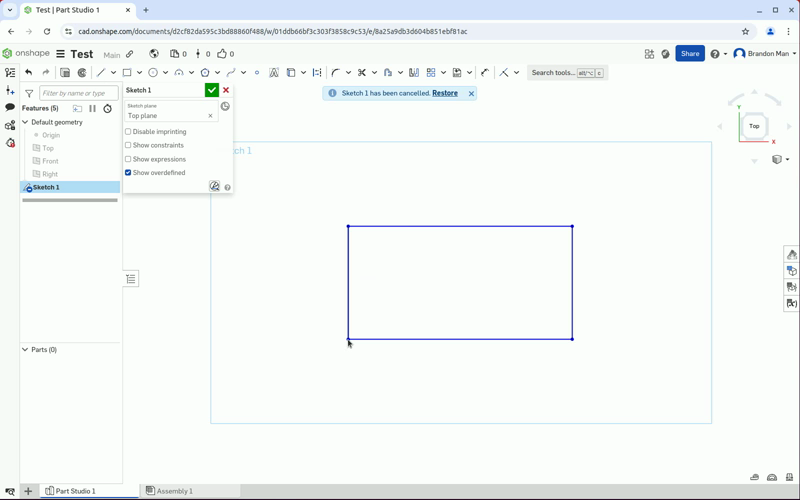
mouse_move(425, 272)
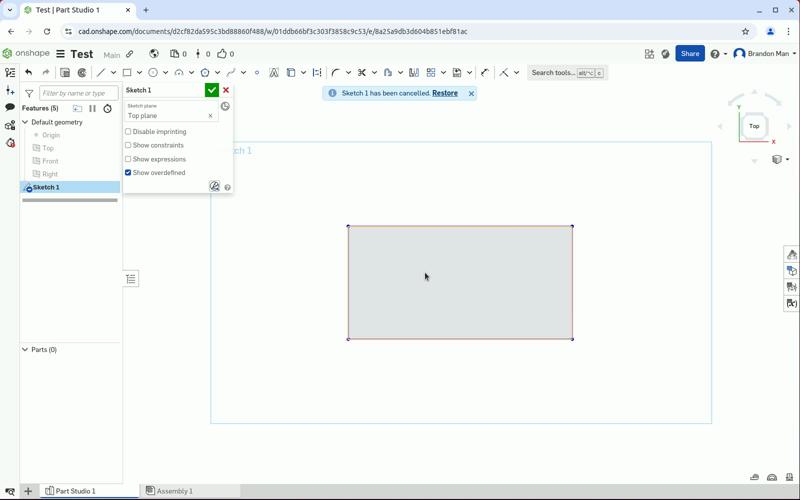
click(425, 272)
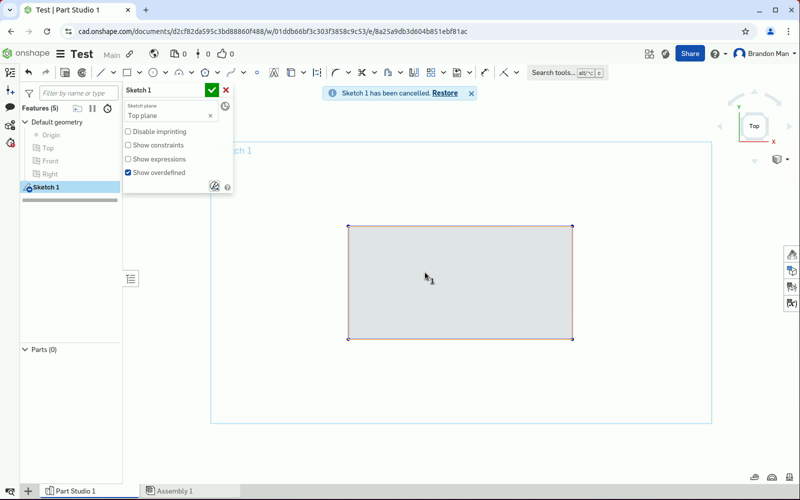
mouse_move(73, 352)
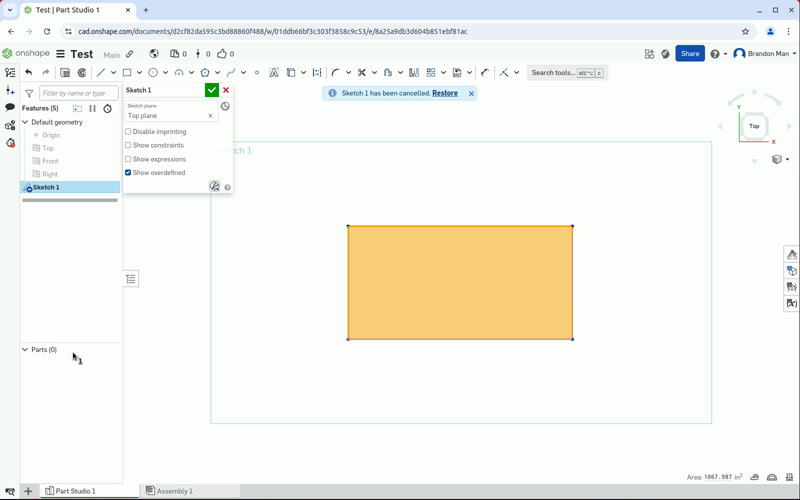
key(shift+y)
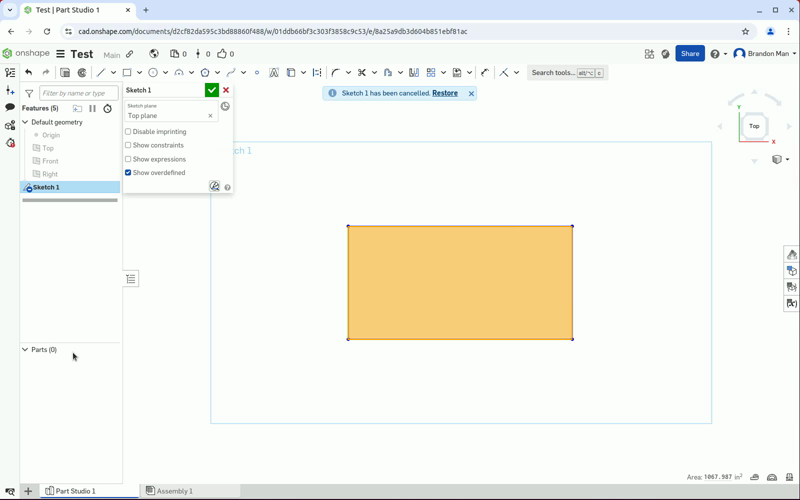
key(shift+e)
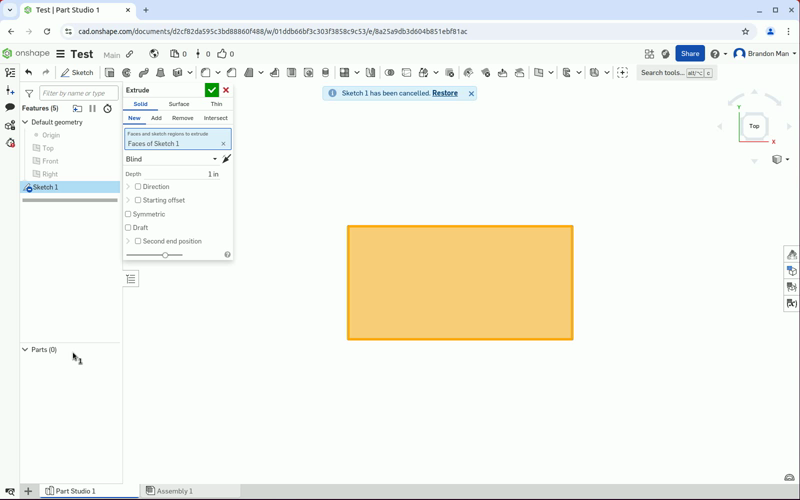
mouse_move(143, 106)
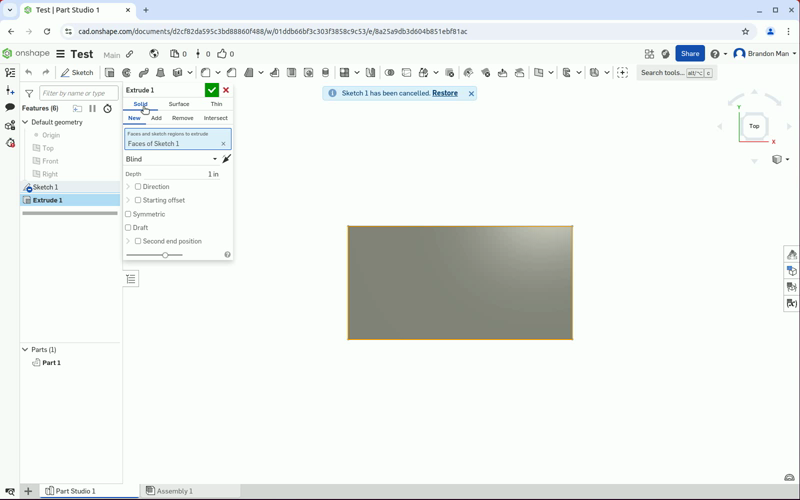
click(143, 106)
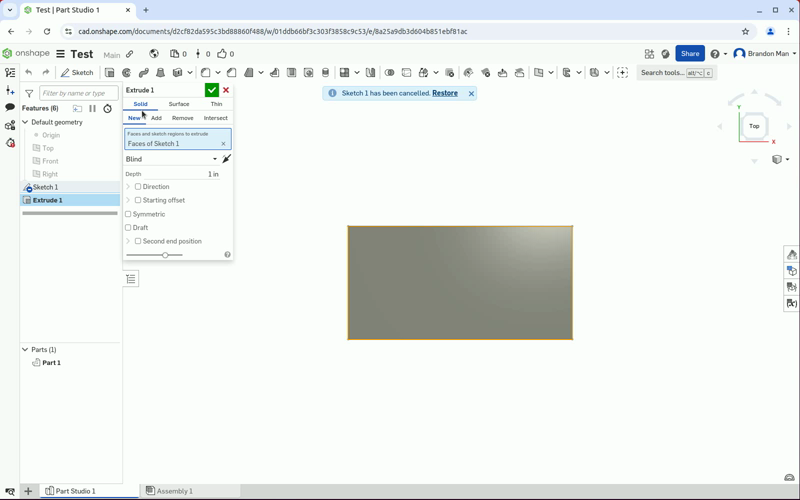
mouse_move(137, 120)
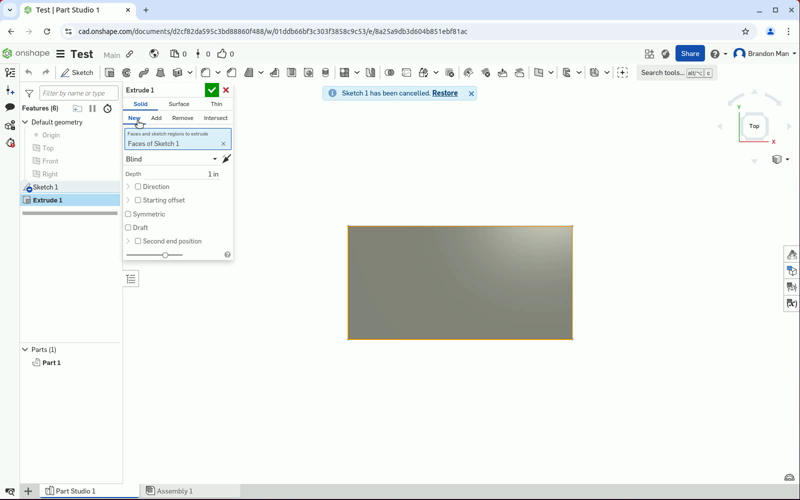
click(137, 120)
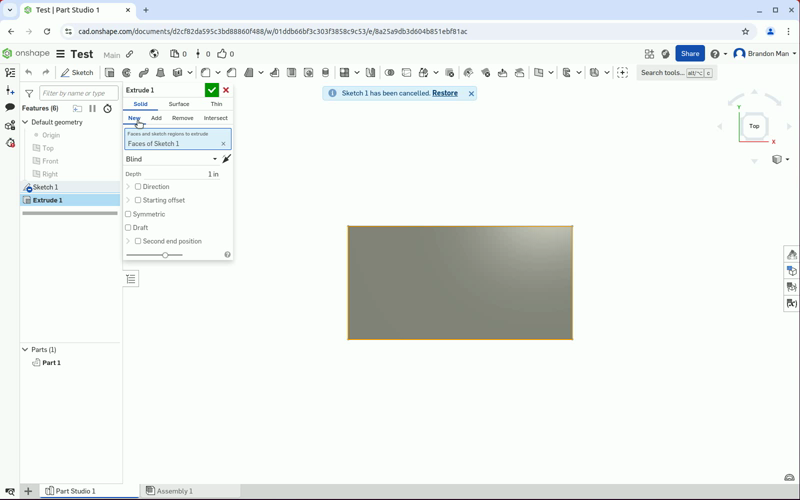
key(tab, 4)
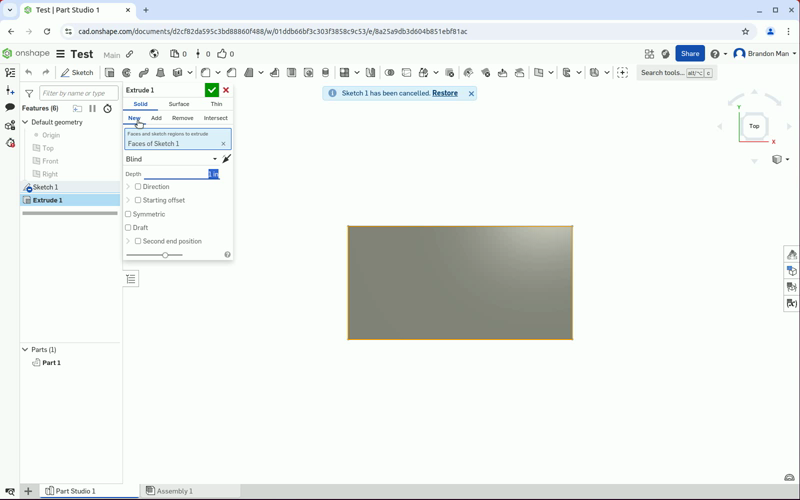
text(6.981)
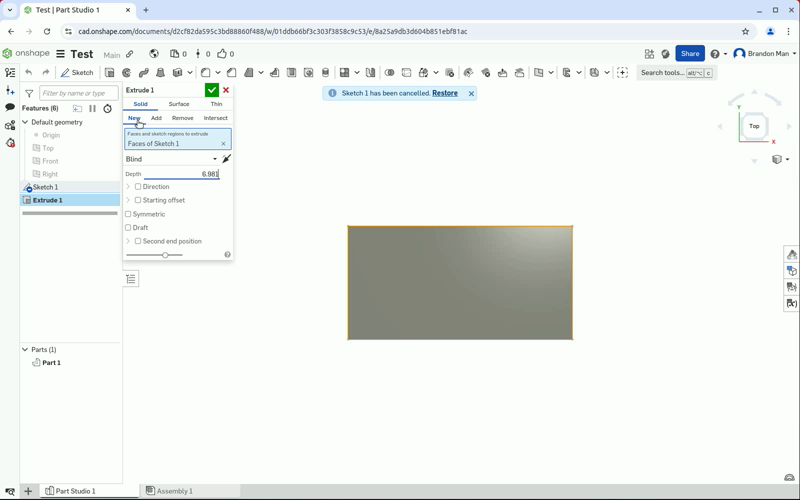
key(enter)
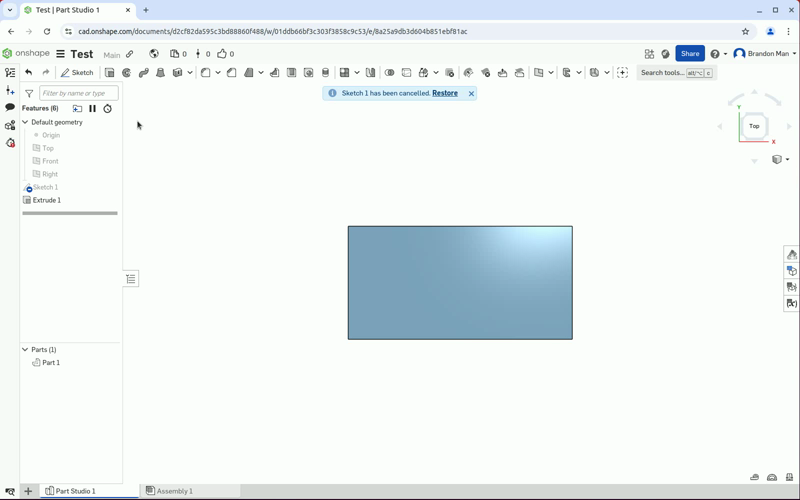
key(shift+h)
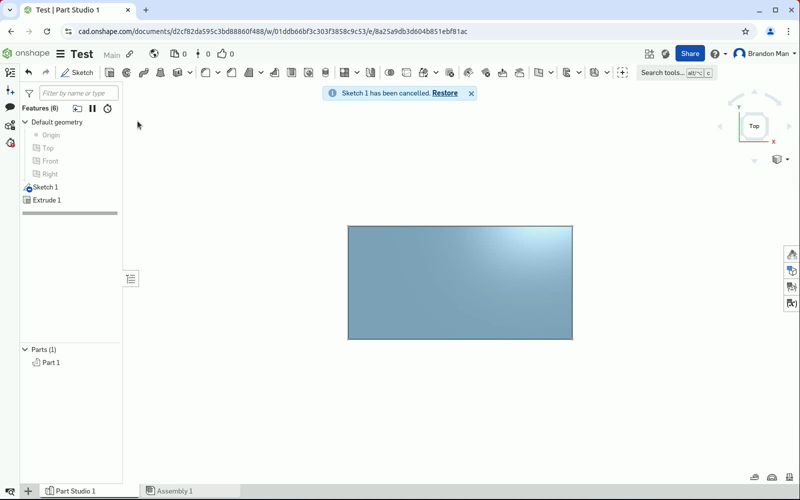
key(shift+h)
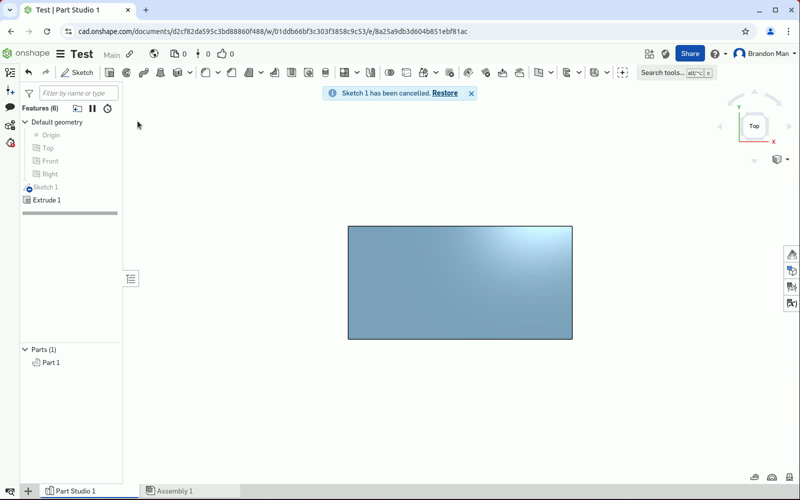
mouse_move(73, 189)
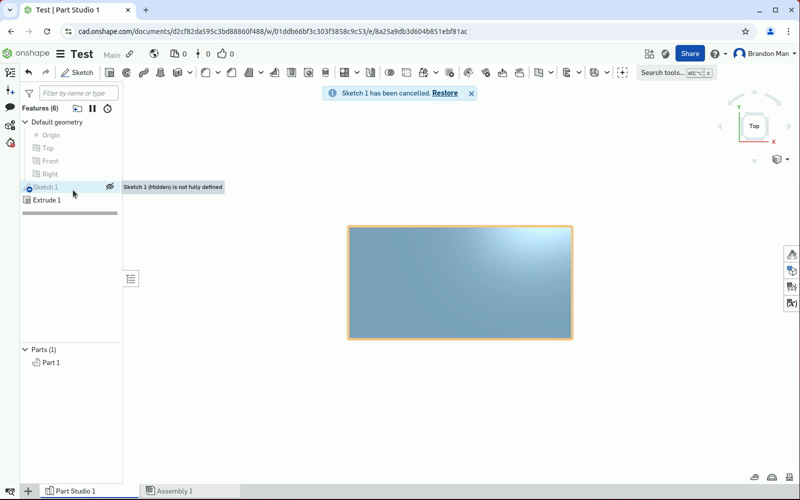
click(73, 189)
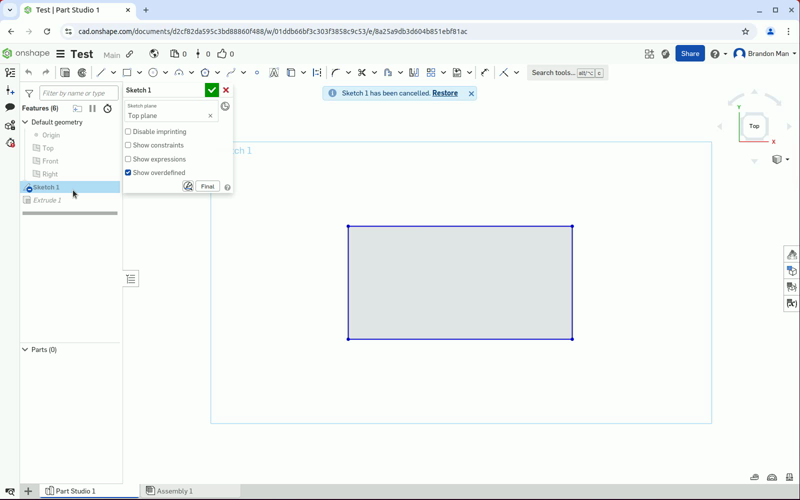
mouse_move(229, 92)
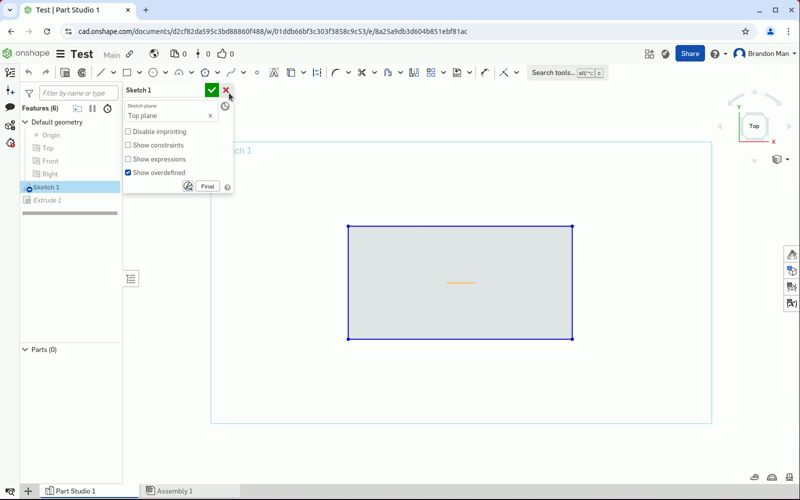
click(229, 92)
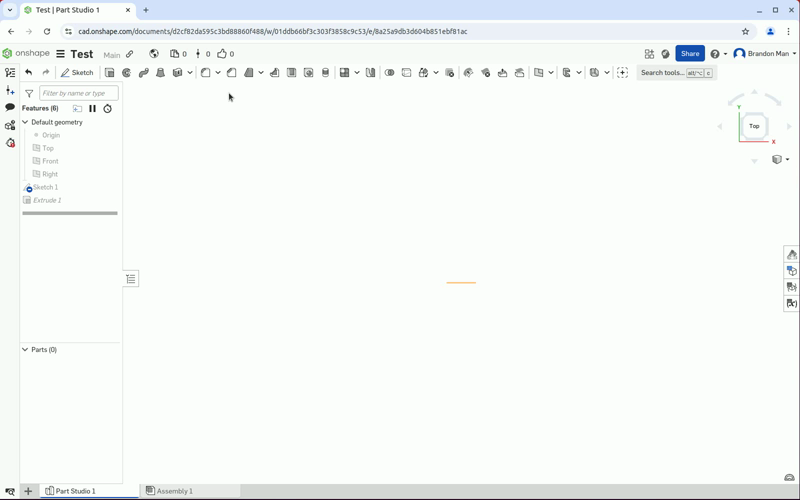
mouse_move(541, 75)
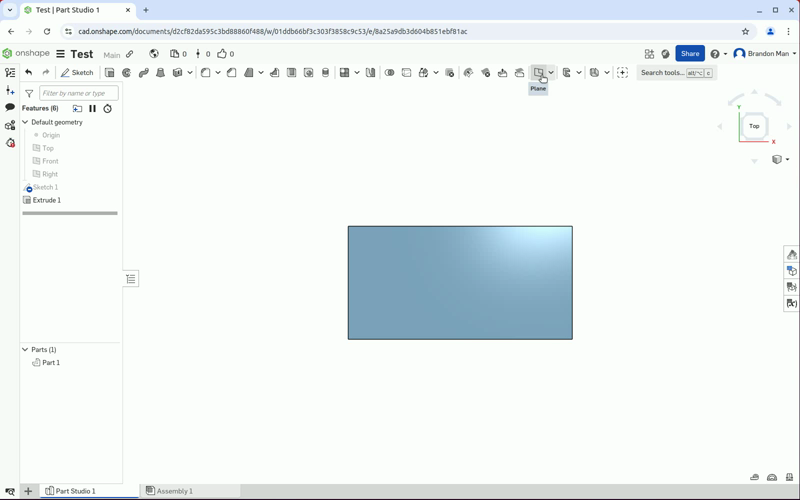
click(541, 75)
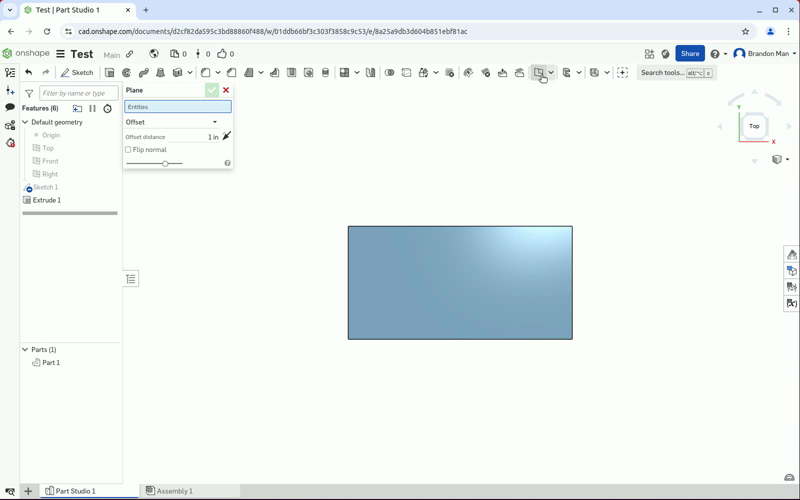
mouse_move(73, 150)
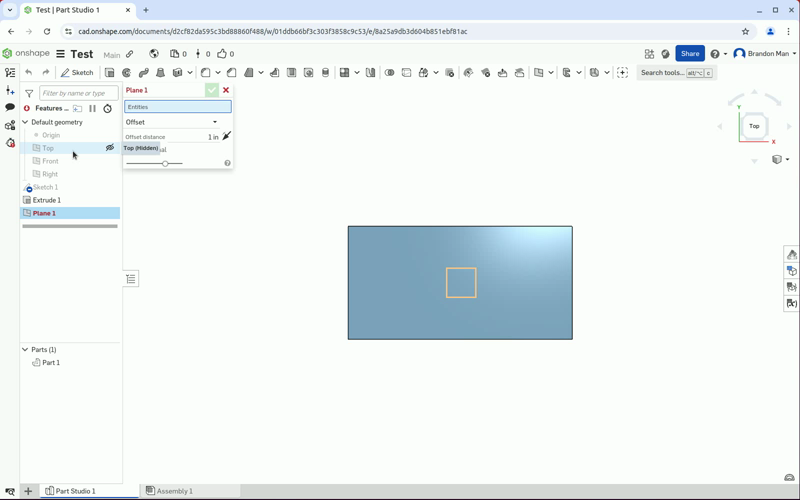
click(73, 150)
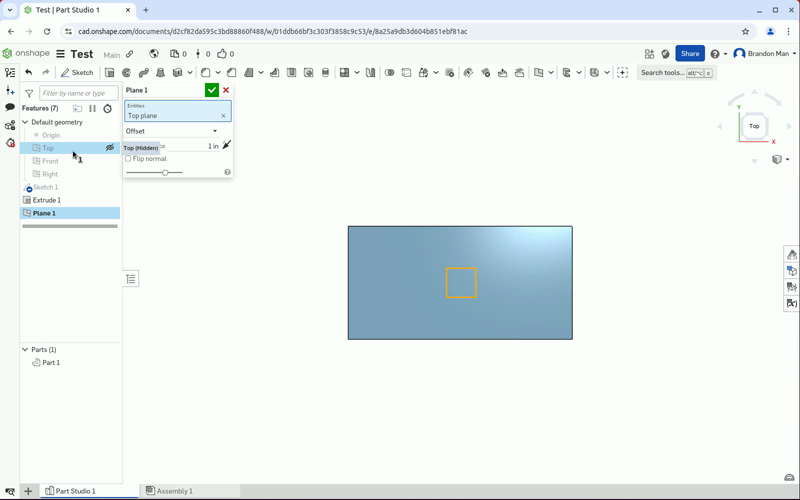
key(tab, 2)
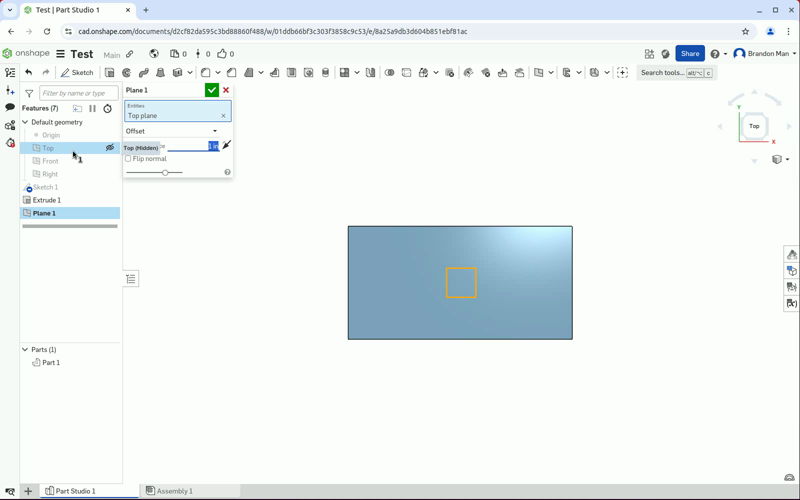
text(6.994)
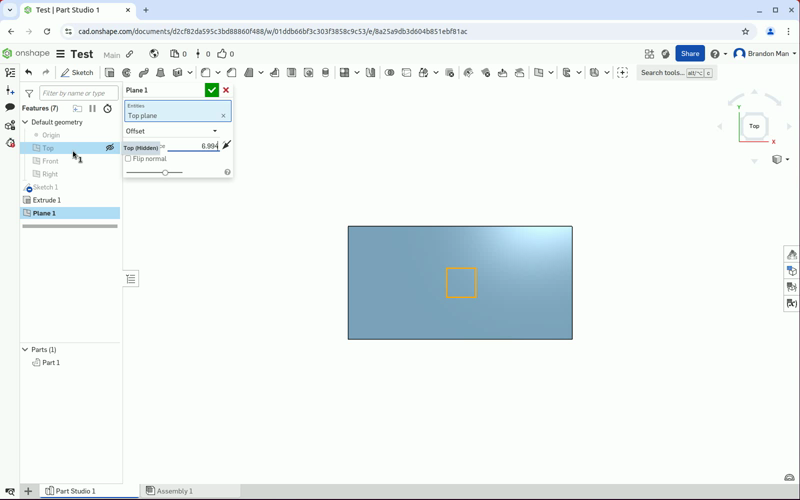
key(enter, 2)
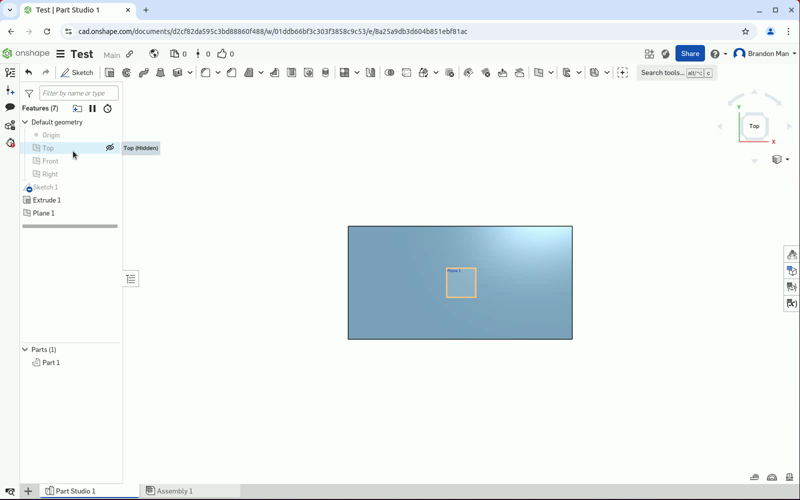
key(shift+s)
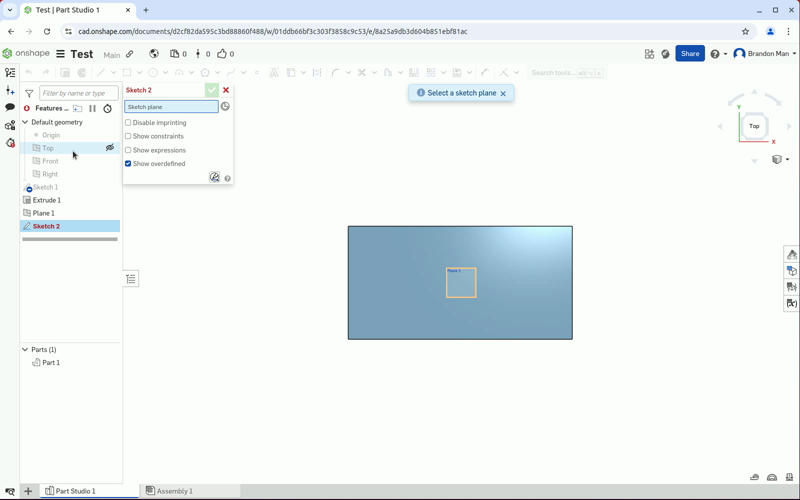
mouse_move(73, 215)
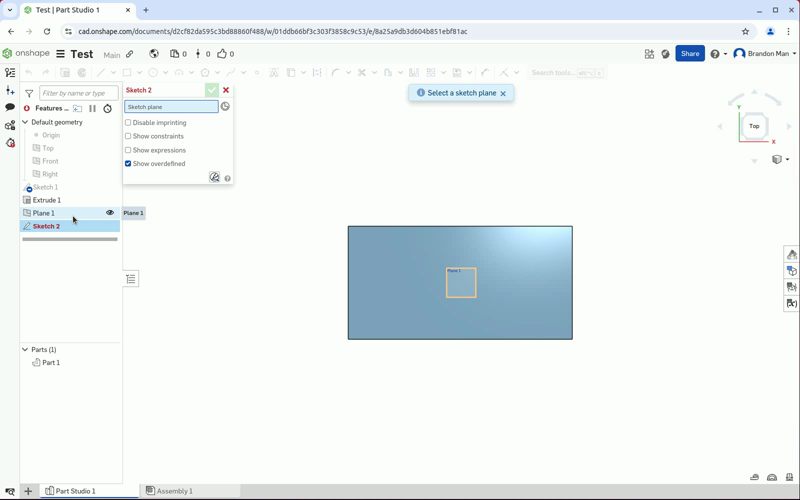
click(73, 215)
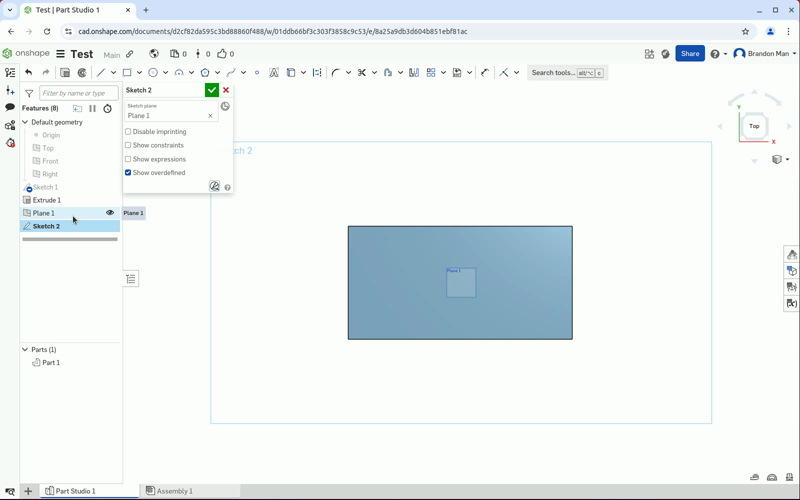
mouse_move(73, 352)
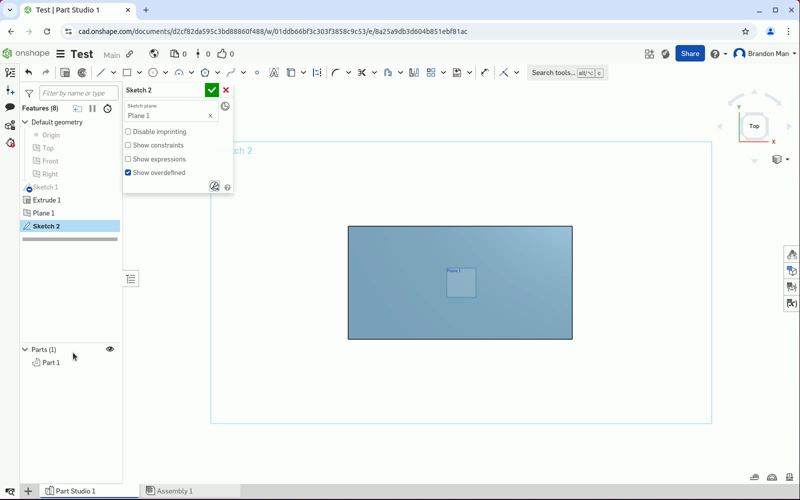
key(y)
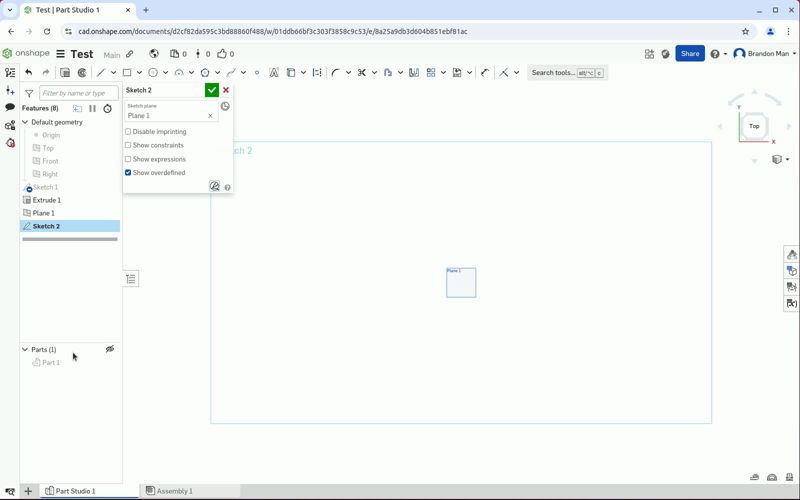
key(l)
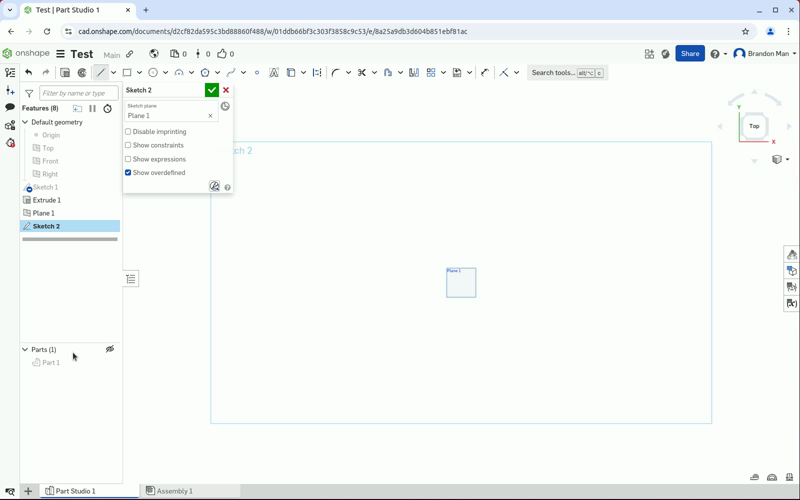
key_down(shift)
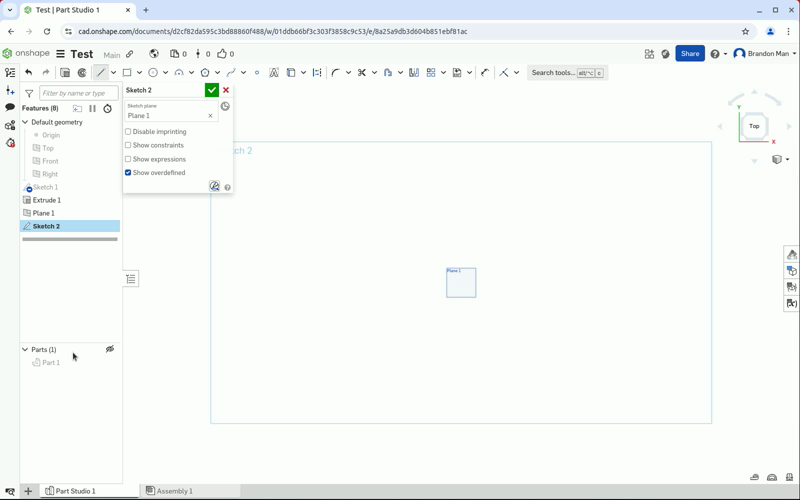
mouse_move(382, 282)
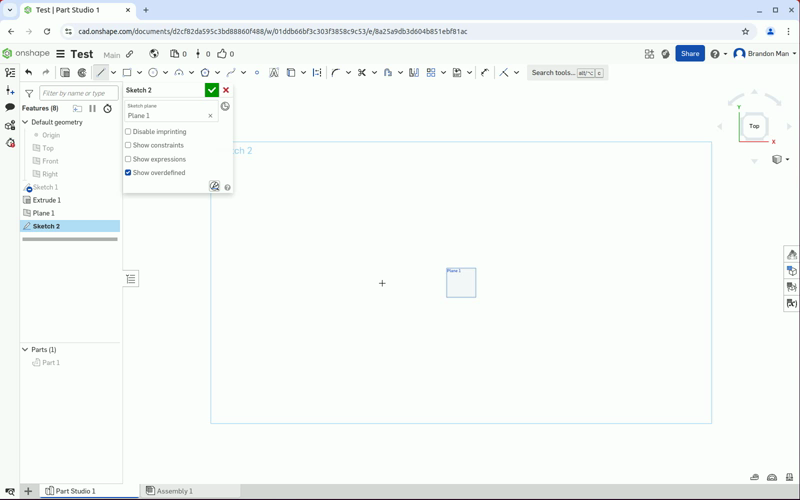
click(382, 282)
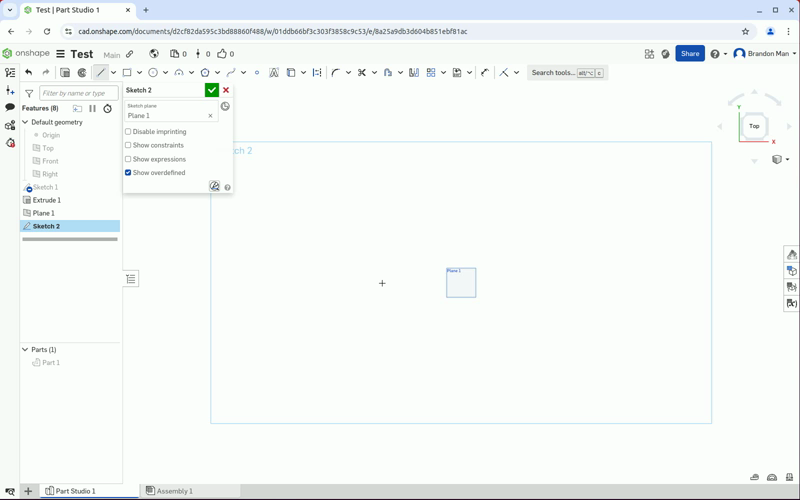
key_up(shift)
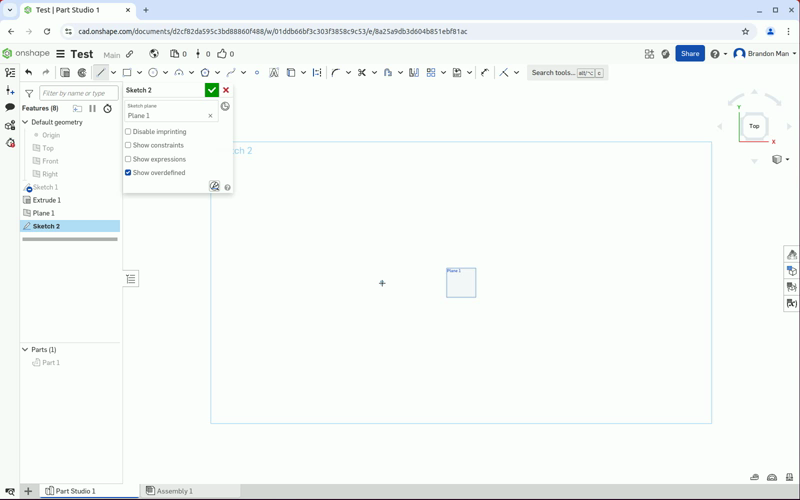
key_down(shift)
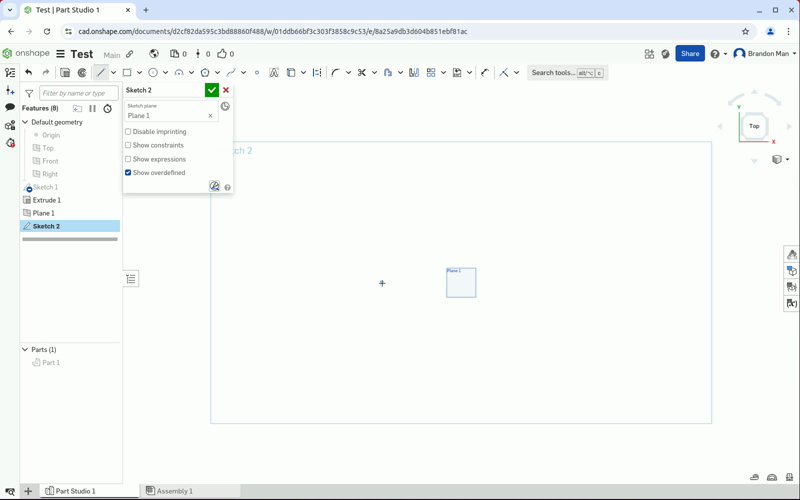
mouse_move(412, 282)
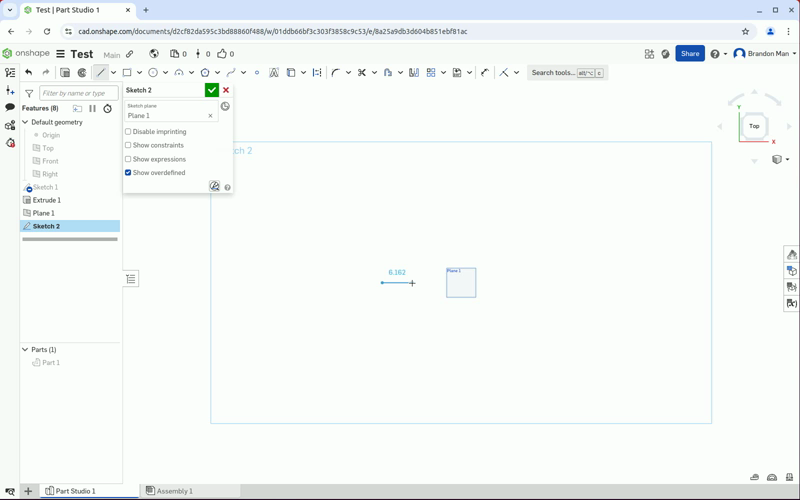
mouse_move(427, 282)
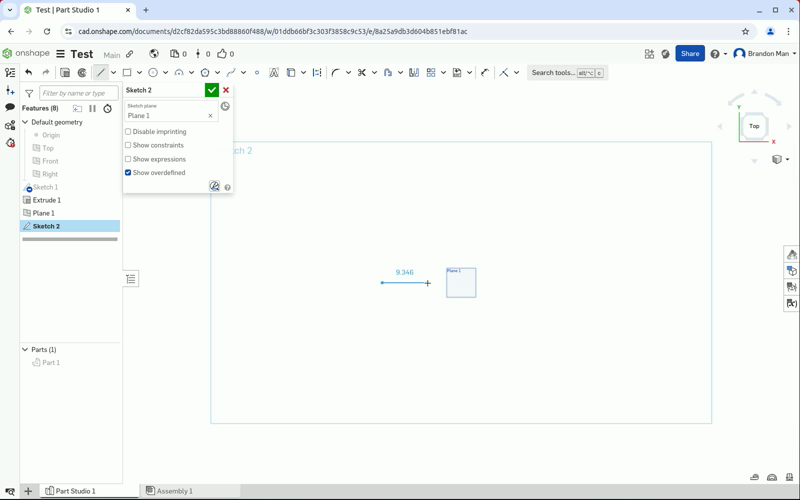
click(427, 282)
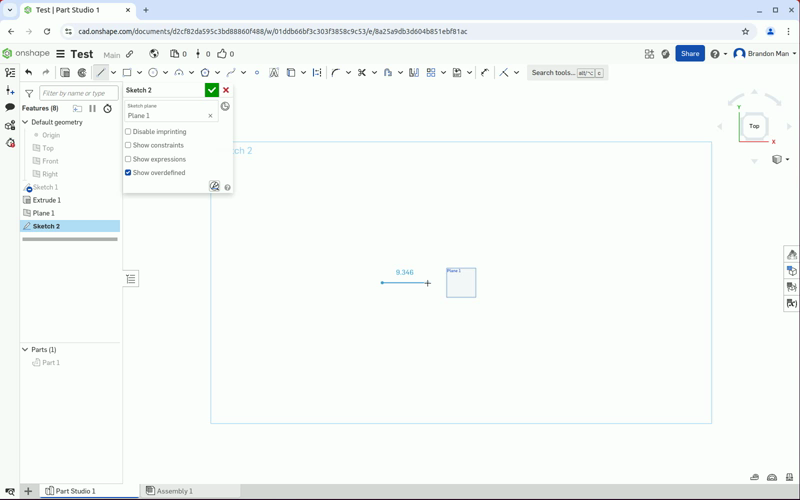
key_up(shift)
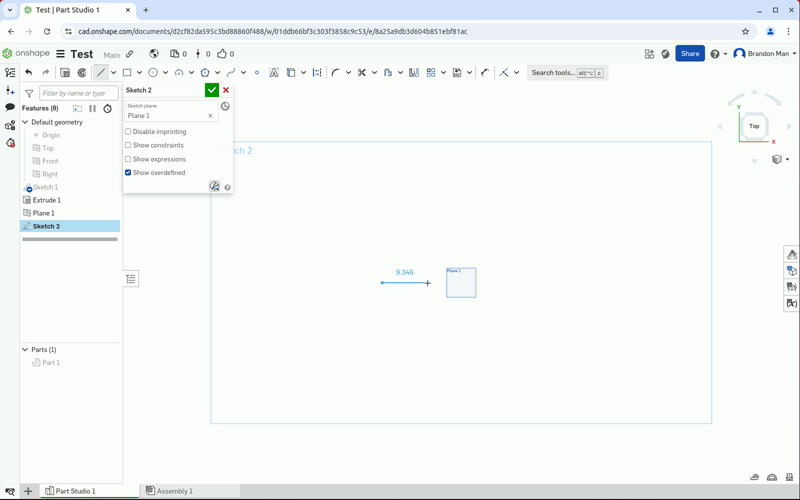
key(esc)
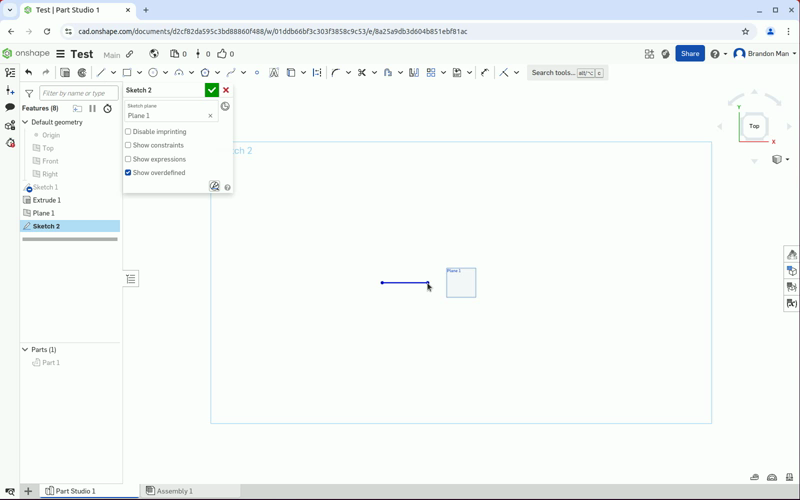
key(a)
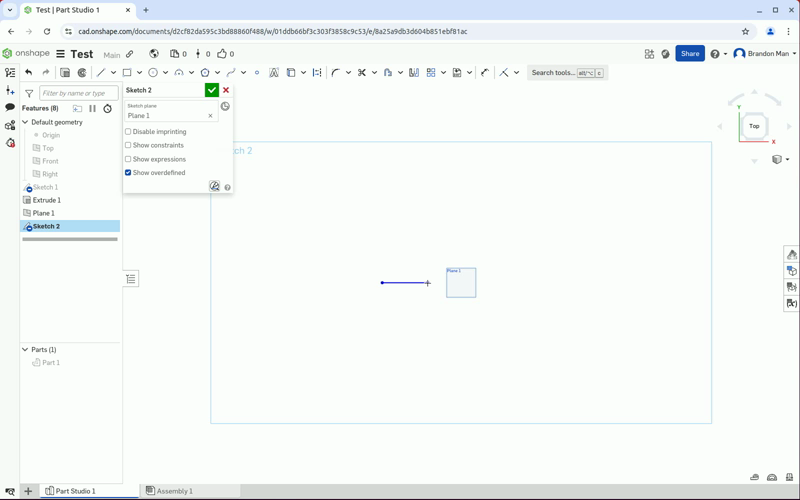
mouse_move(427, 282)
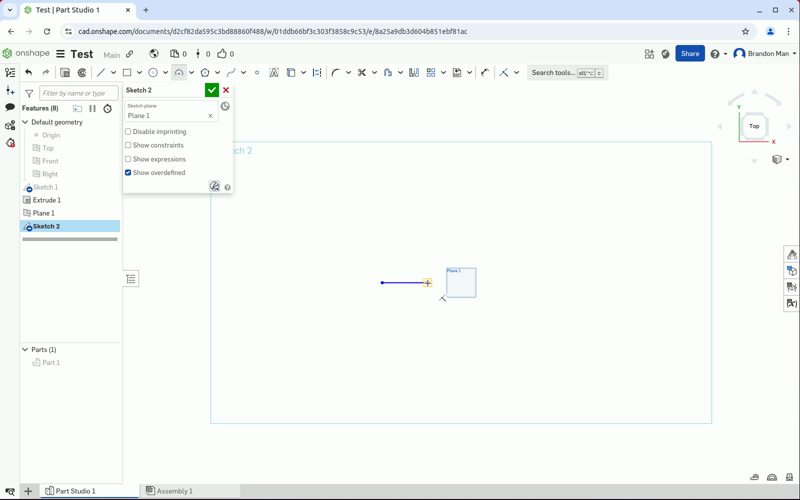
click(427, 282)
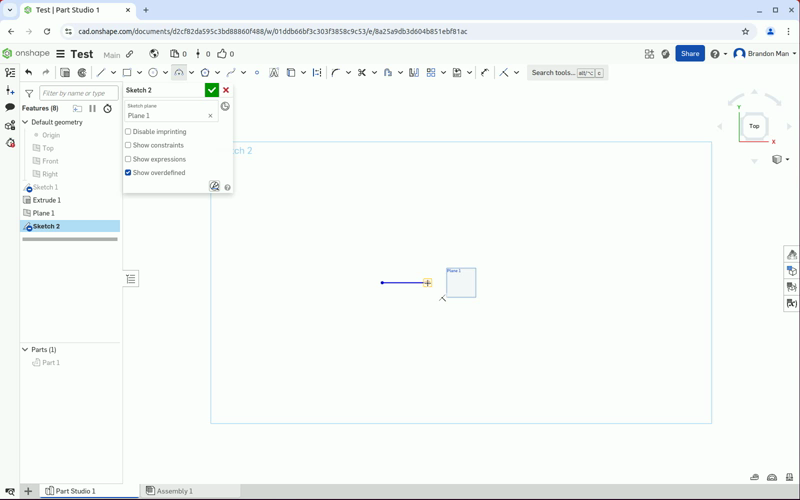
mouse_move(382, 282)
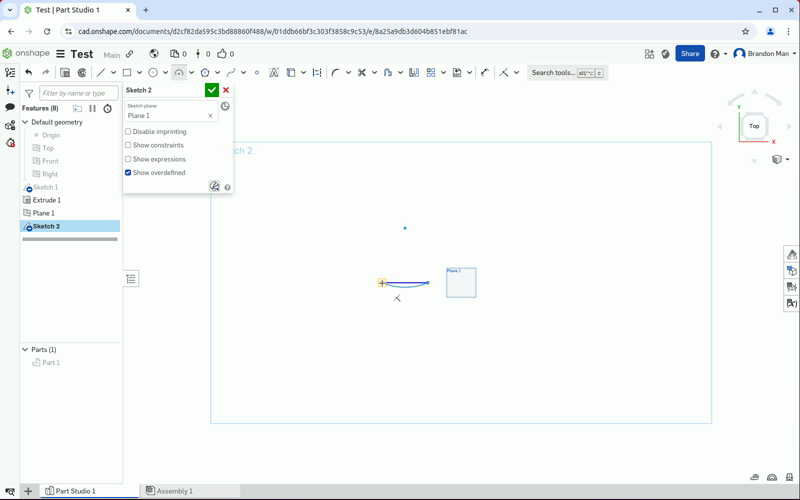
click(382, 282)
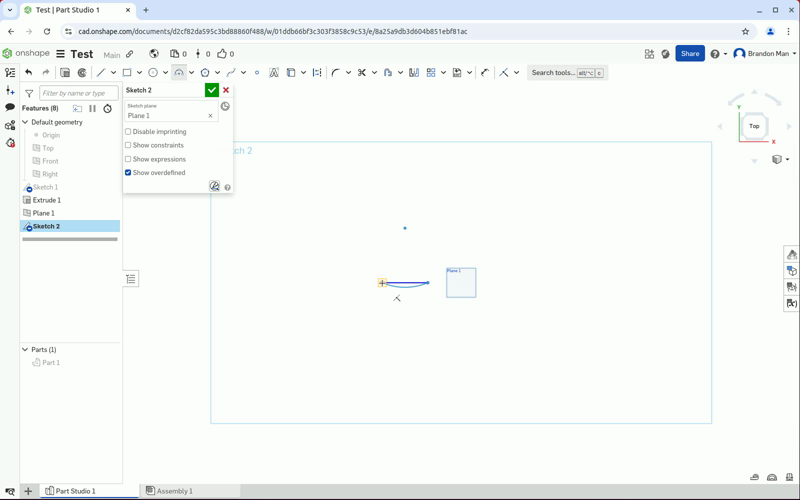
key_down(shift)
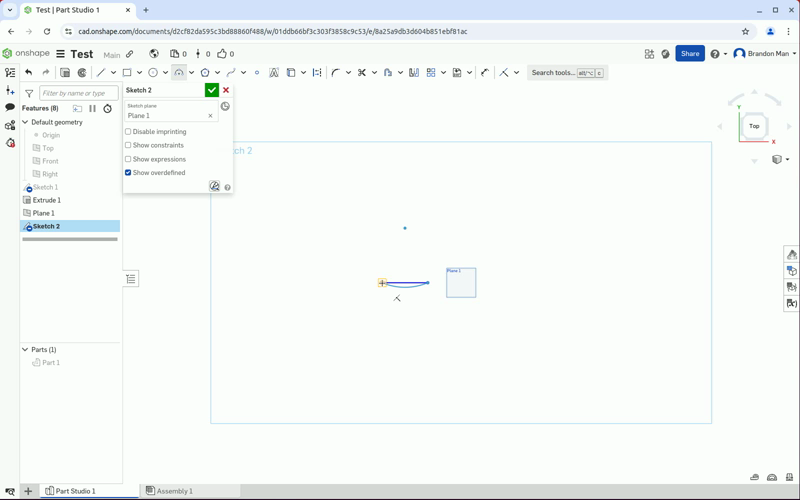
mouse_move(404, 260)
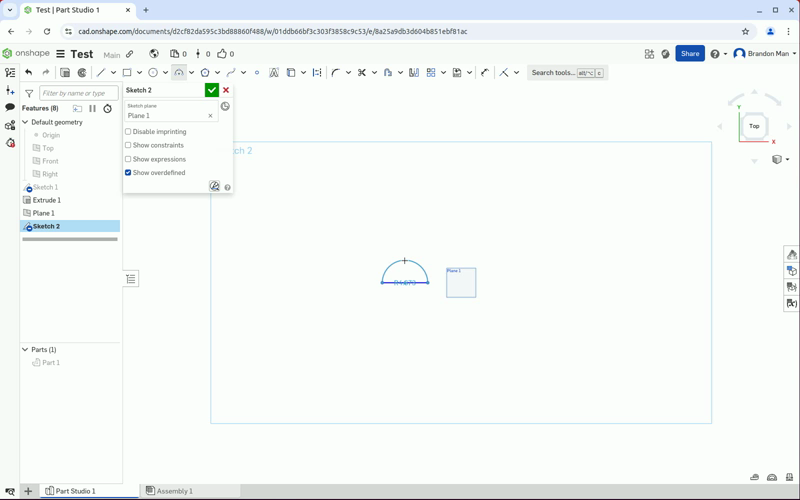
click(404, 260)
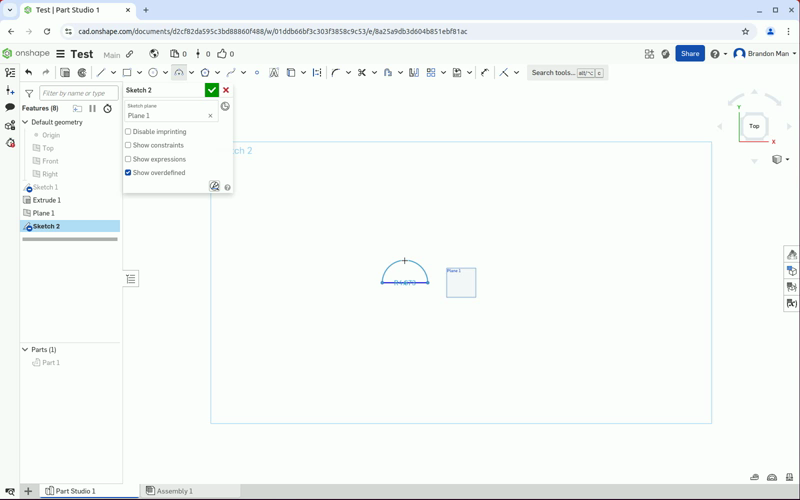
key_up(shift)
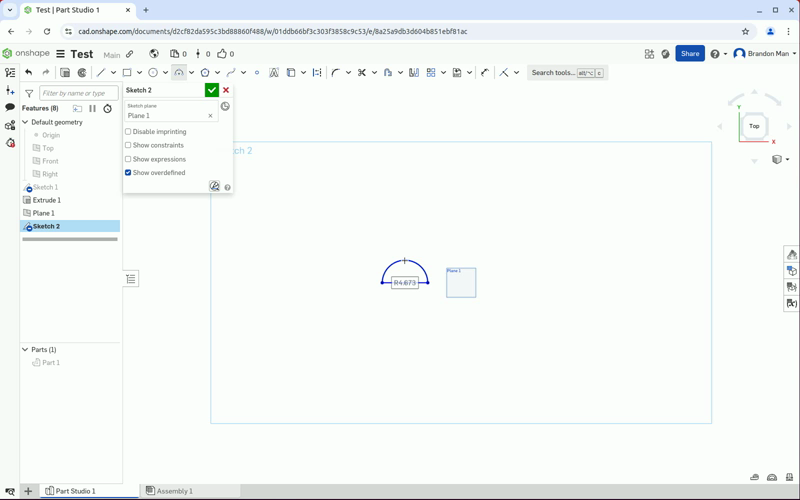
key(esc)
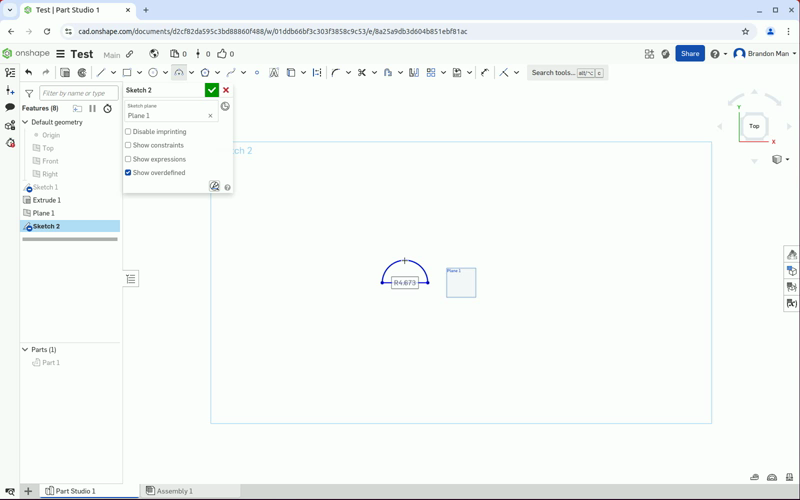
mouse_move(405, 272)
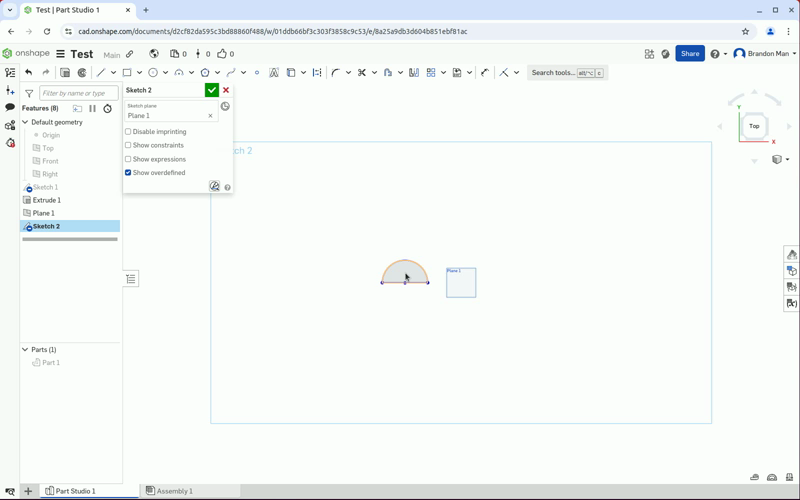
scroll(6)
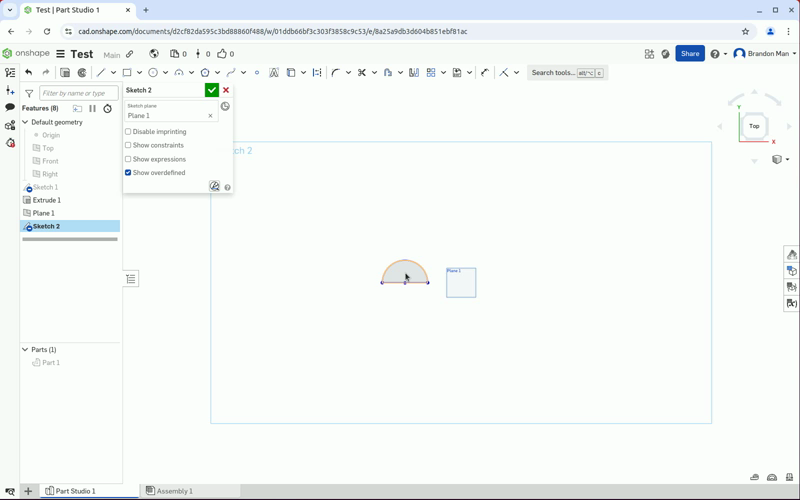
scroll(6)
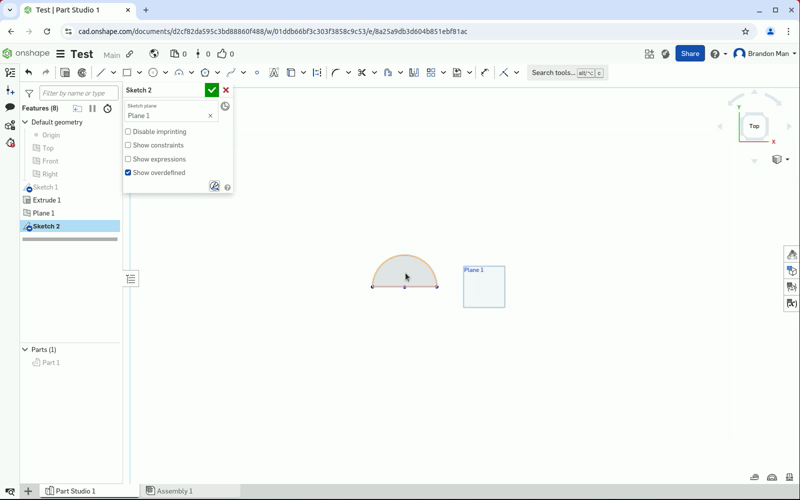
scroll(6)
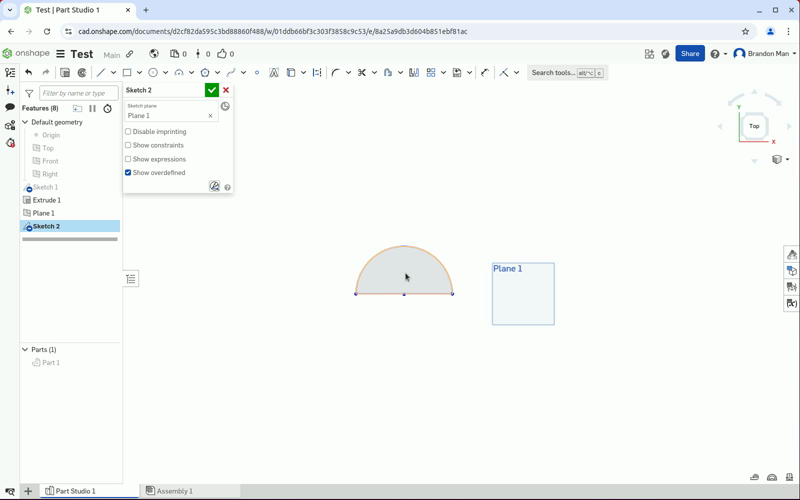
scroll(6)
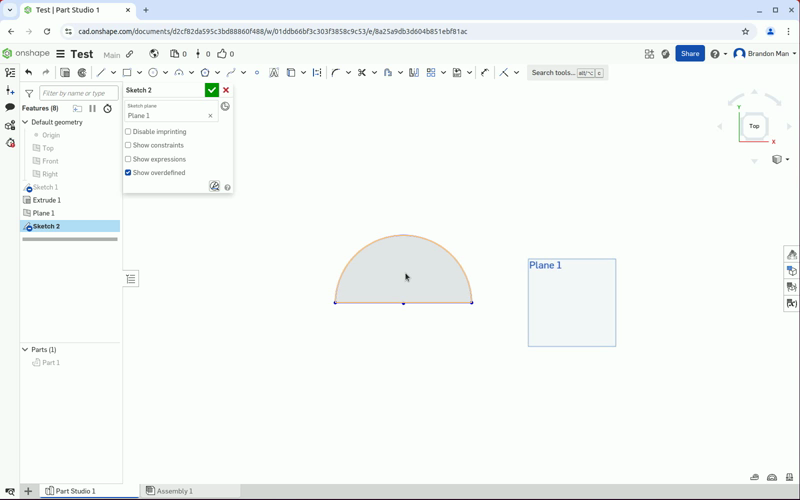
scroll(6)
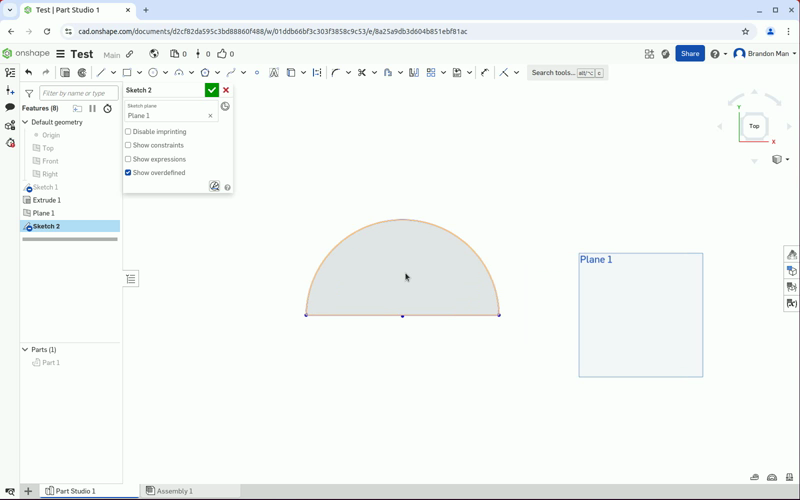
scroll(6)
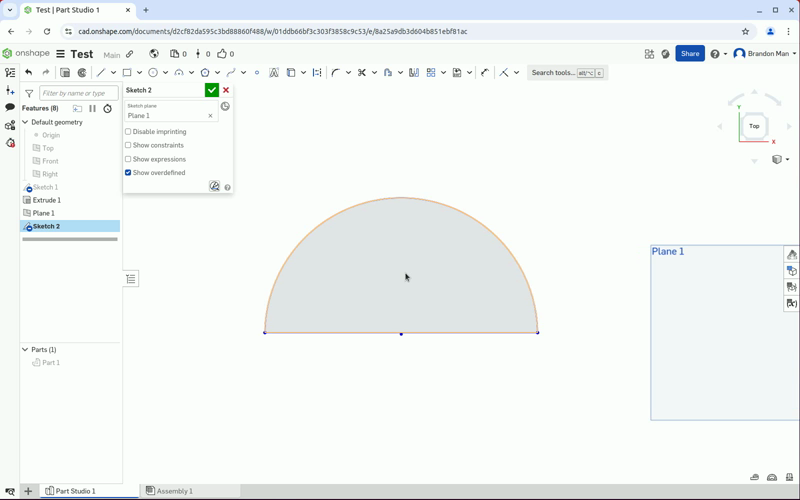
scroll(6)
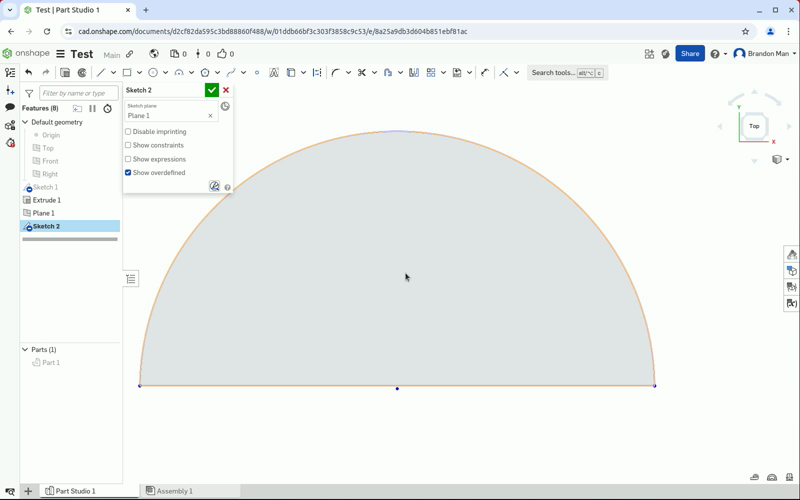
click(405, 272)
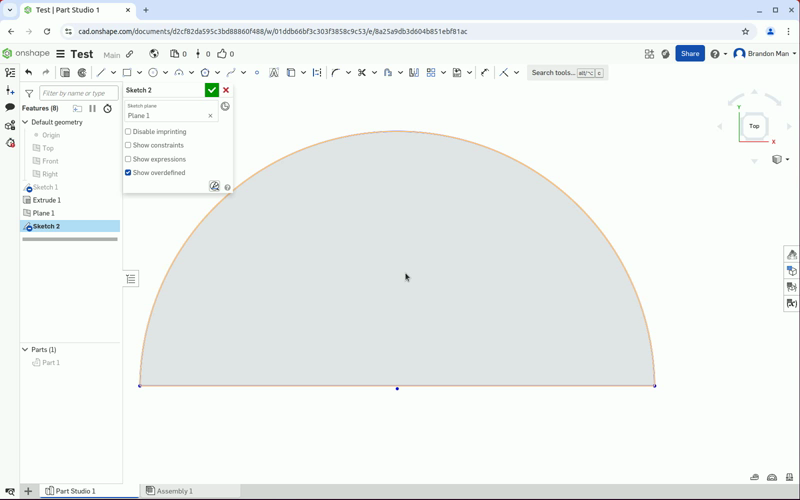
scroll(-6)
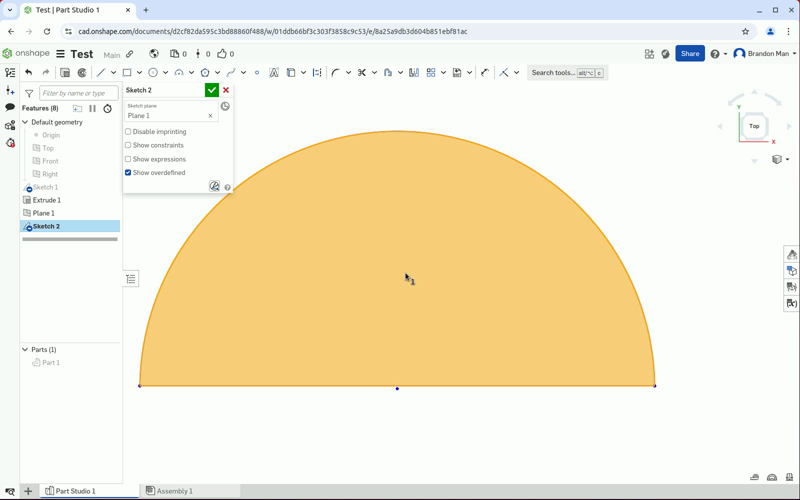
scroll(-6)
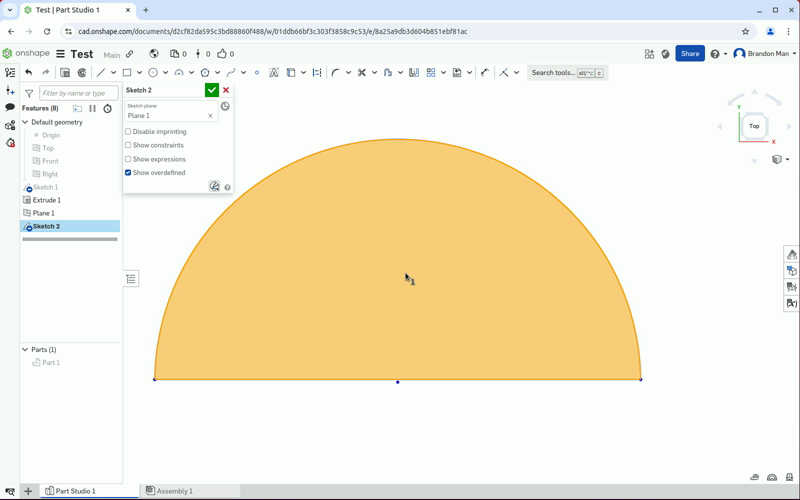
scroll(-6)
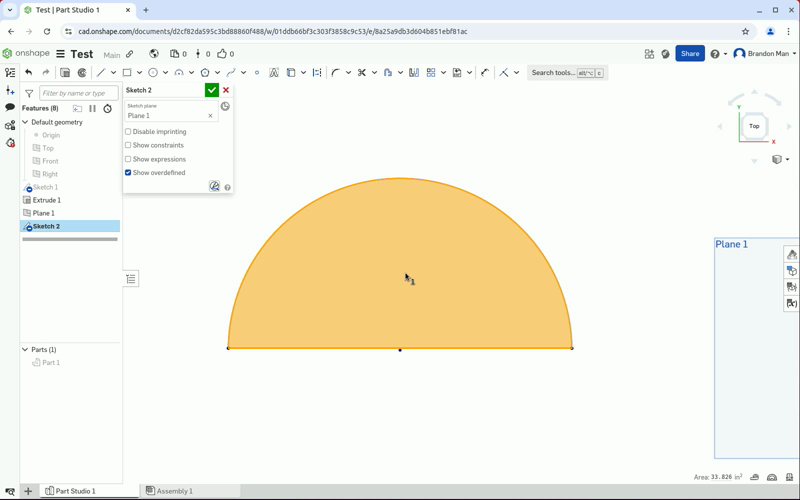
scroll(-6)
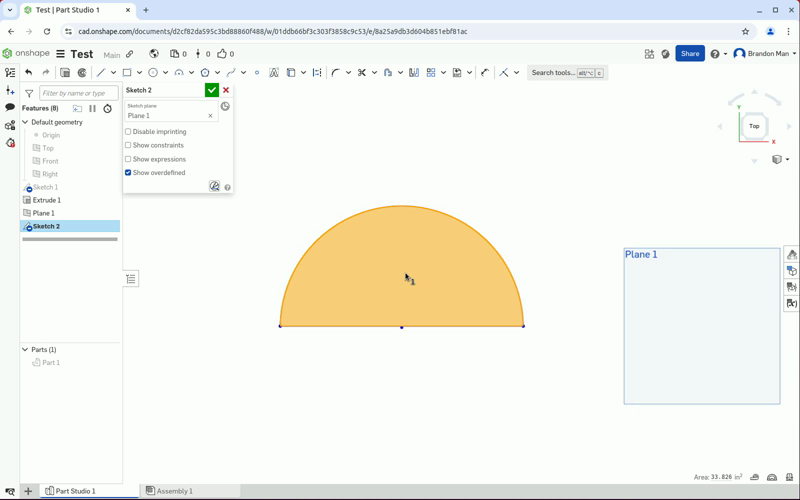
scroll(-6)
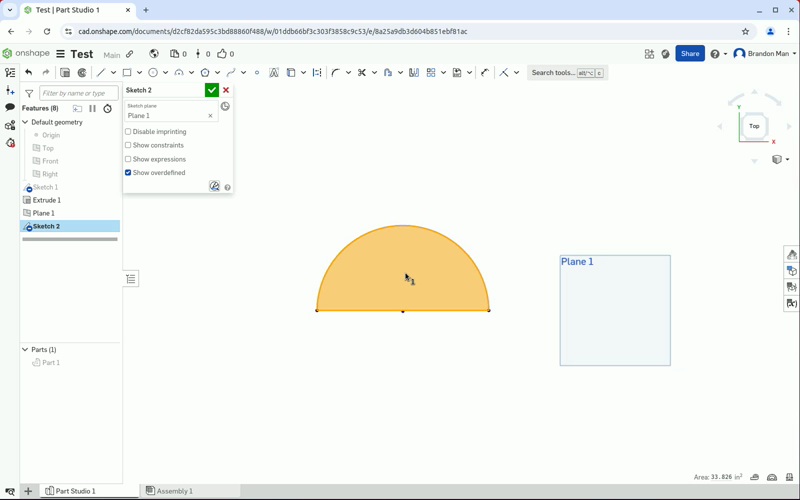
scroll(-6)
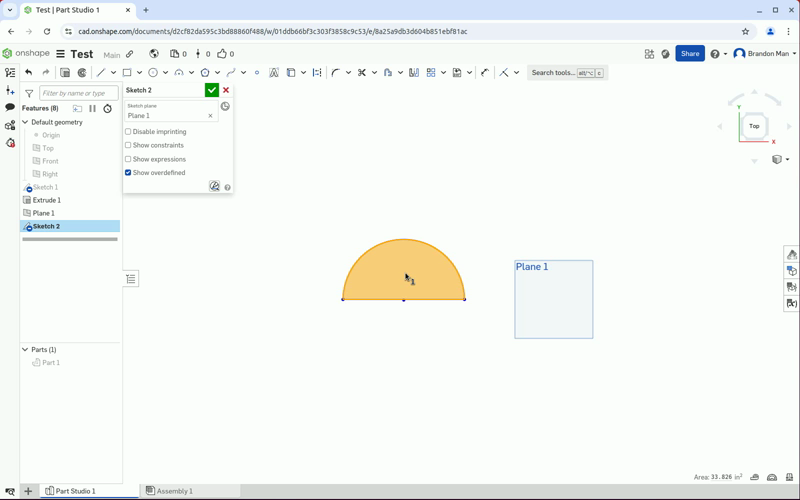
scroll(-6)
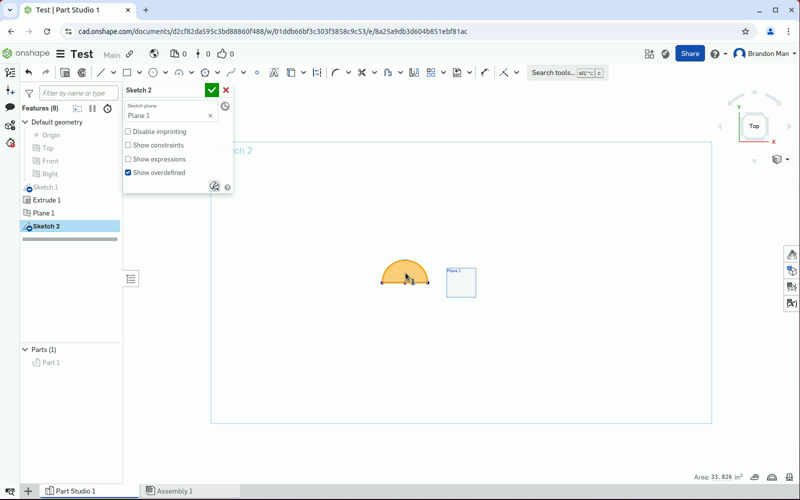
mouse_move(73, 352)
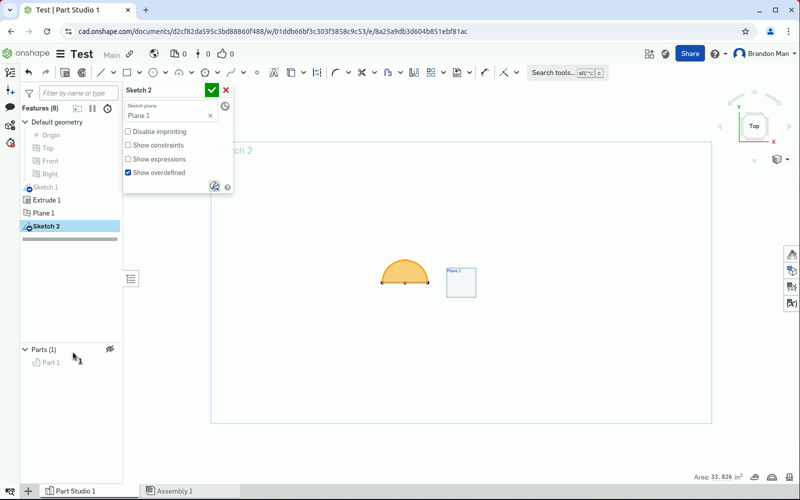
key(shift+y)
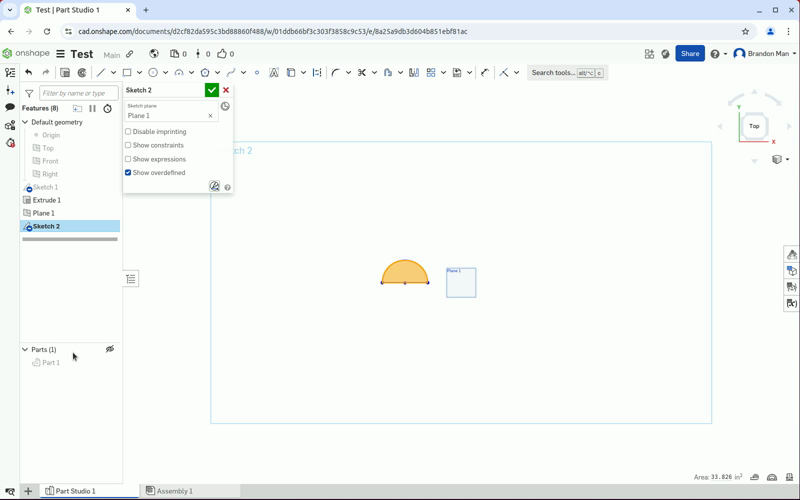
key(shift+e)
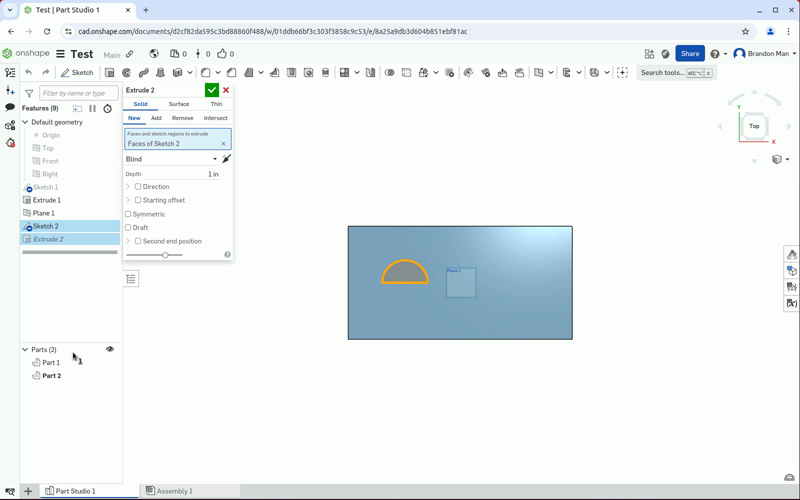
mouse_move(143, 106)
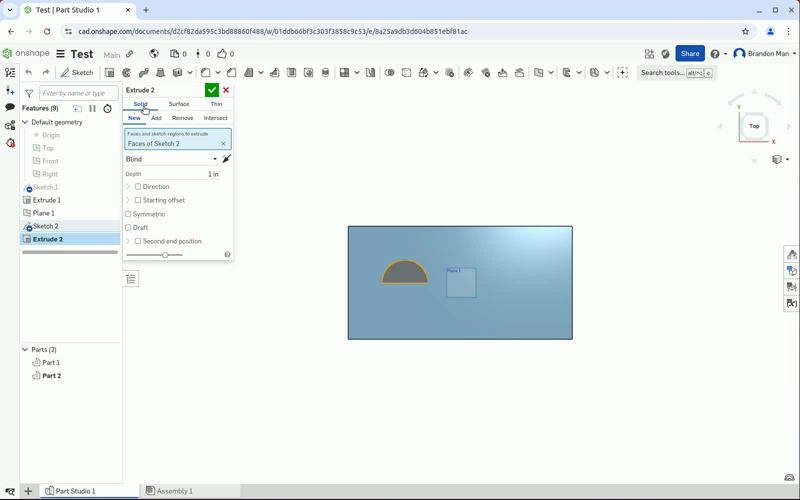
click(143, 106)
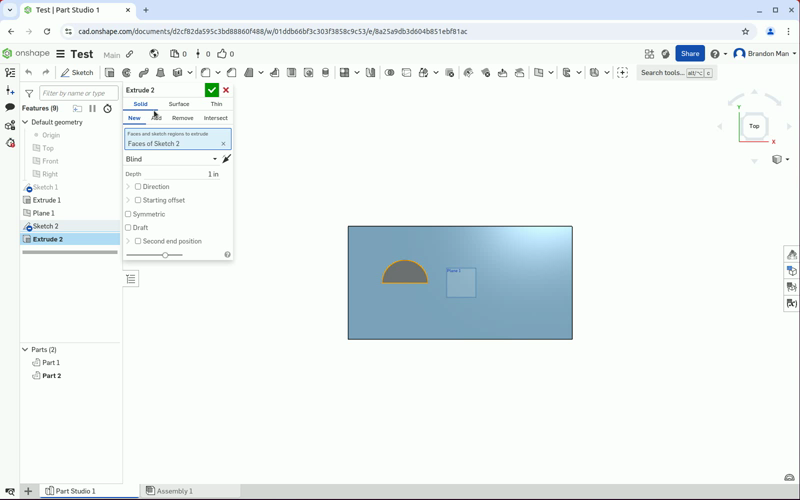
mouse_move(186, 120)
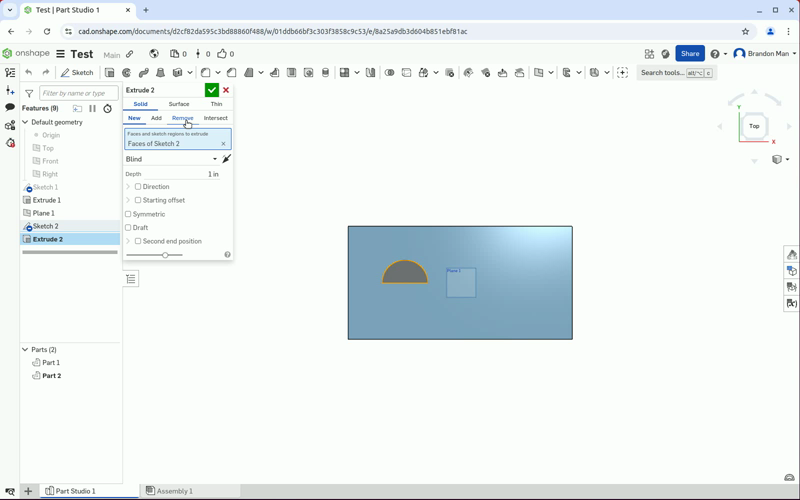
click(186, 120)
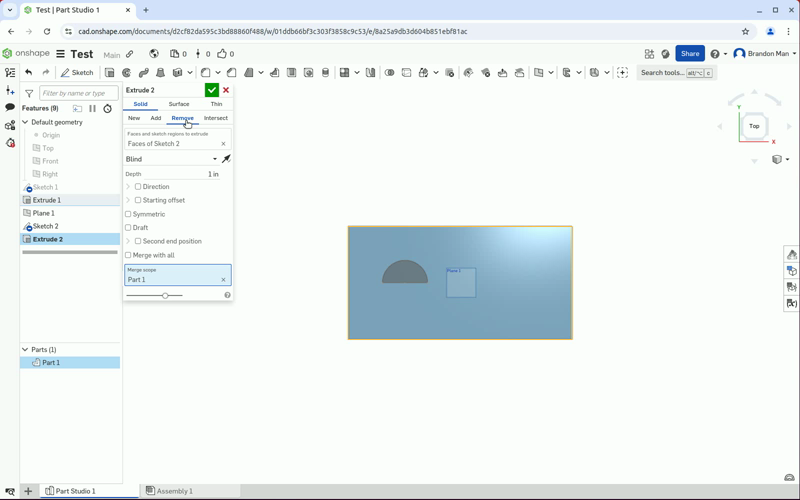
key(tab, 4)
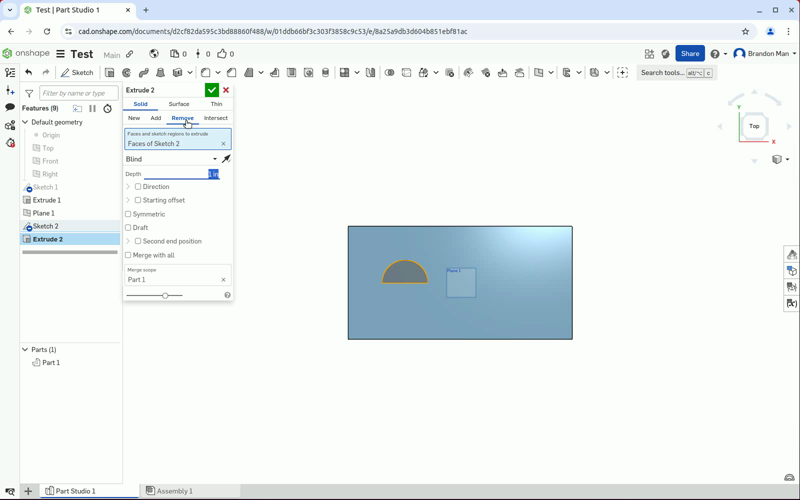
text(6.981)
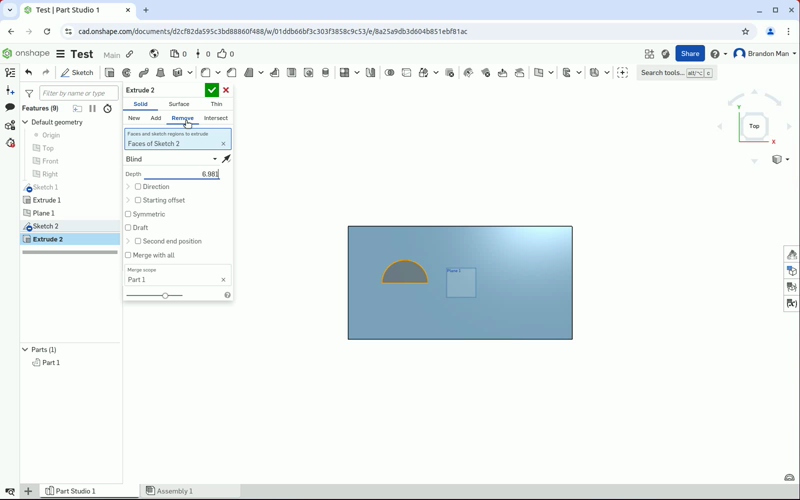
key(tab, 6)
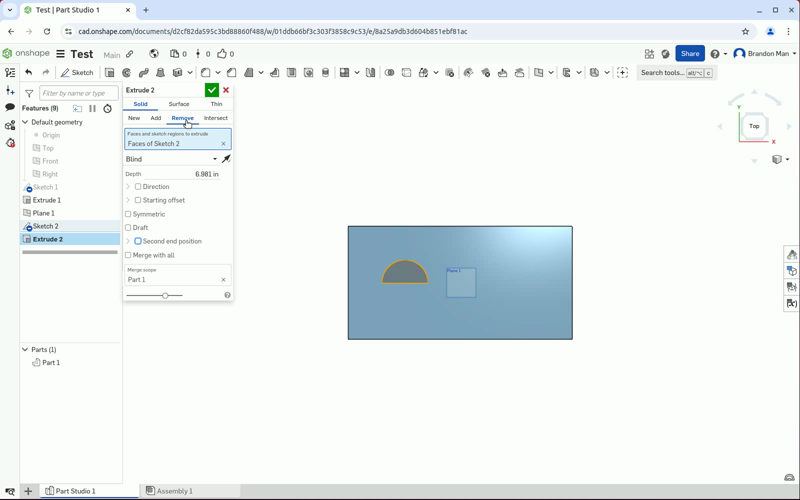
key(space)
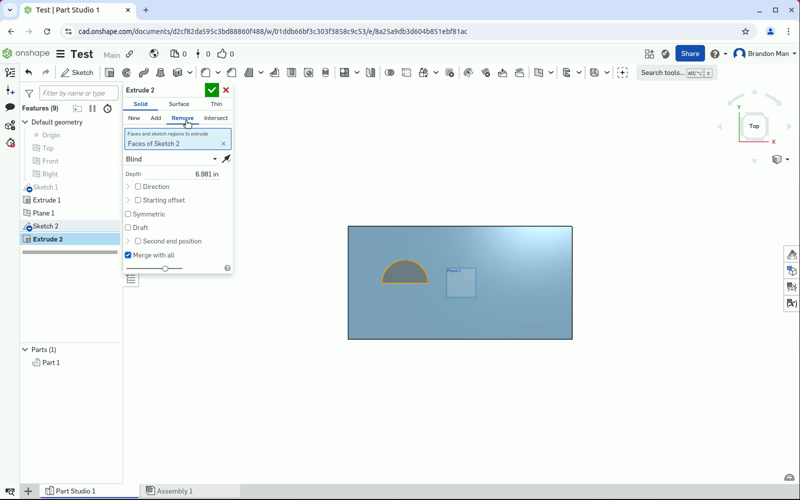
key(enter)
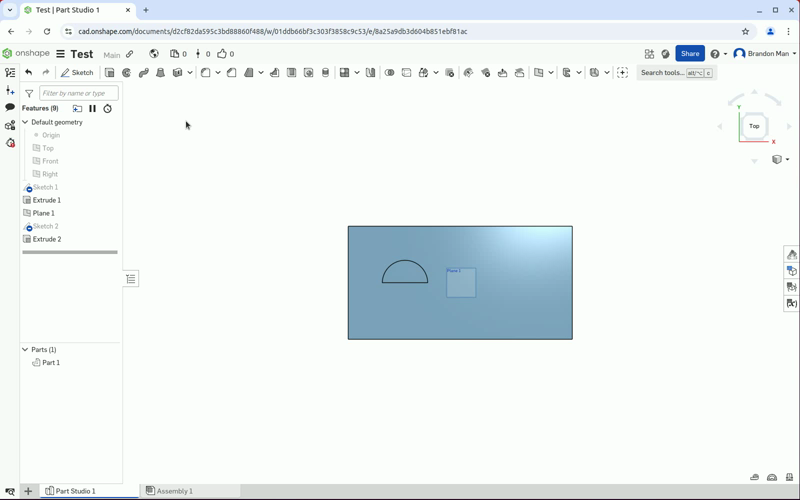
key(shift+h)
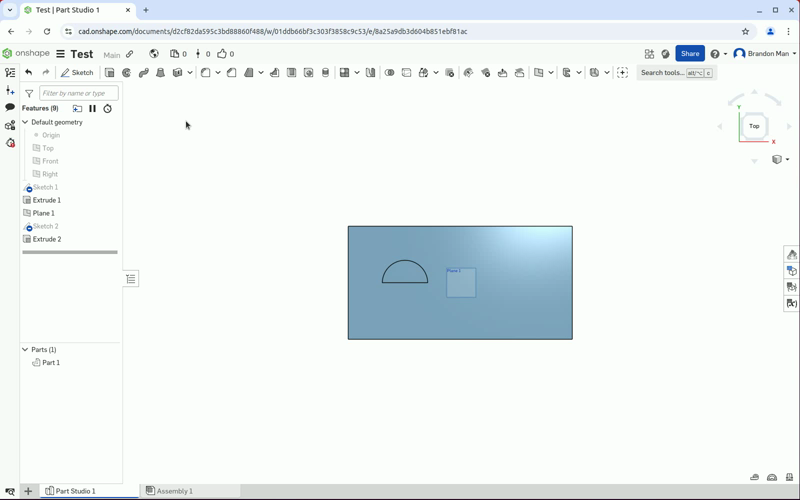
key(shift+h)
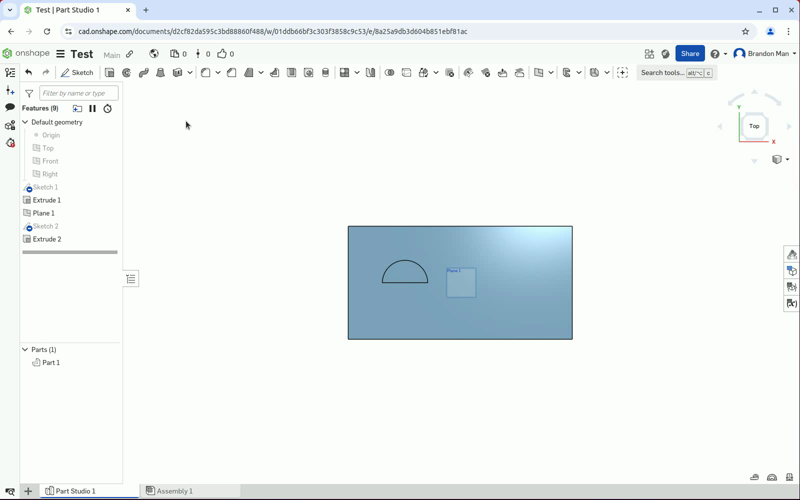
mouse_move(73, 189)
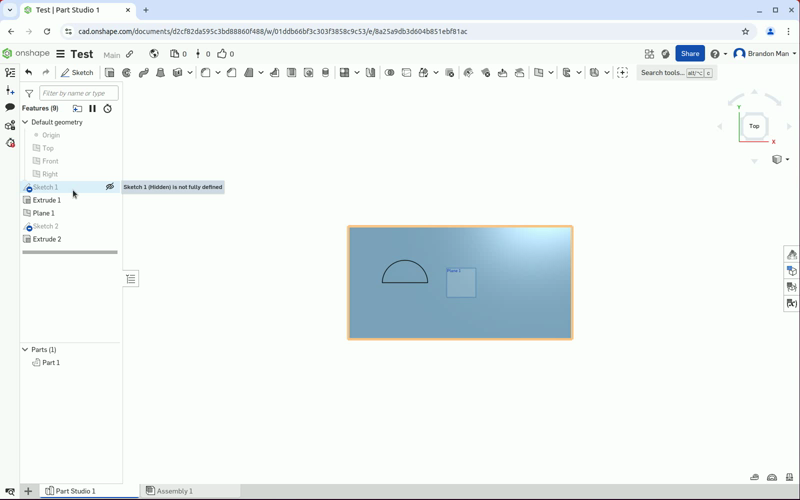
click(73, 189)
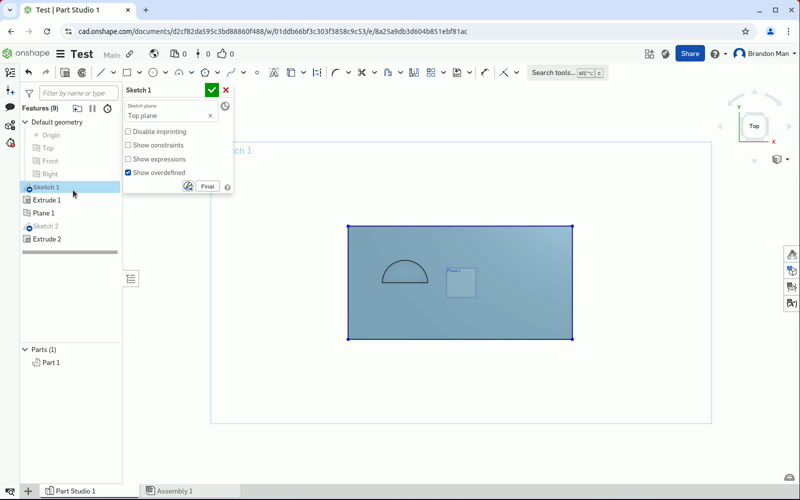
mouse_move(229, 92)
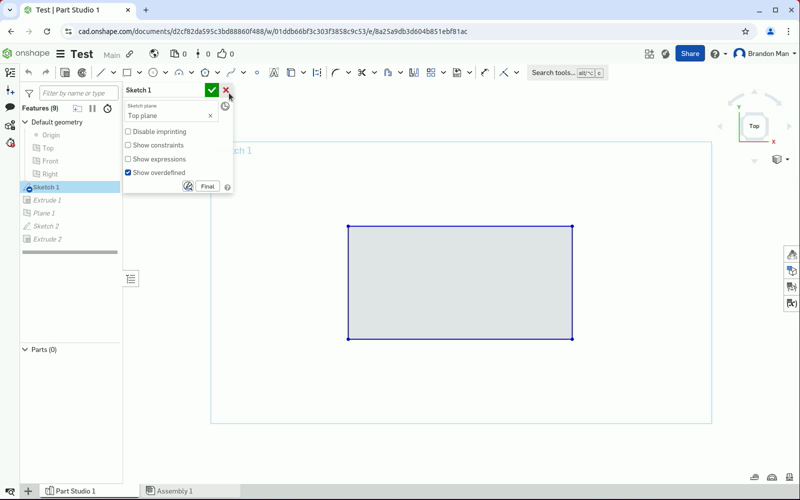
click(229, 92)
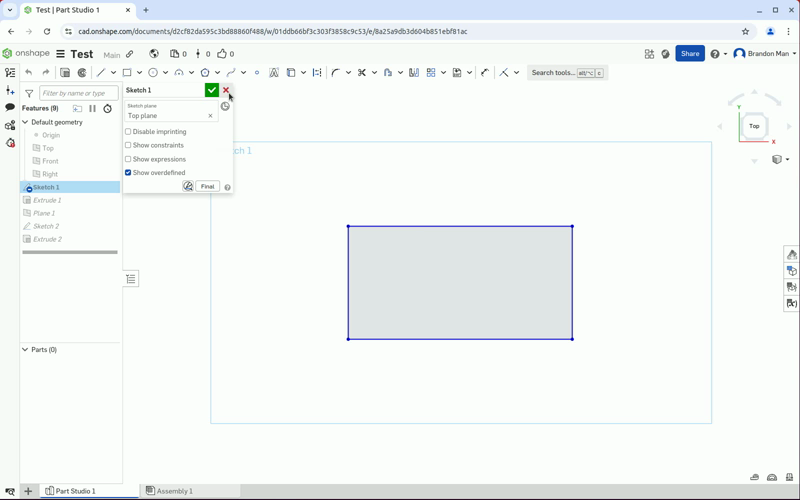
key(shift+s)
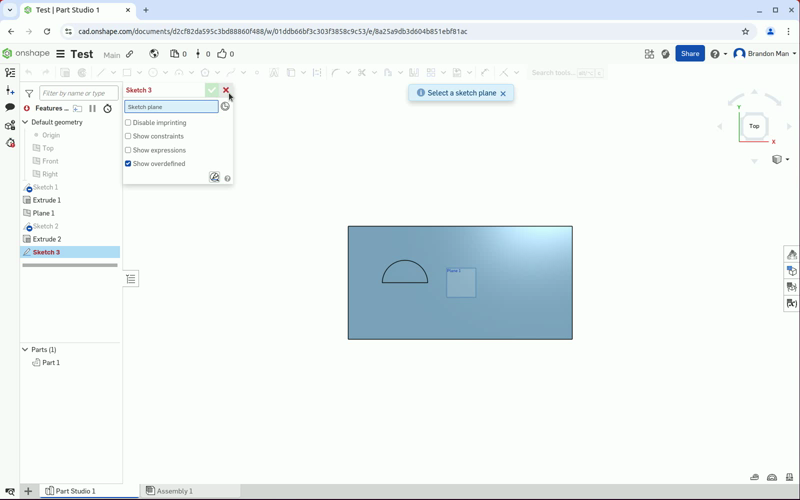
mouse_move(73, 215)
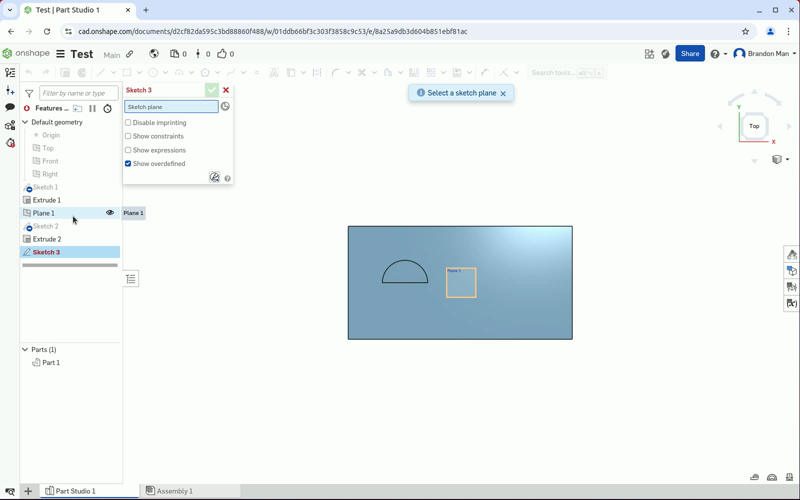
click(73, 215)
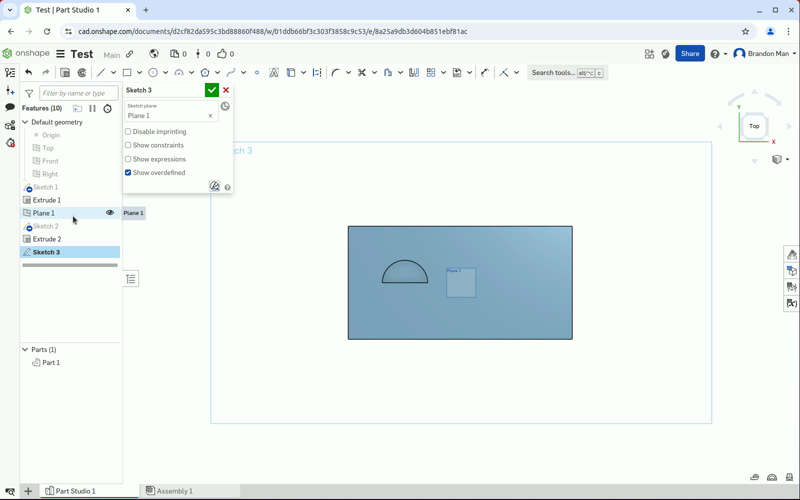
mouse_move(73, 352)
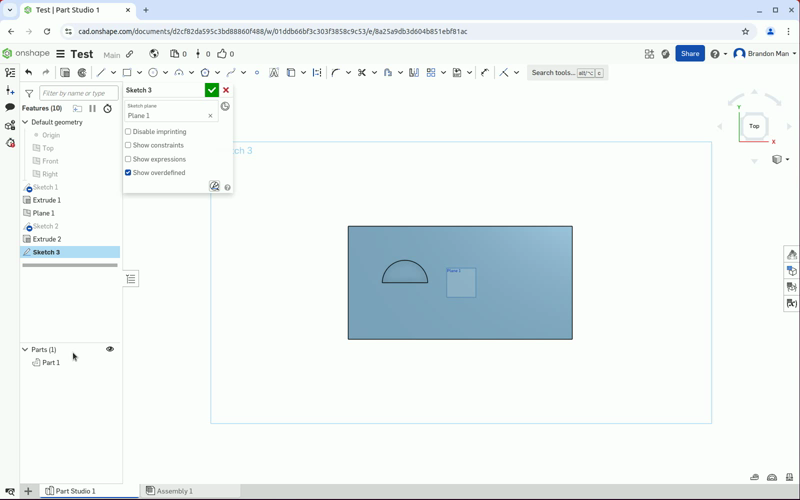
key(y)
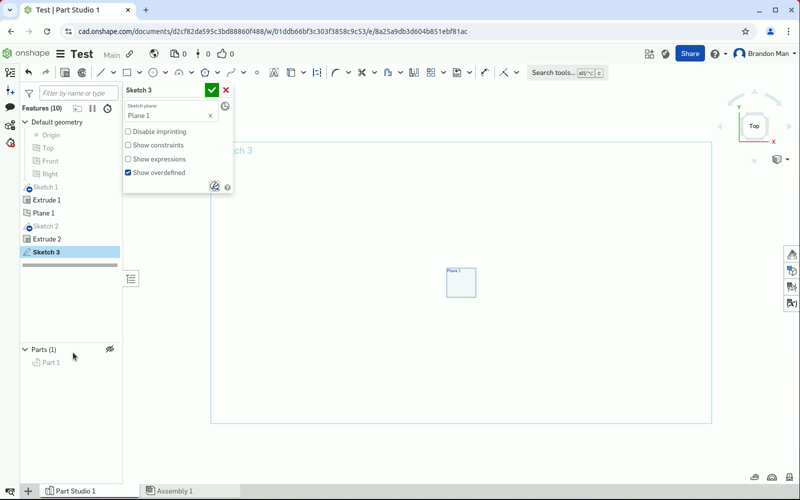
key(a)
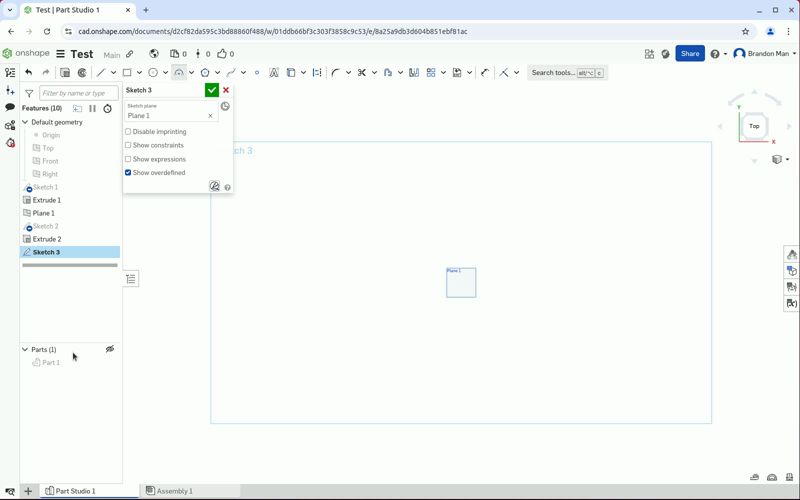
key_down(shift)
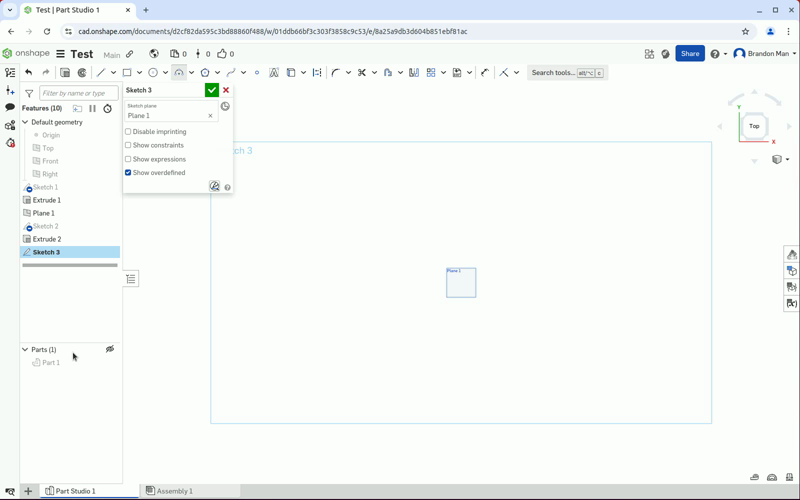
mouse_move(382, 282)
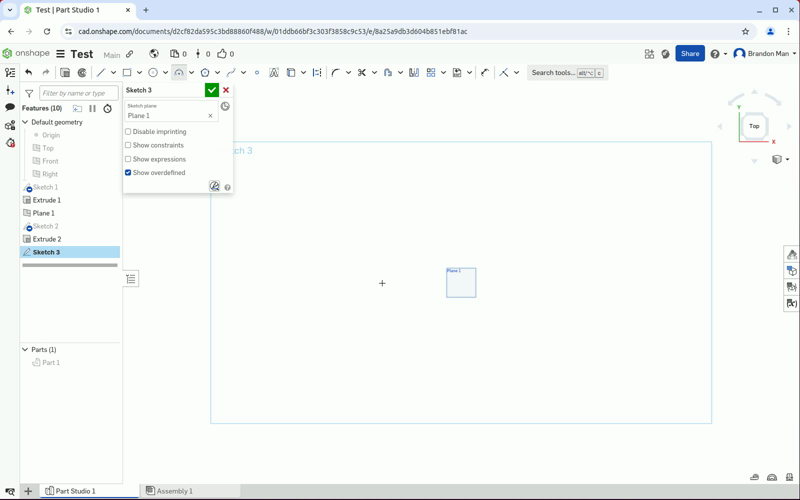
click(382, 282)
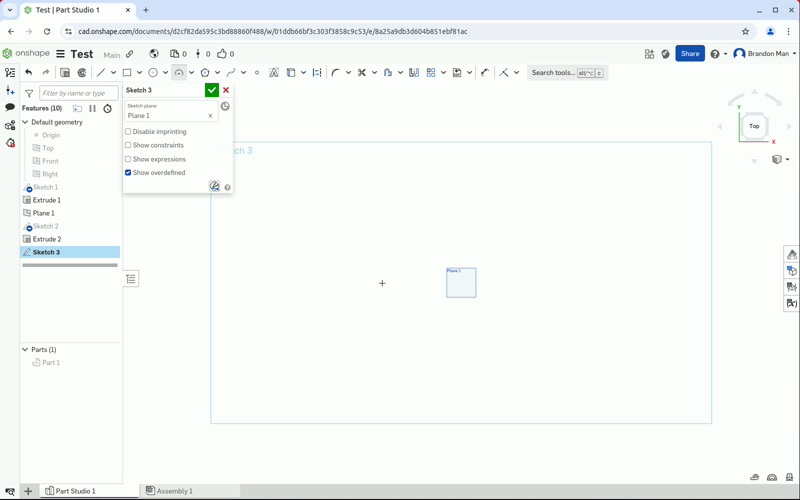
key_up(shift)
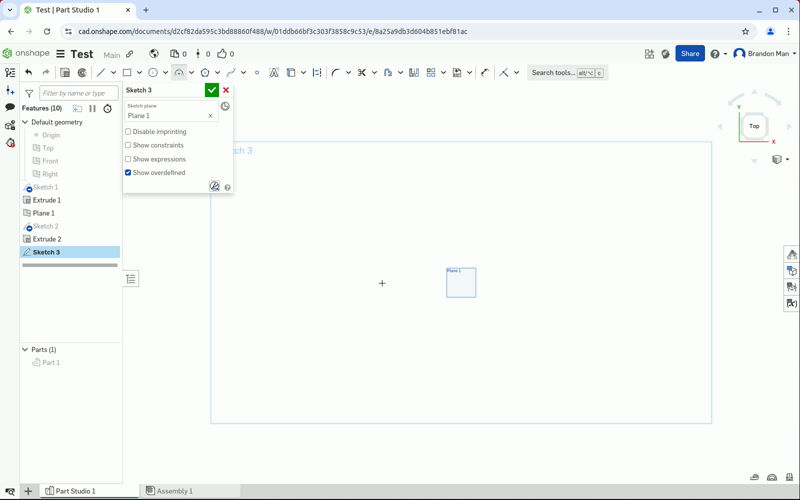
key_down(shift)
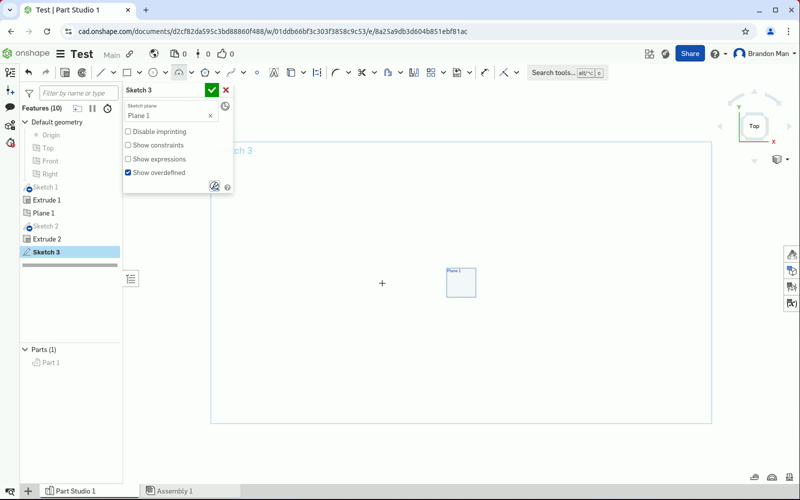
mouse_move(427, 282)
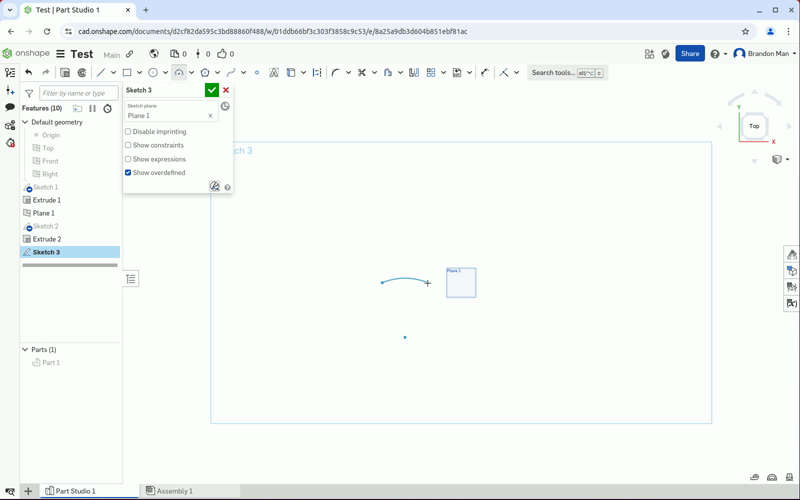
click(427, 282)
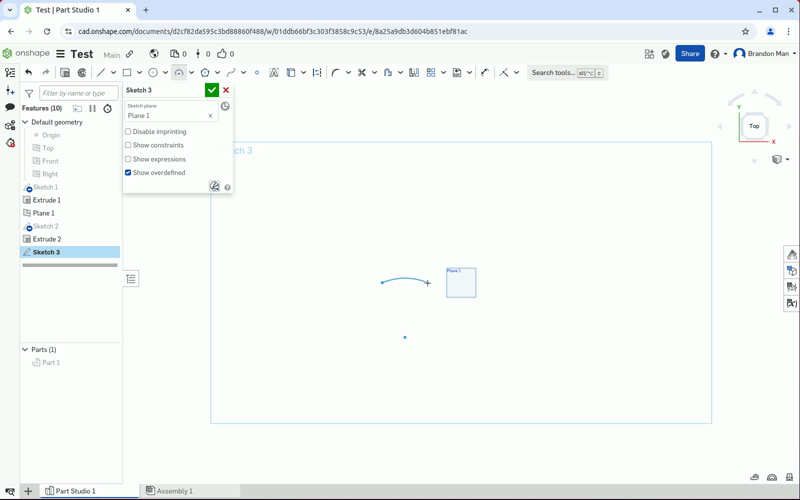
mouse_move(404, 305)
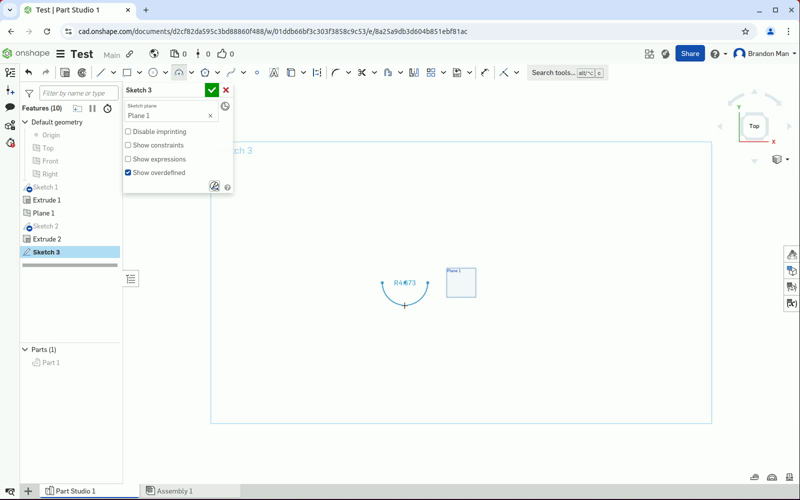
click(404, 305)
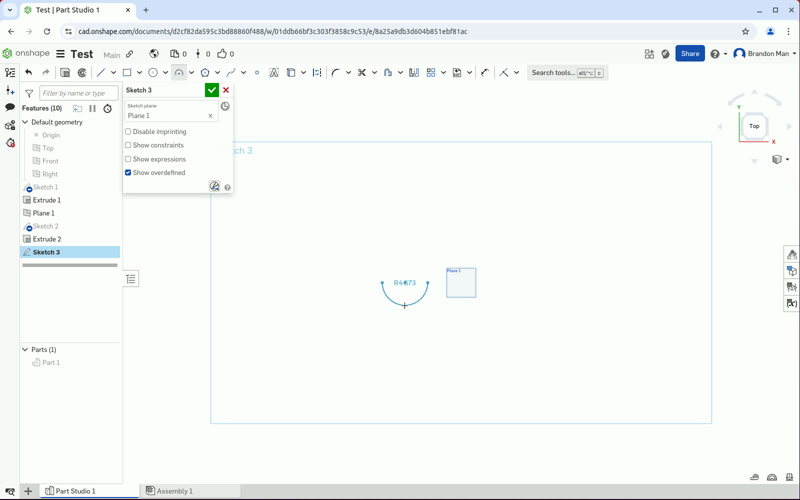
key_up(shift)
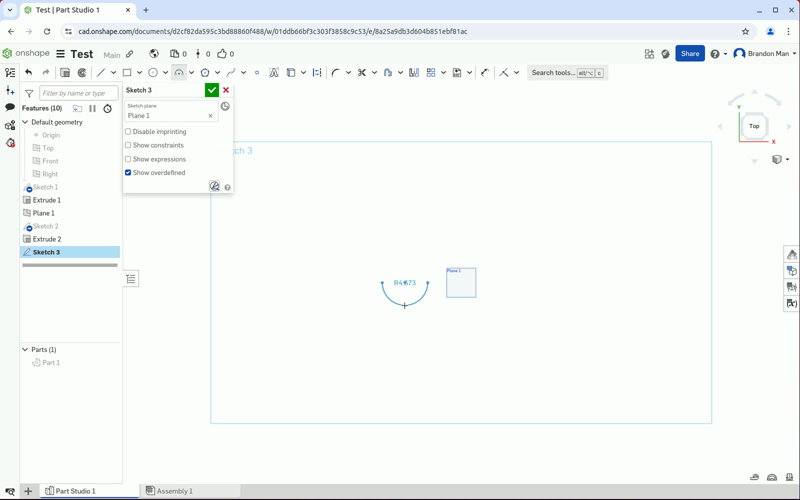
key(esc)
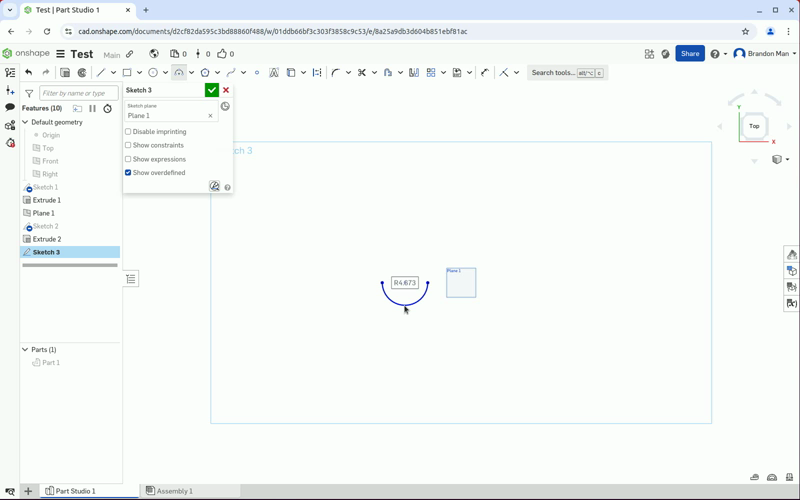
key(l)
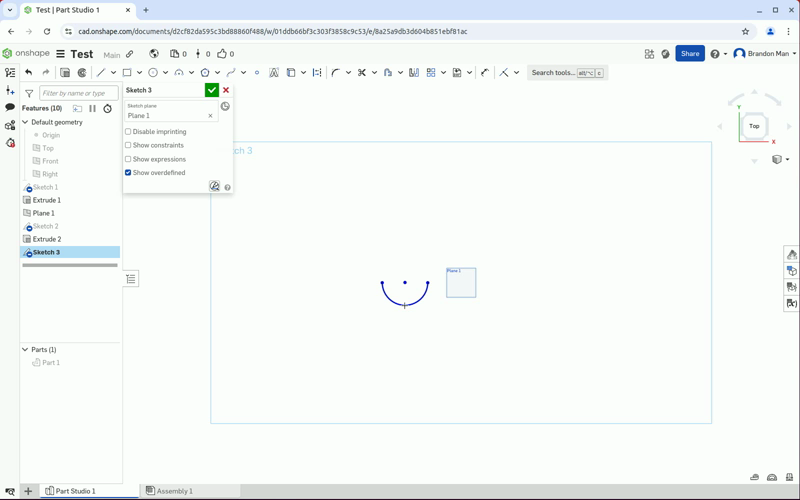
mouse_move(427, 282)
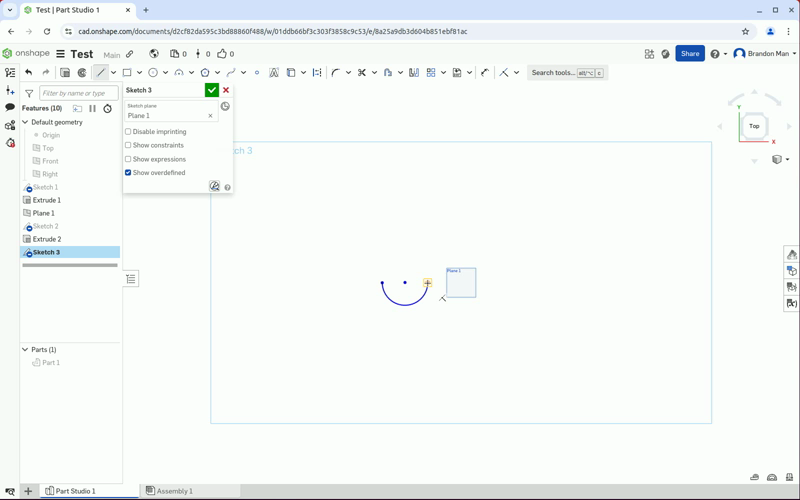
click(427, 282)
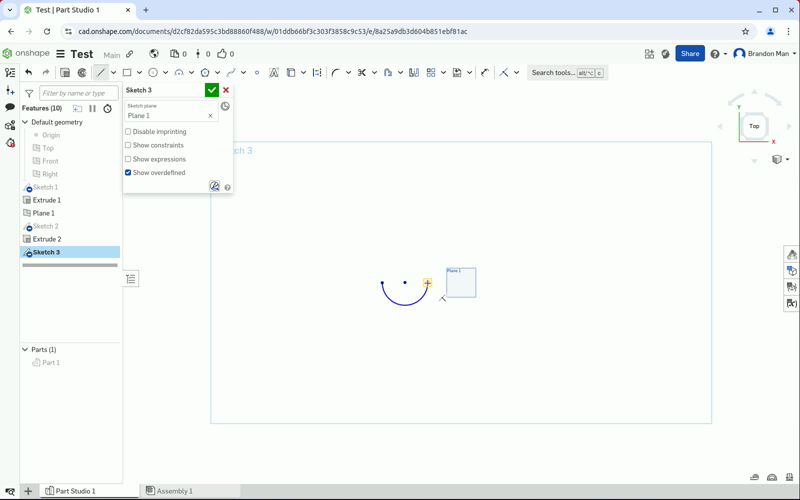
mouse_move(457, 282)
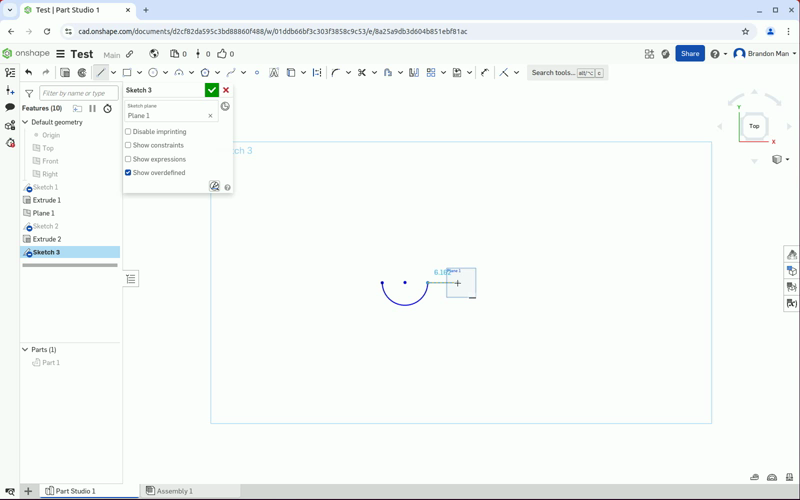
key_down(shift)
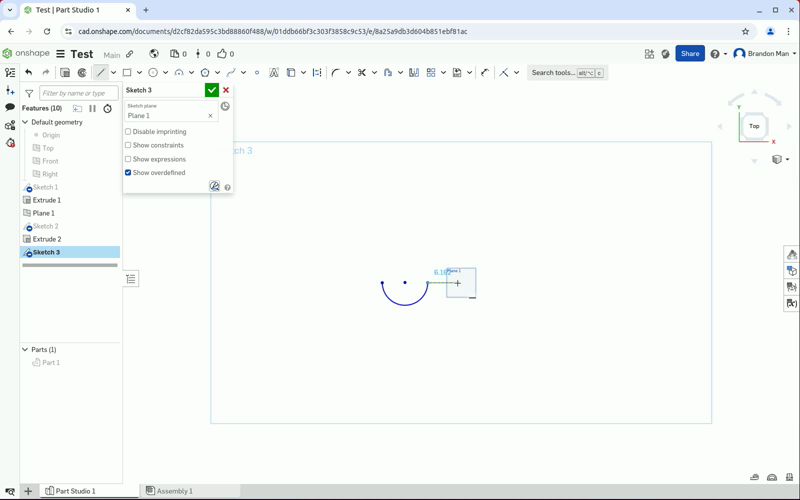
mouse_move(382, 282)
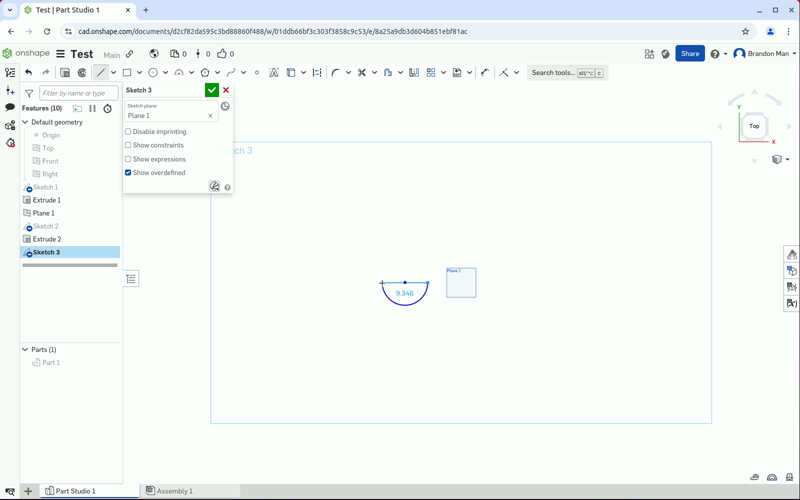
key_up(shift)
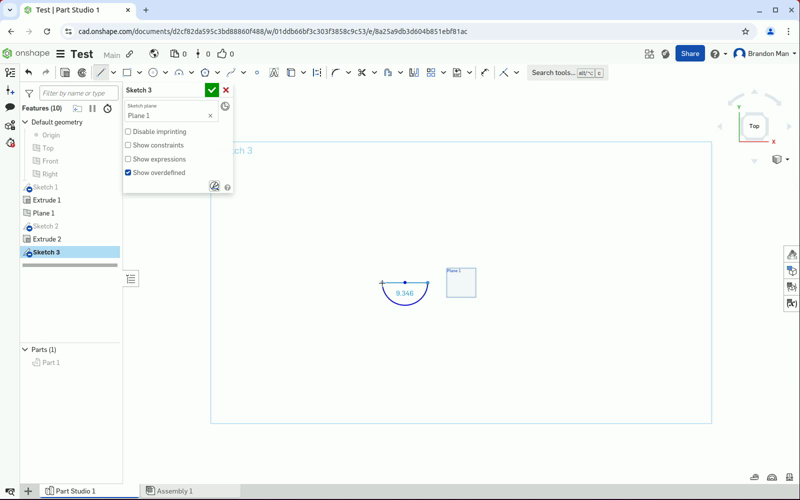
click(382, 282)
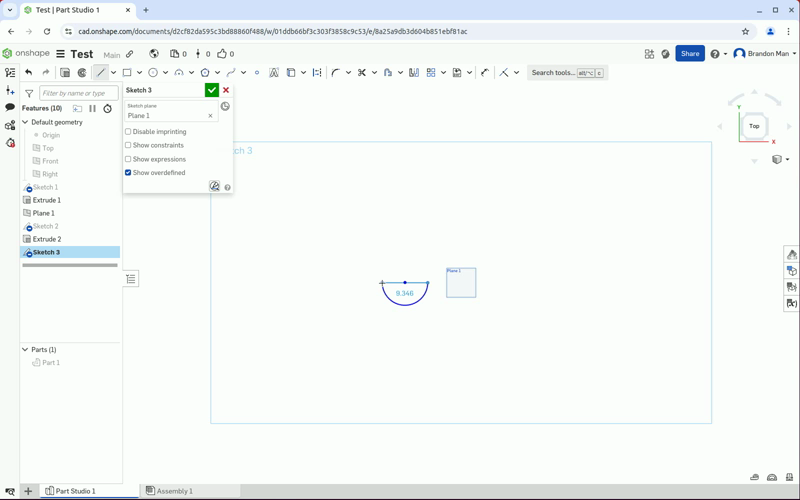
key(esc)
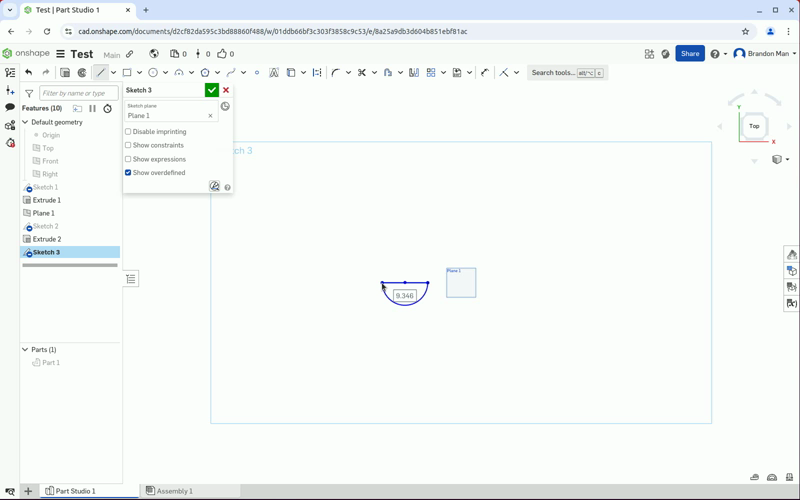
mouse_move(420, 293)
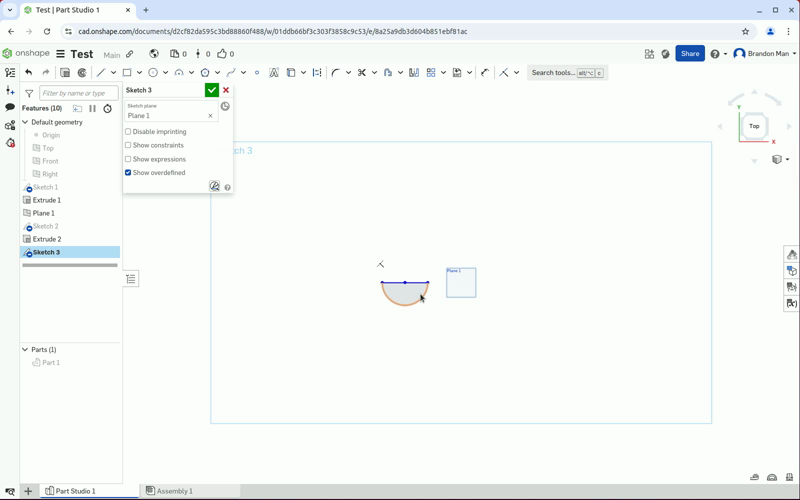
scroll(6)
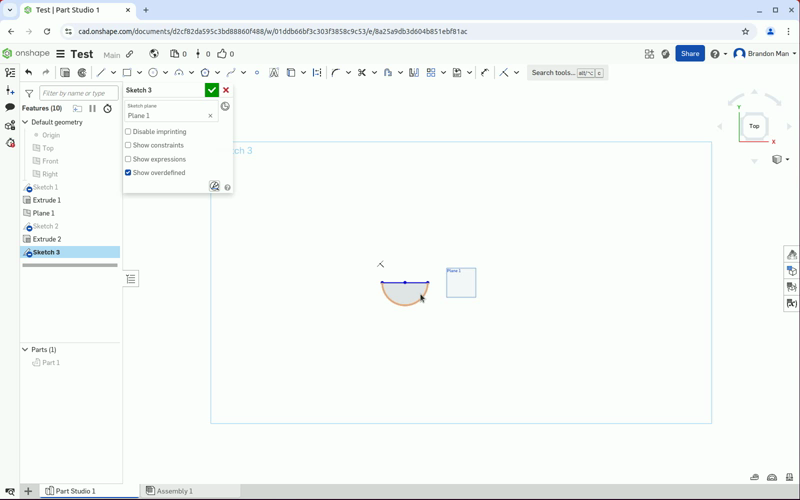
scroll(6)
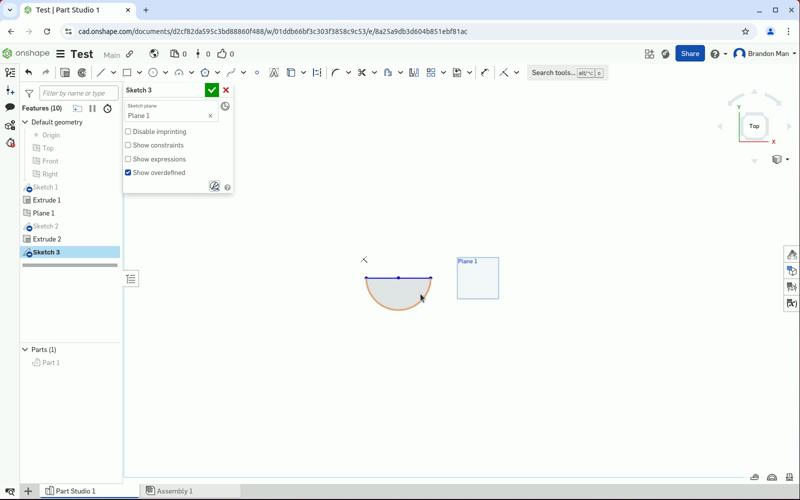
scroll(6)
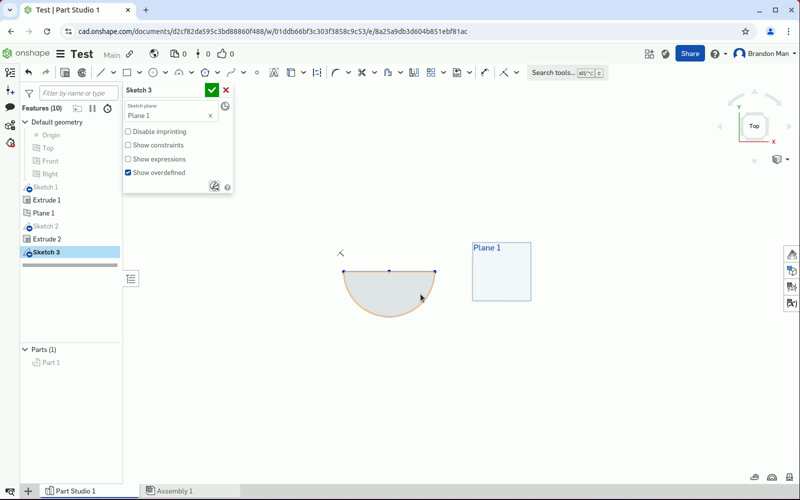
scroll(6)
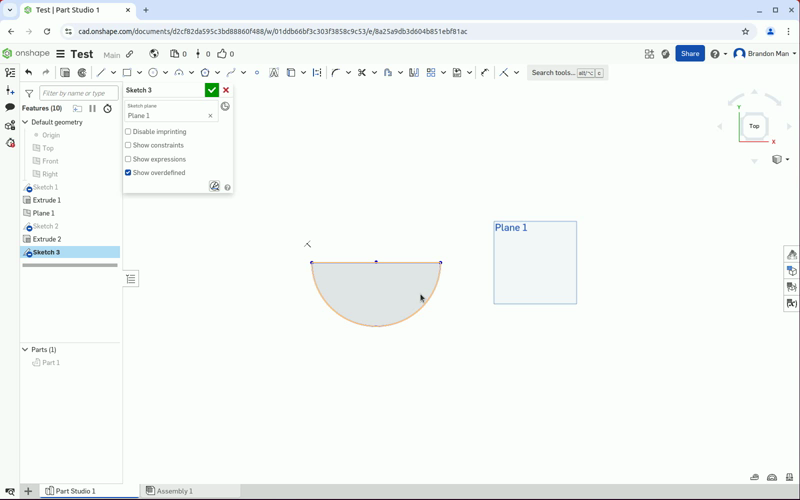
scroll(6)
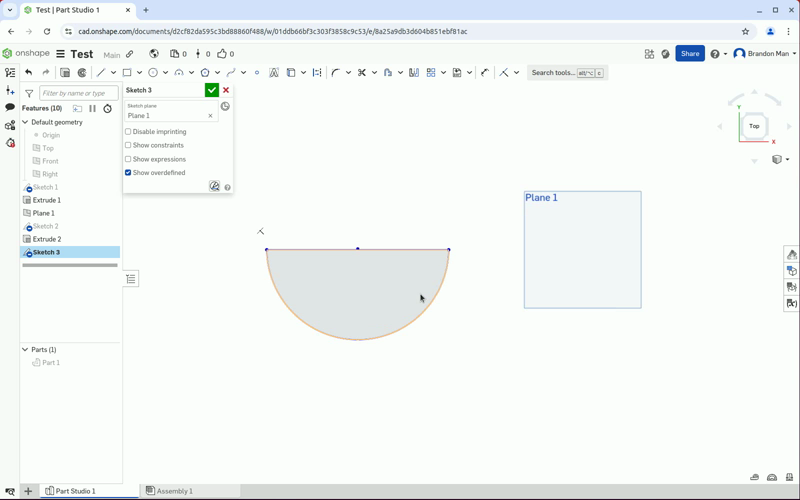
scroll(6)
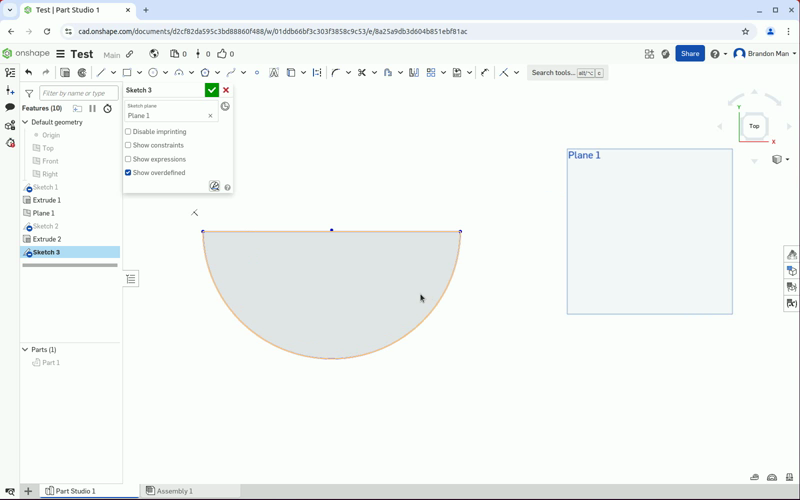
scroll(6)
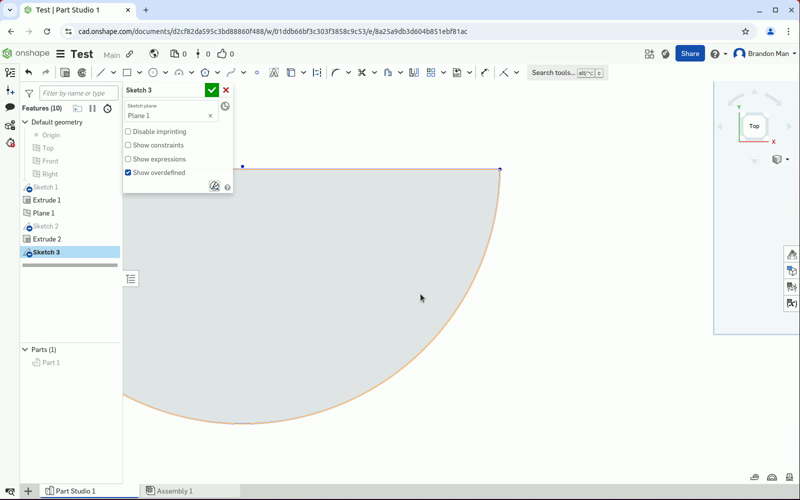
click(420, 293)
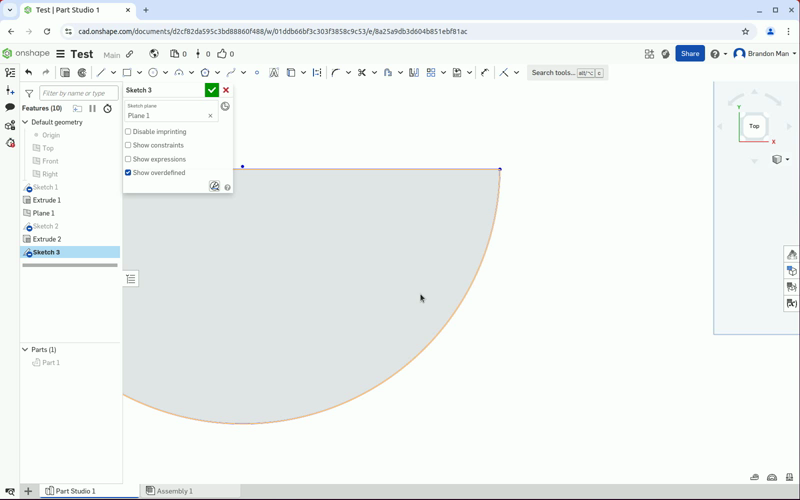
scroll(-6)
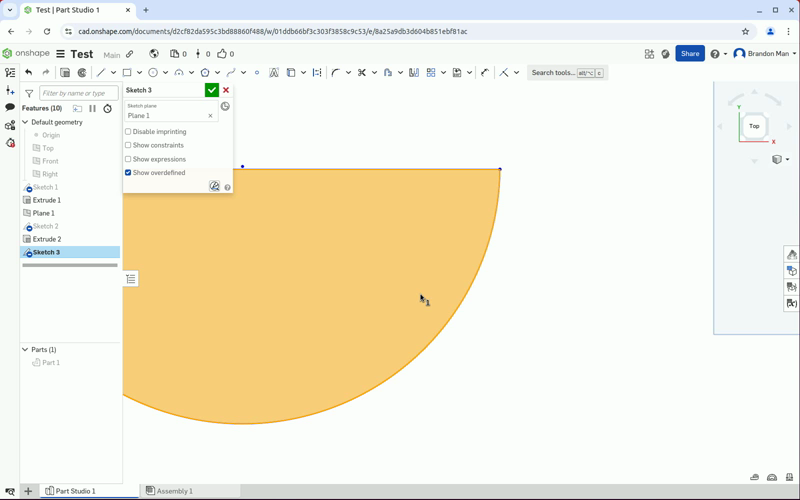
scroll(-6)
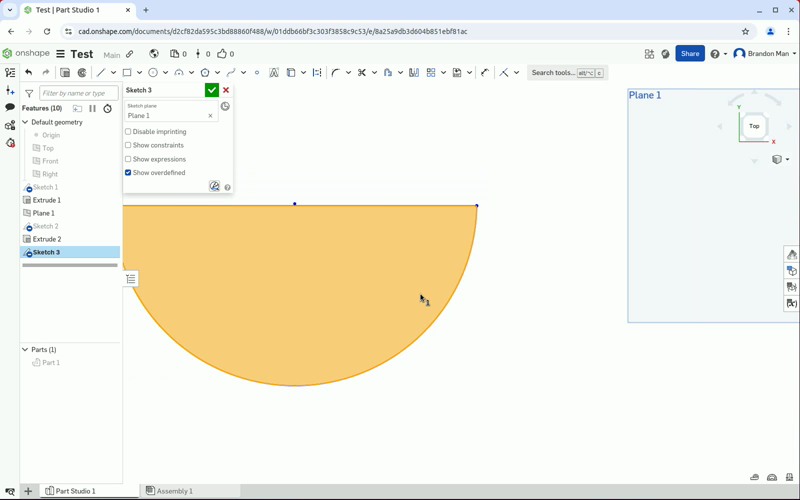
scroll(-6)
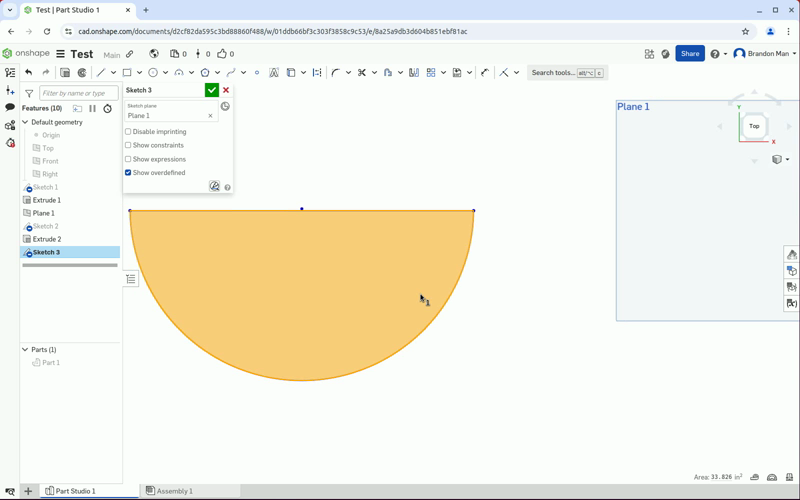
scroll(-6)
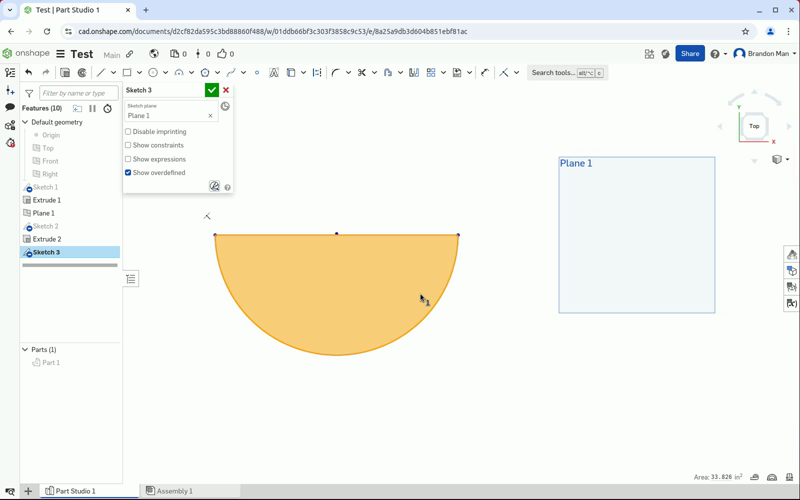
scroll(-6)
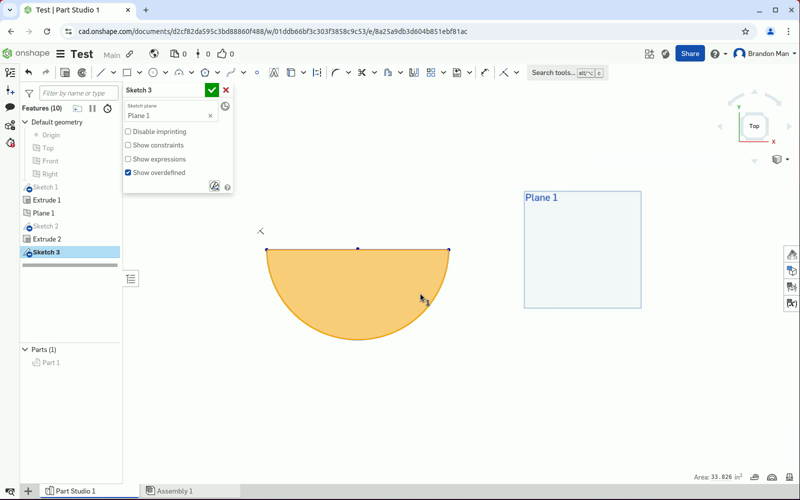
scroll(-6)
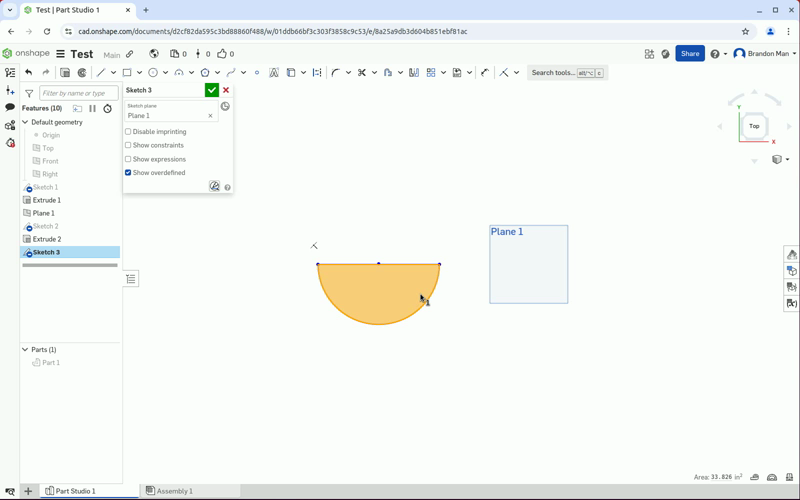
scroll(-6)
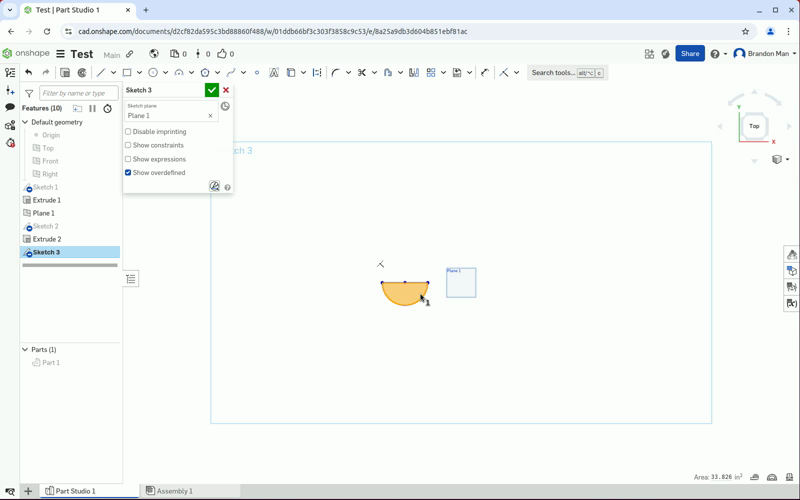
mouse_move(73, 352)
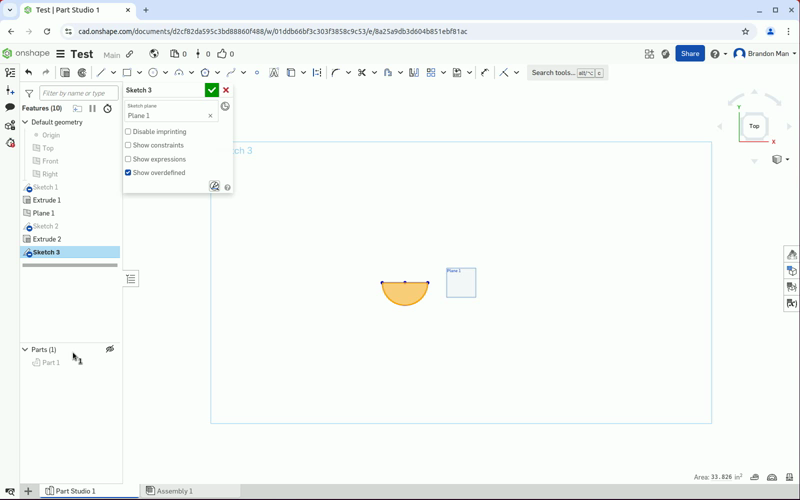
key(shift+y)
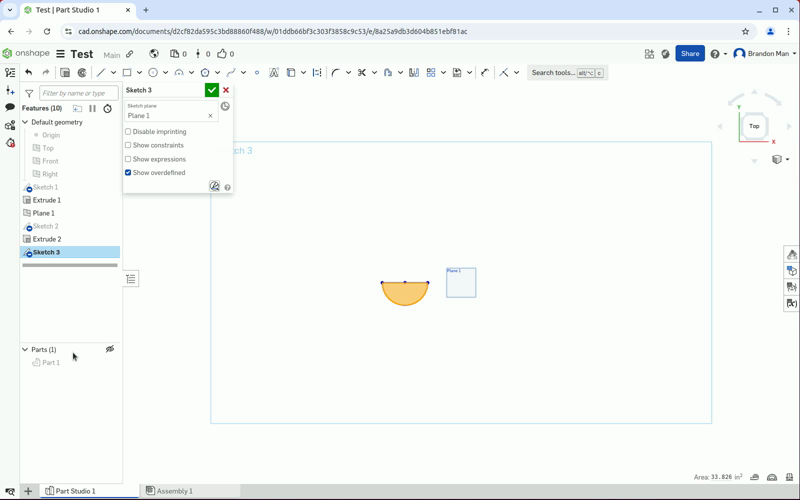
key(shift+e)
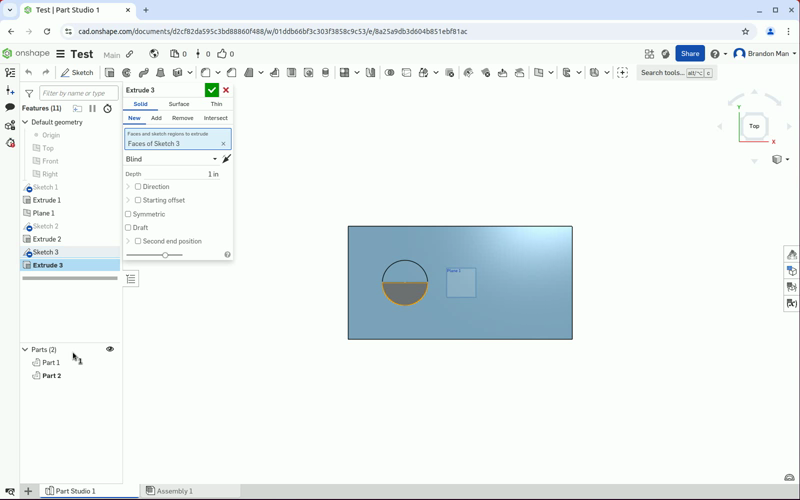
mouse_move(143, 106)
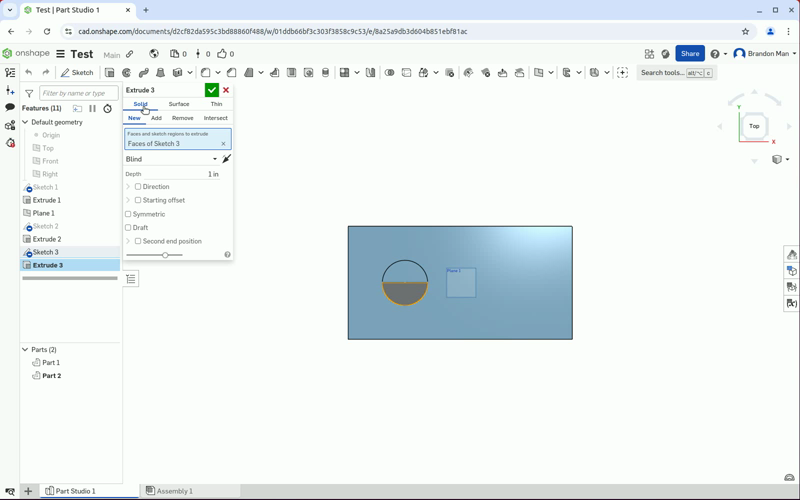
click(143, 106)
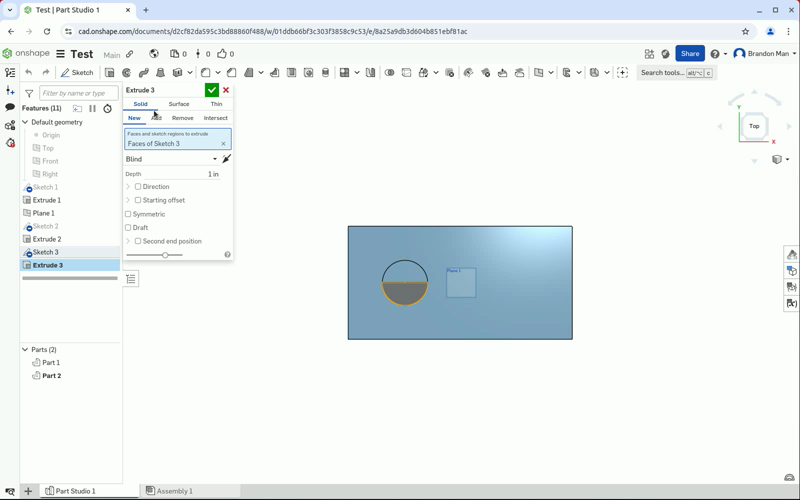
mouse_move(186, 120)
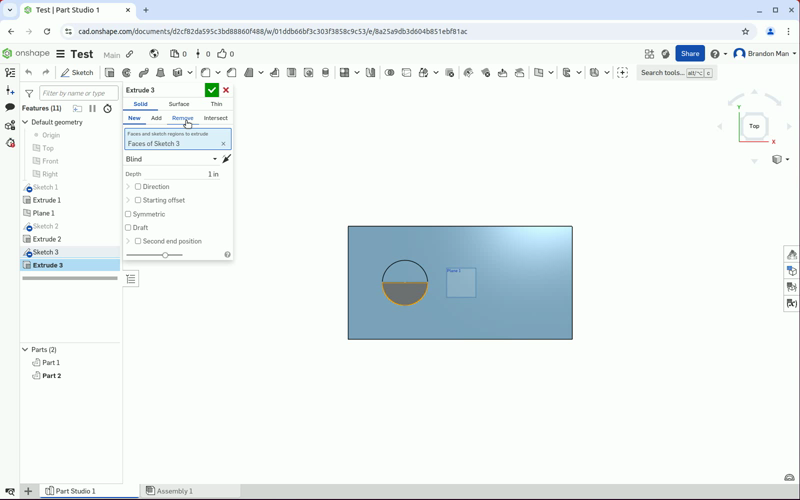
click(186, 120)
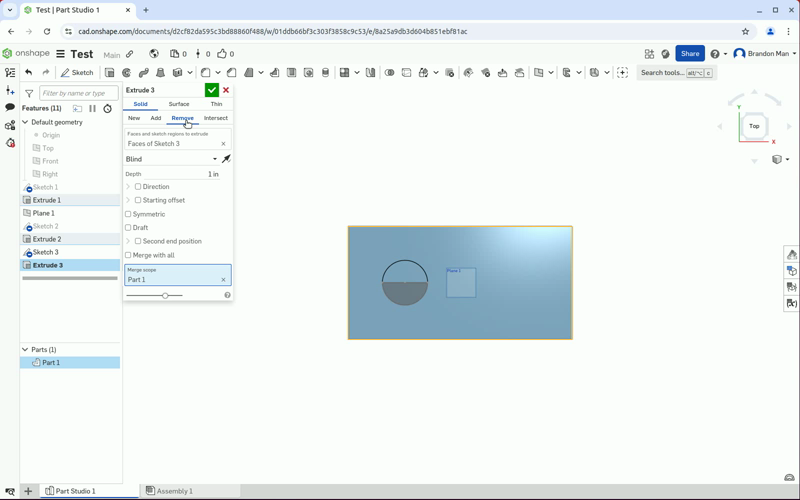
key(tab, 4)
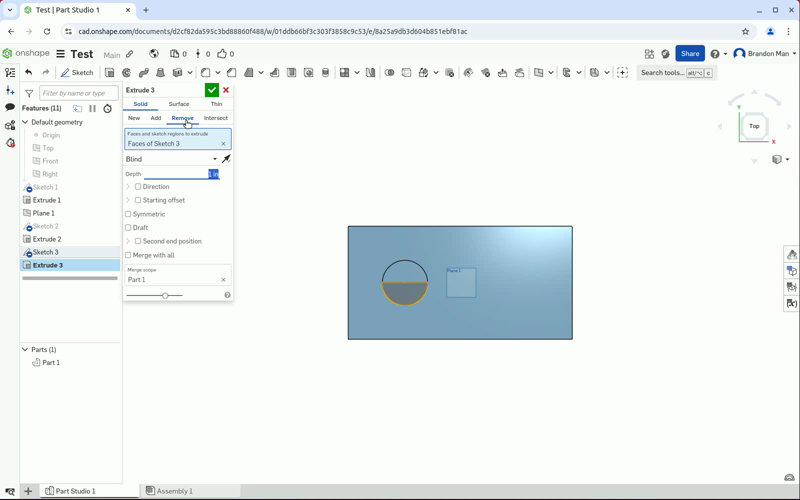
text(6.981)
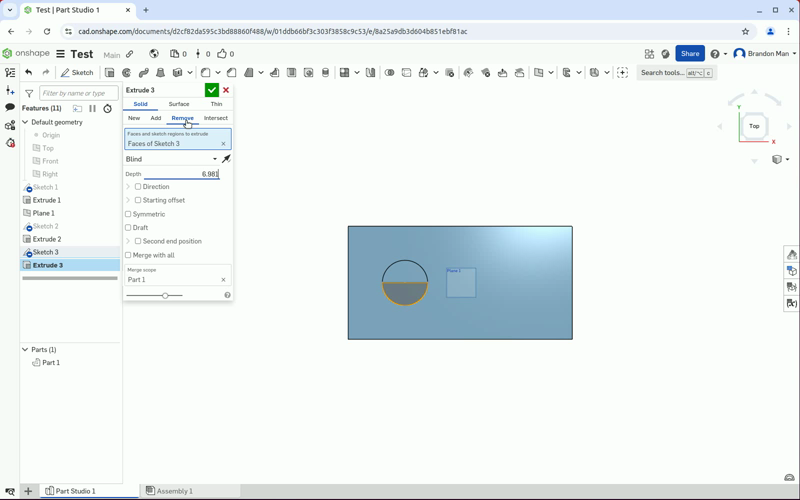
key(tab, 6)
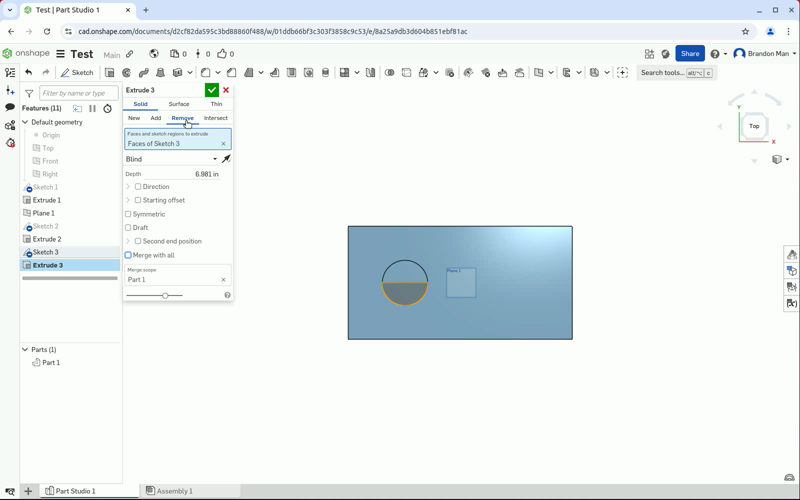
key(space)
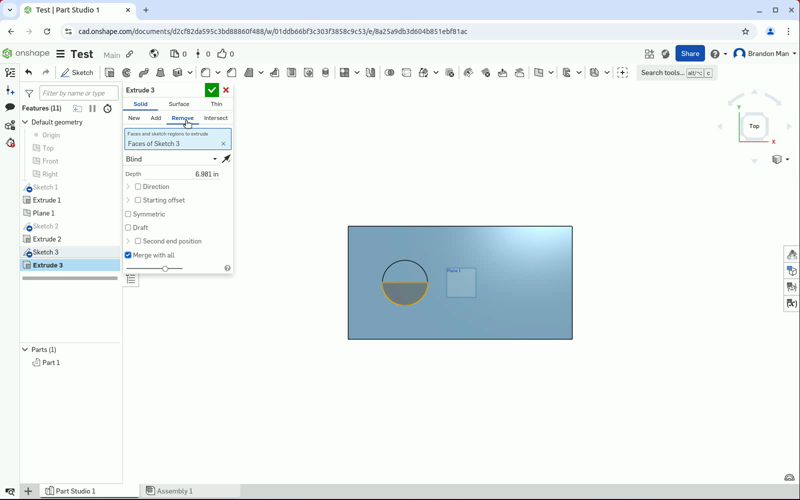
key(enter)
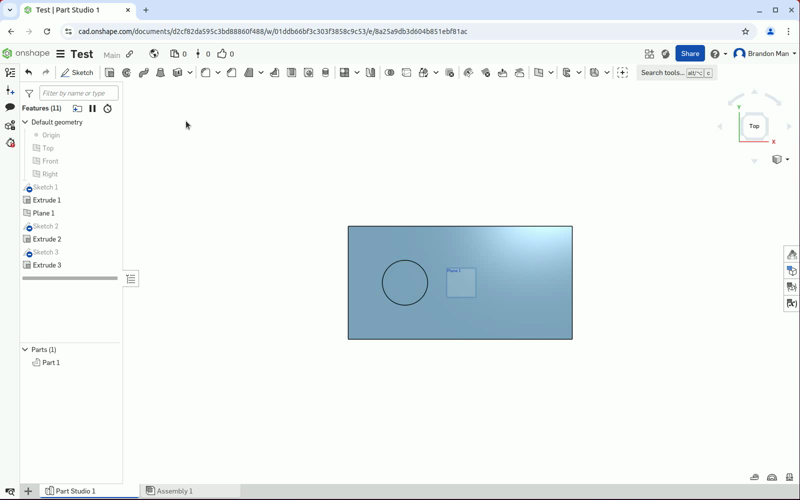
key(shift+h)
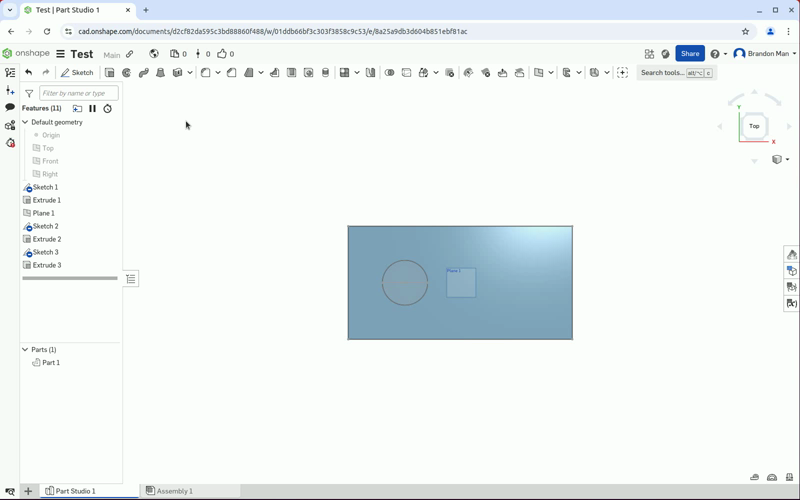
key(shift+h)
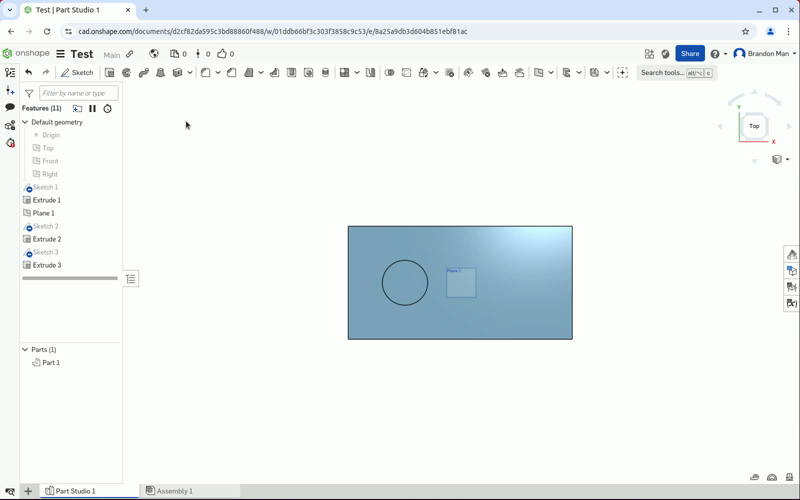
mouse_move(73, 189)
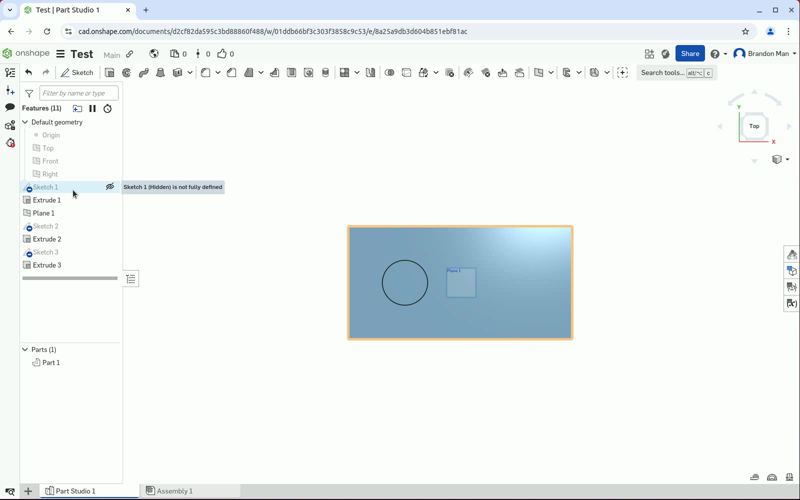
click(73, 189)
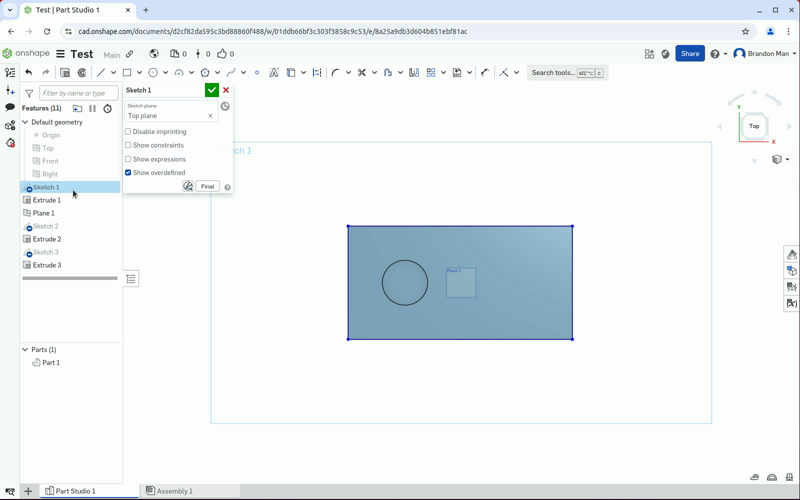
mouse_move(229, 92)
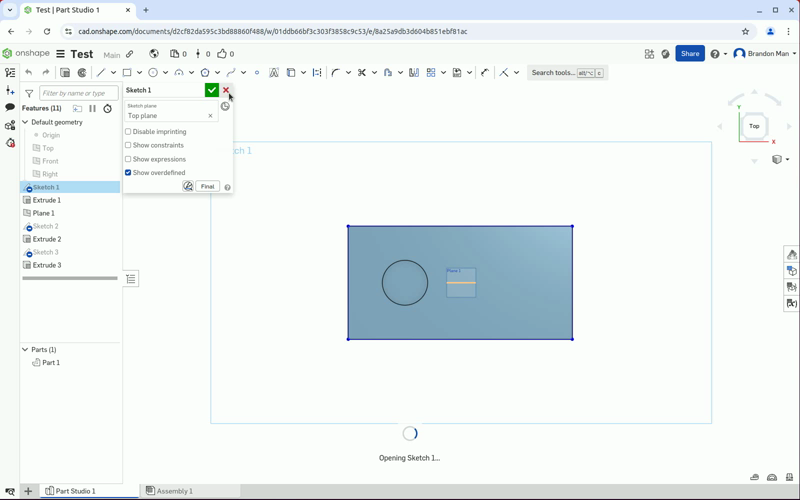
click(229, 92)
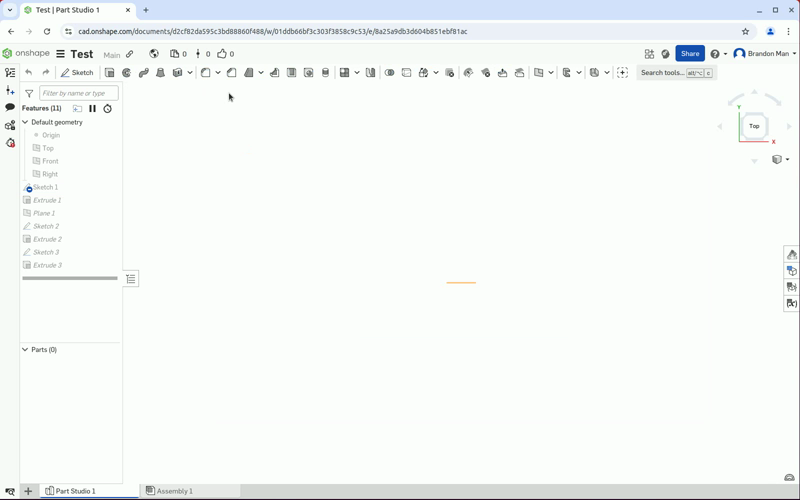
key(shift+s)
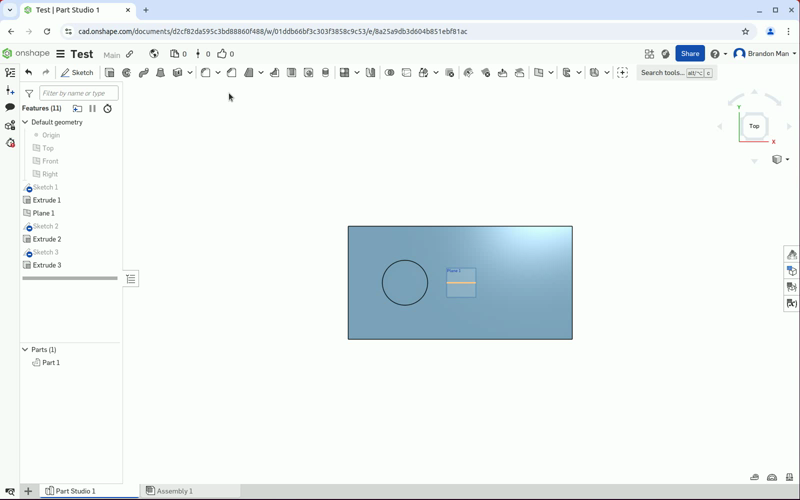
mouse_move(73, 215)
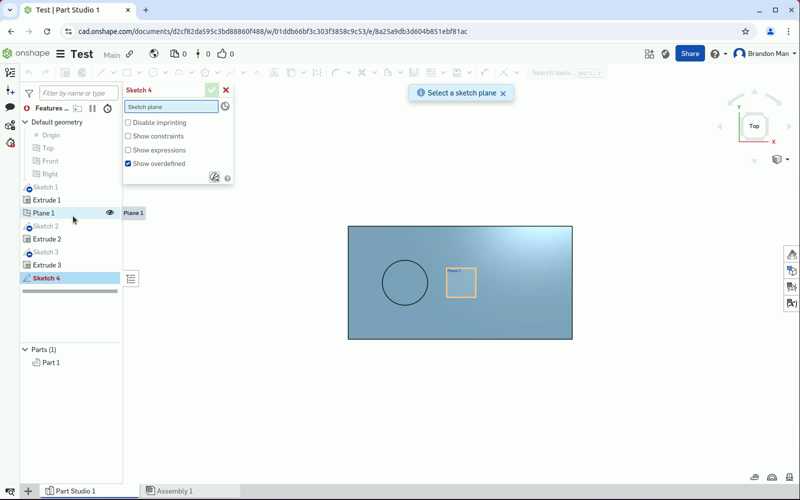
click(73, 215)
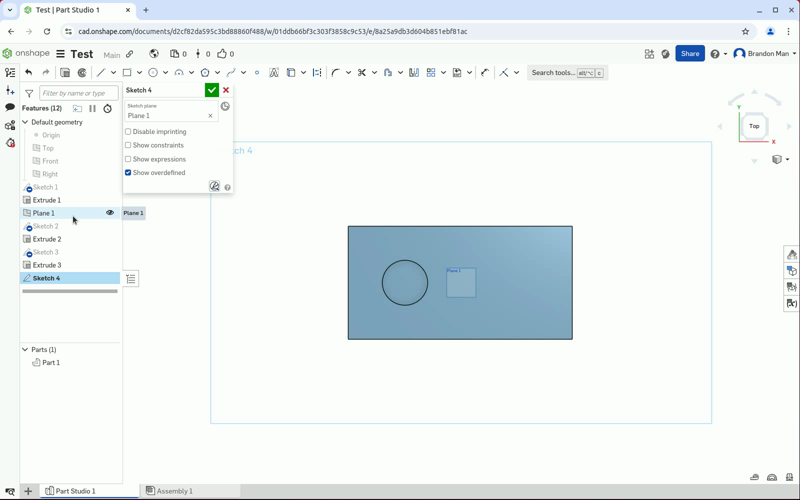
mouse_move(73, 352)
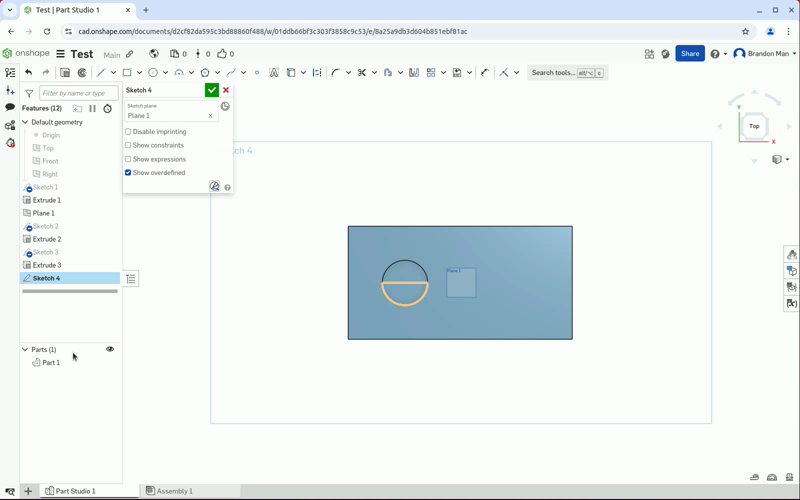
key(y)
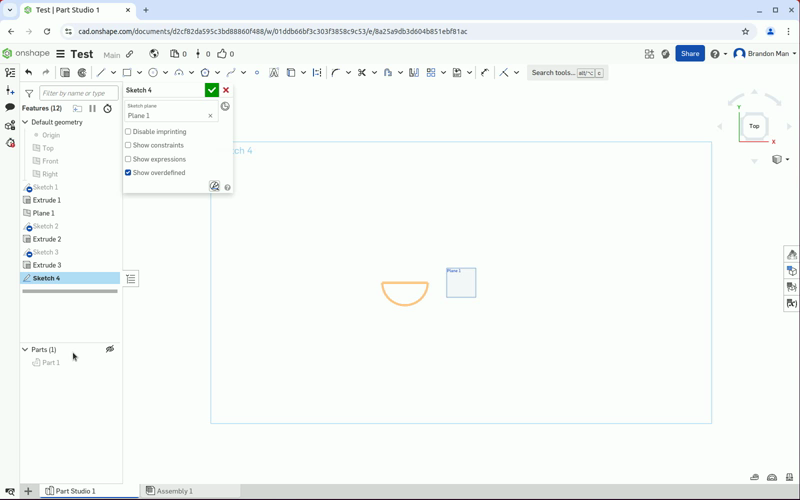
key(l)
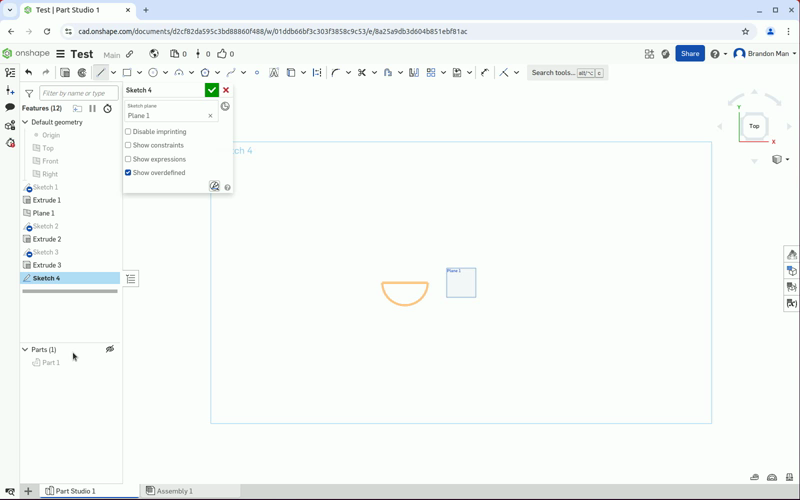
key_down(shift)
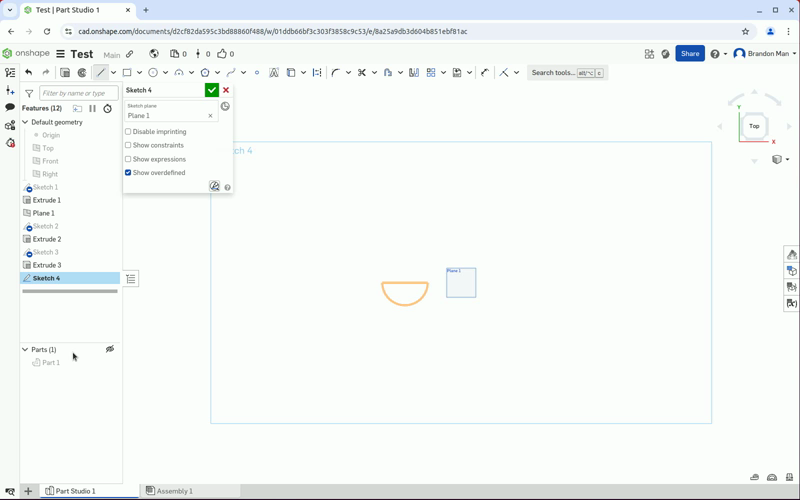
mouse_move(494, 282)
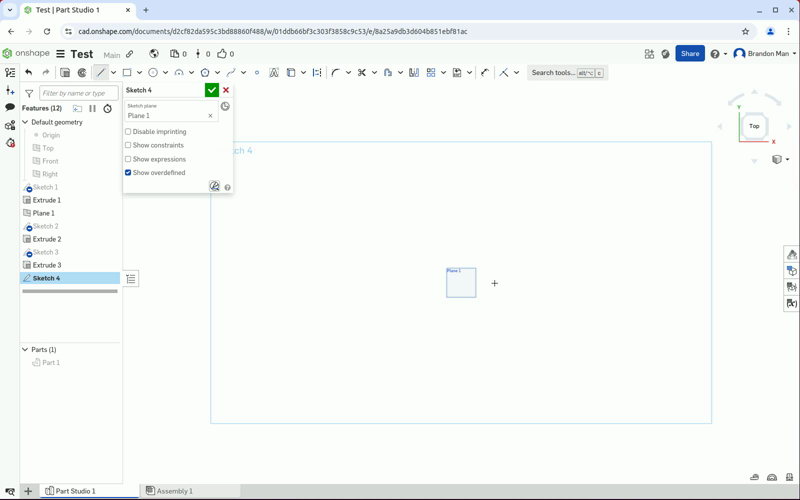
click(494, 282)
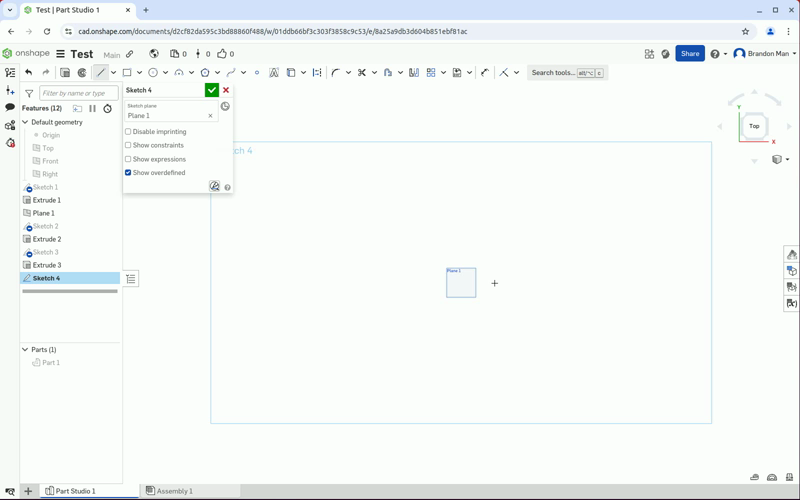
key_up(shift)
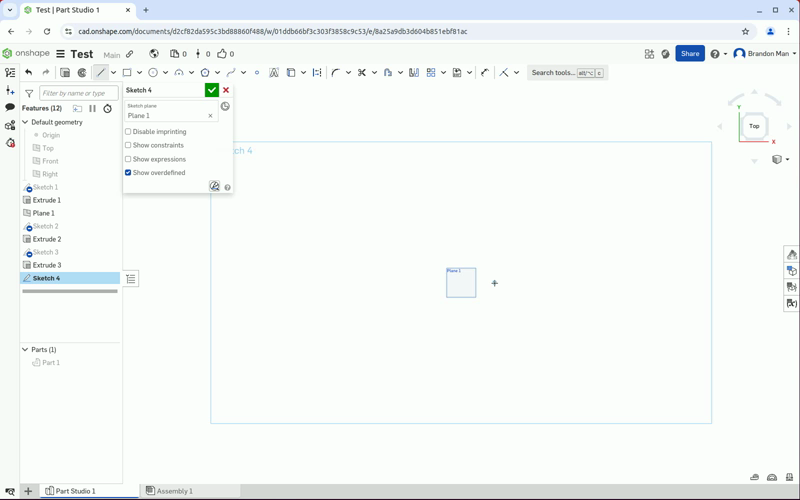
key_down(shift)
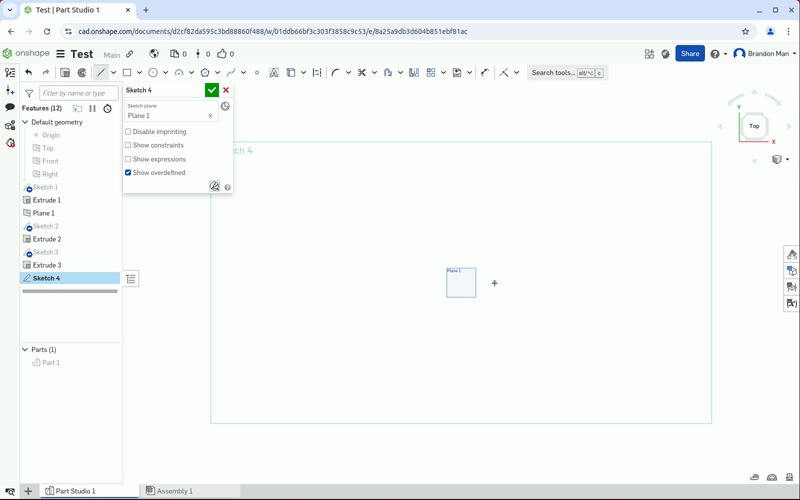
mouse_move(524, 282)
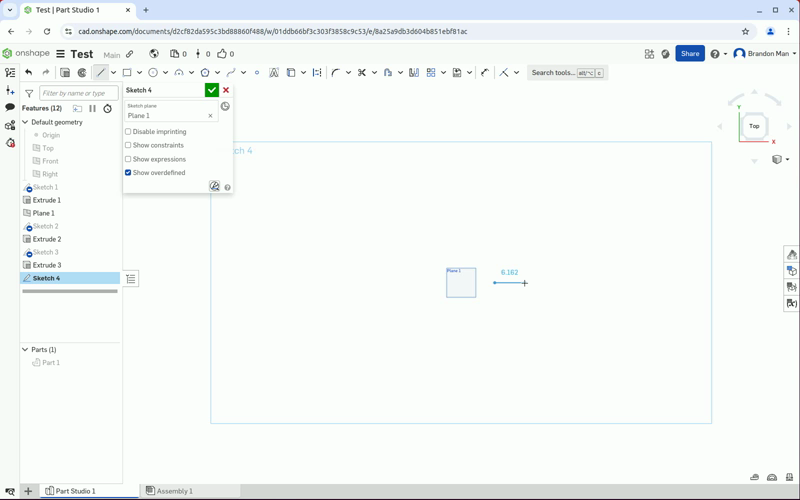
mouse_move(540, 282)
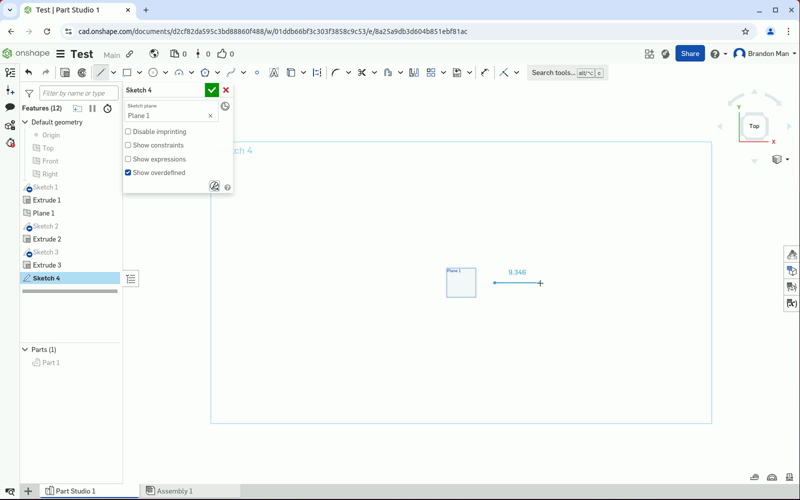
click(540, 282)
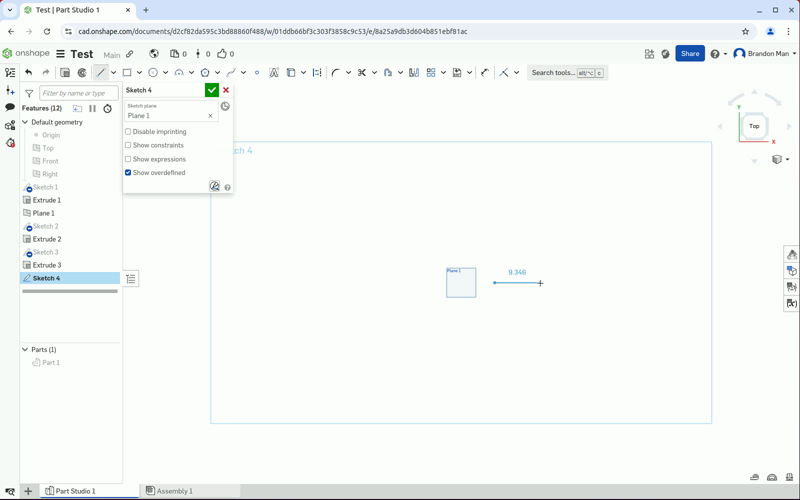
key_up(shift)
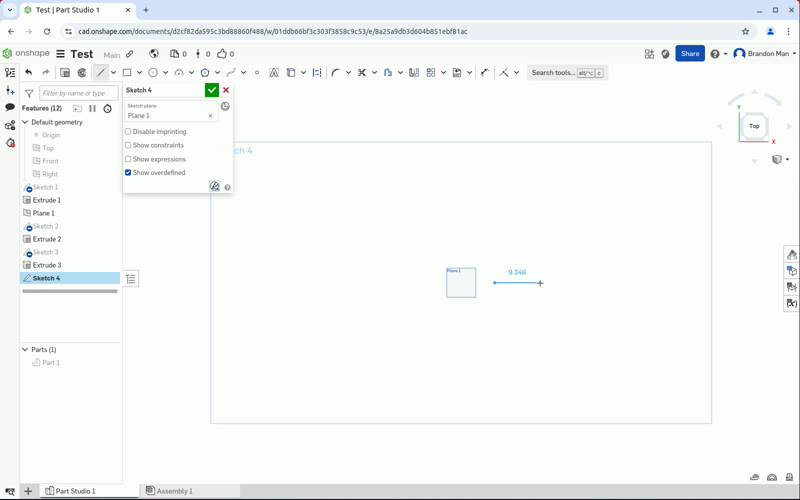
key(esc)
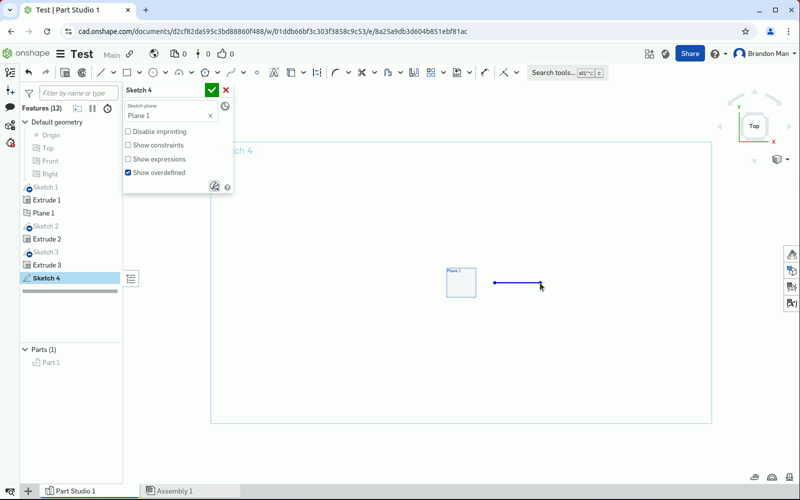
key(a)
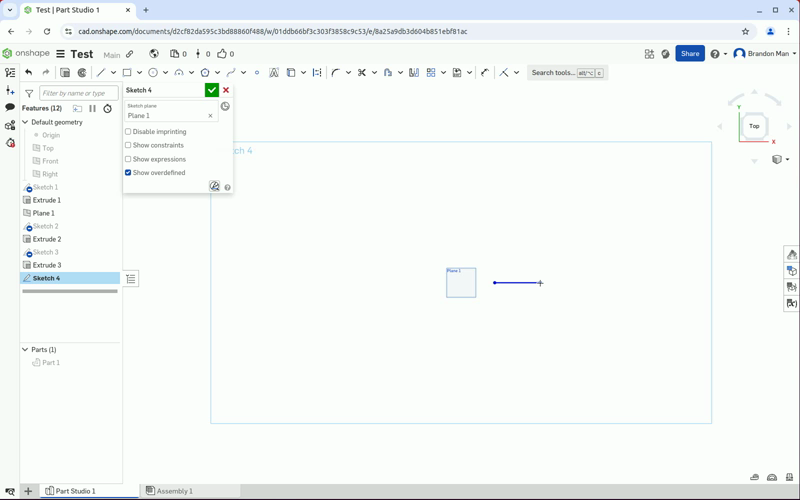
mouse_move(540, 282)
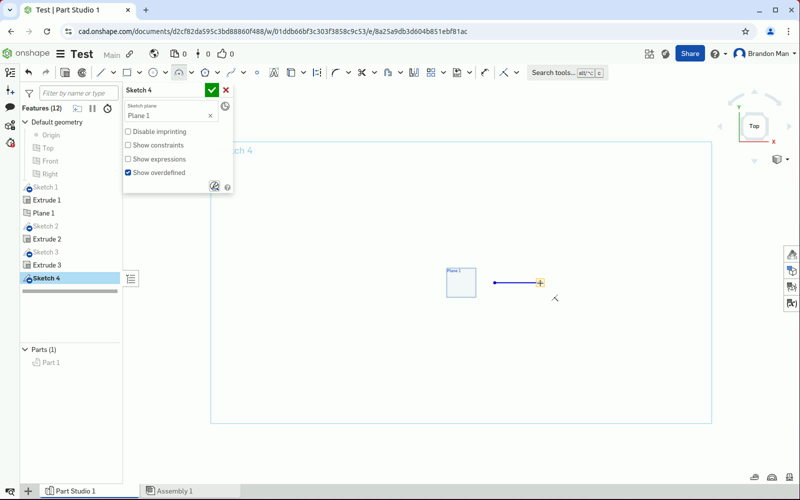
click(540, 282)
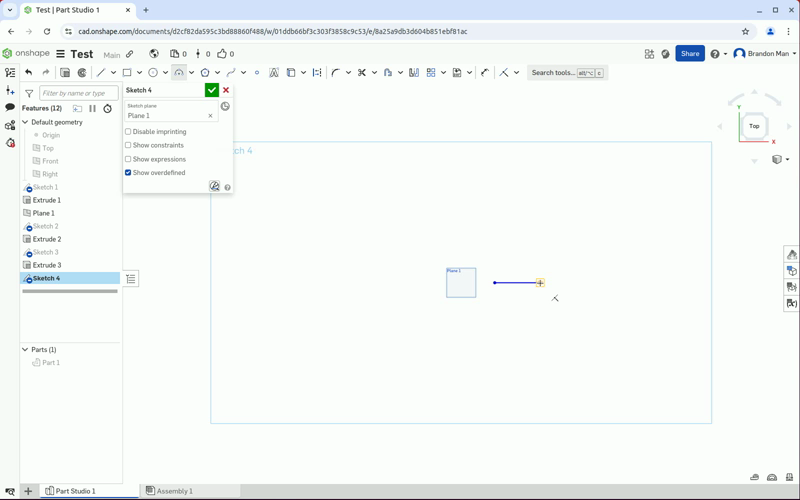
mouse_move(494, 282)
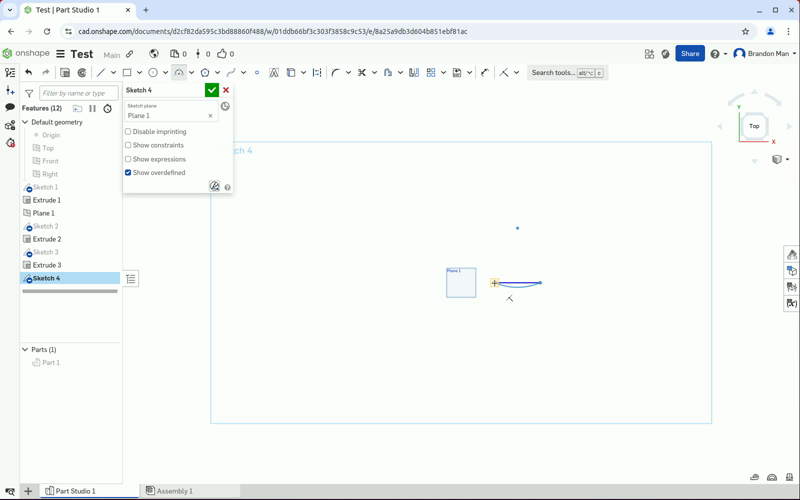
click(494, 282)
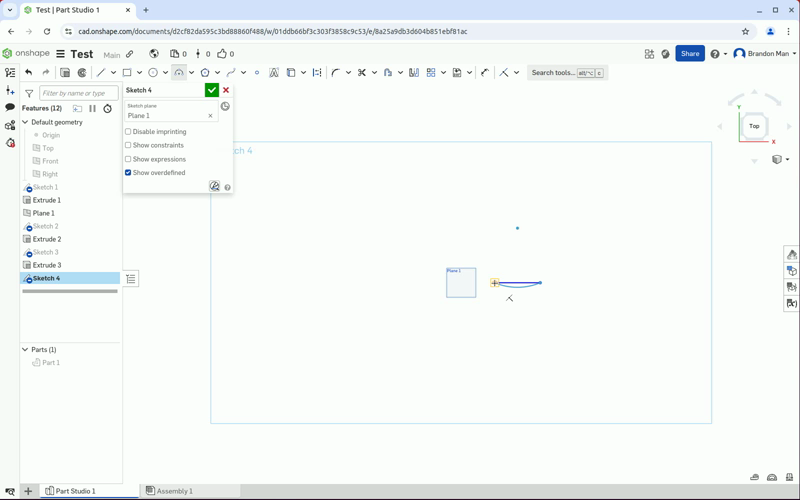
key_down(shift)
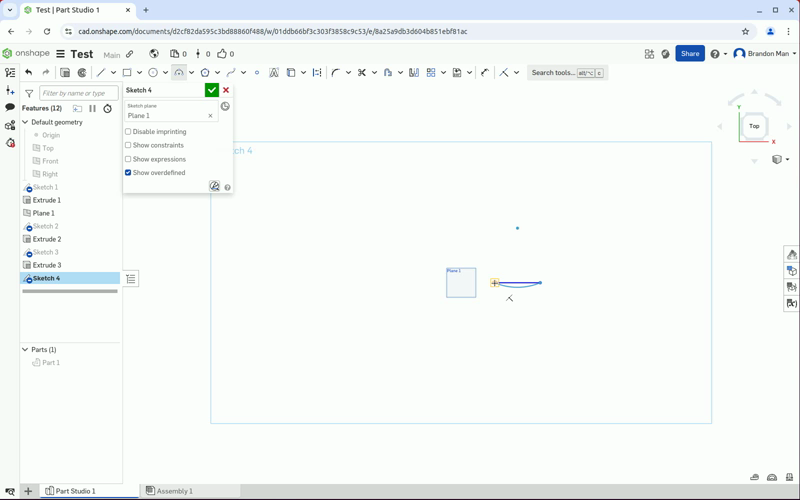
mouse_move(517, 260)
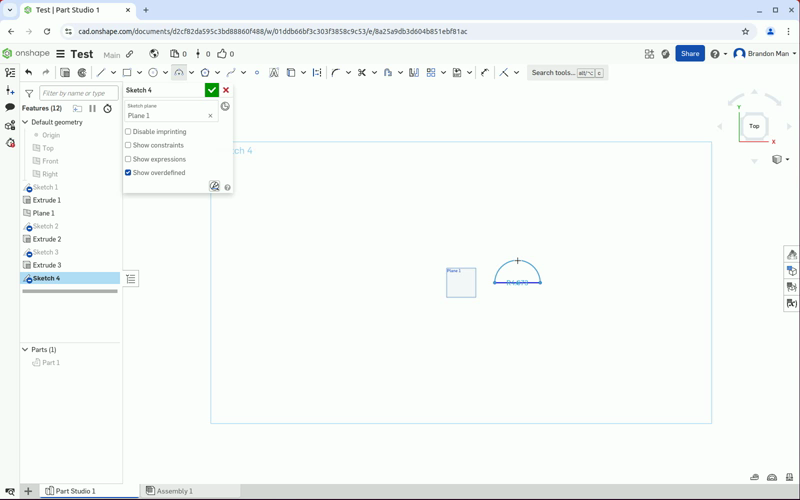
click(517, 260)
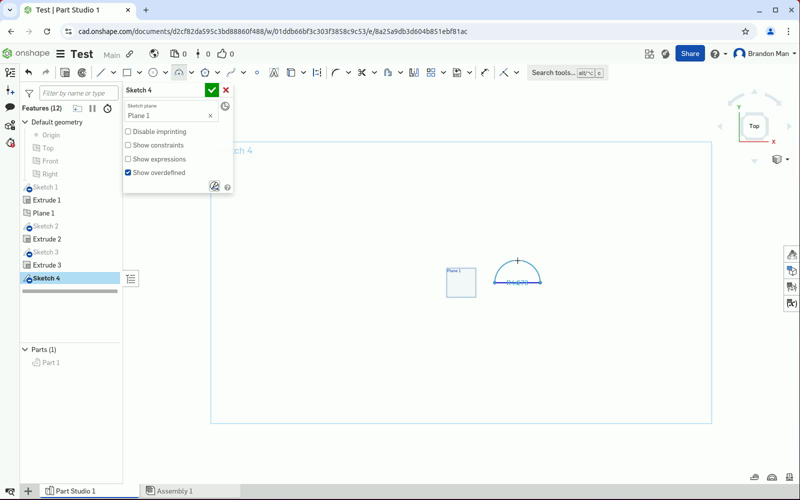
key_up(shift)
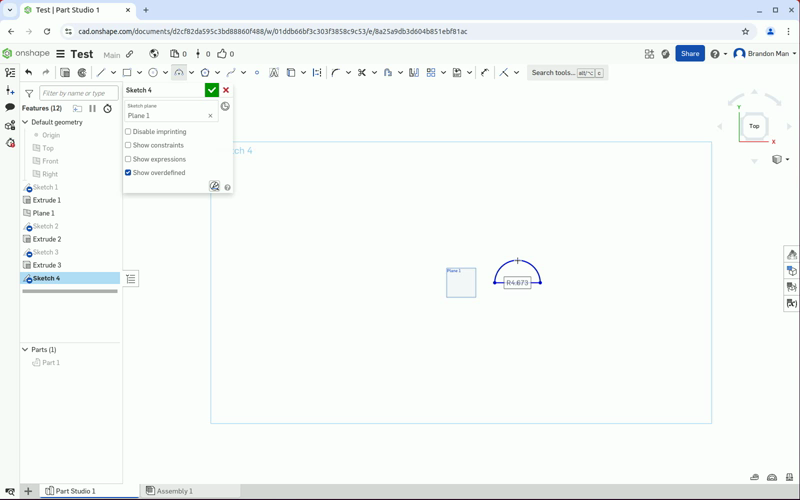
key(esc)
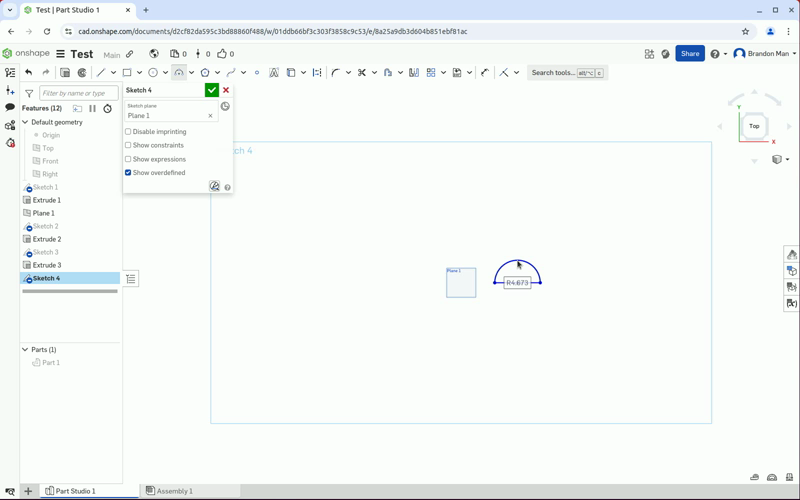
mouse_move(526, 265)
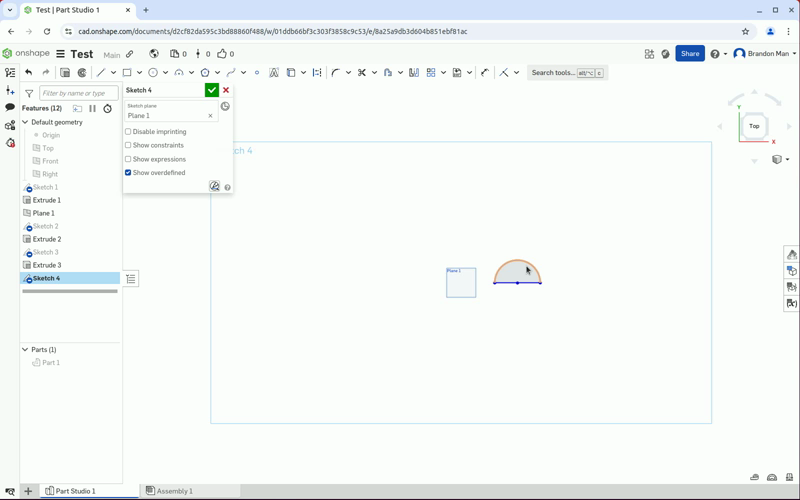
scroll(6)
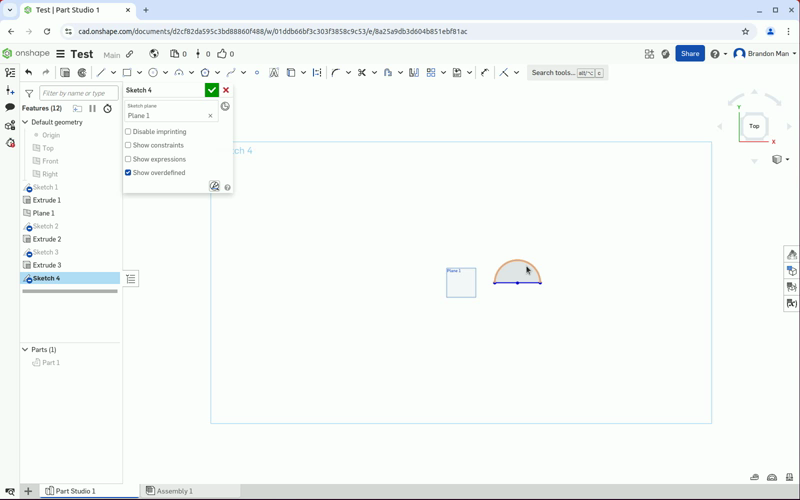
scroll(6)
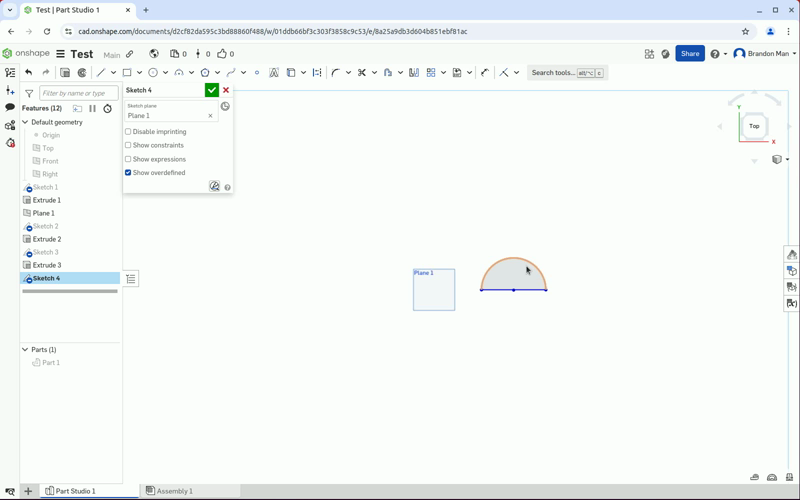
scroll(6)
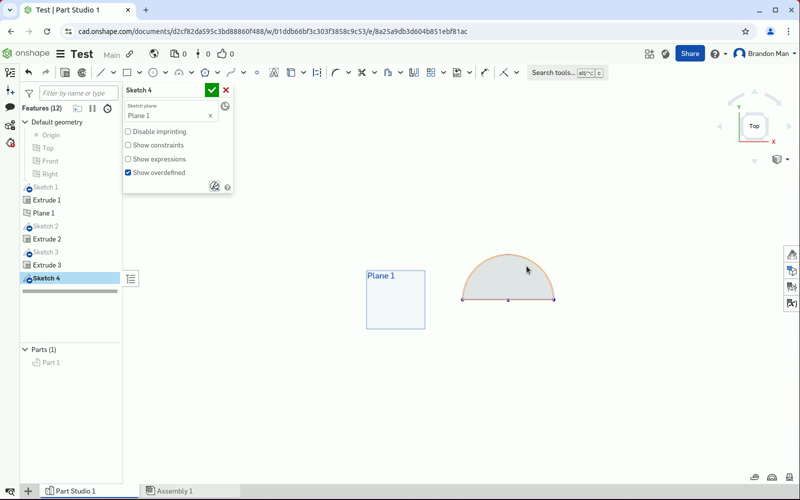
scroll(6)
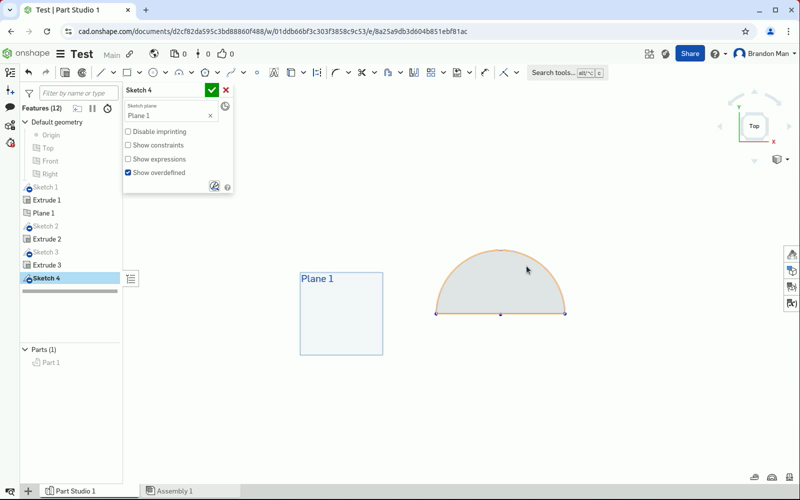
scroll(6)
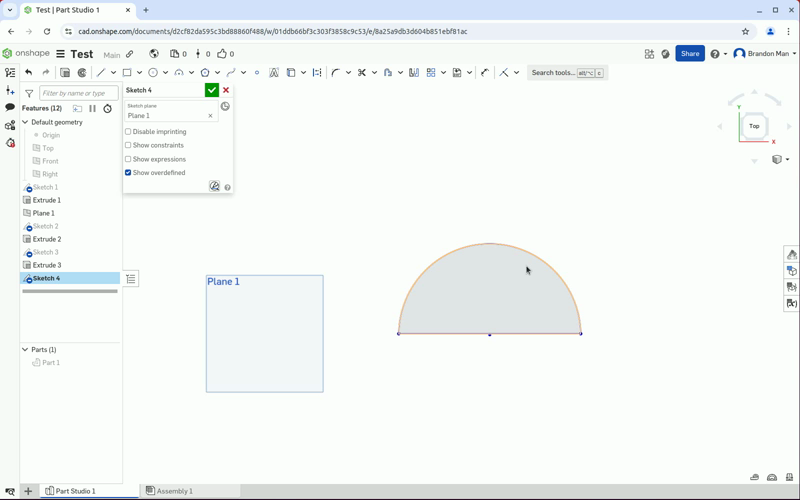
scroll(6)
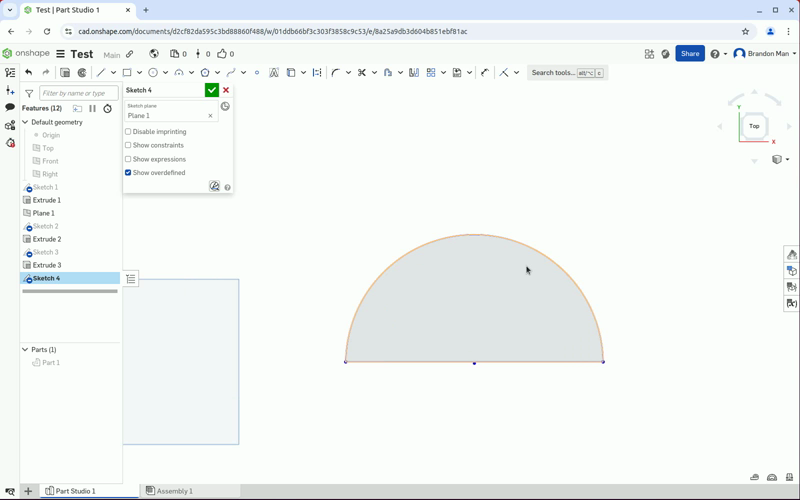
scroll(6)
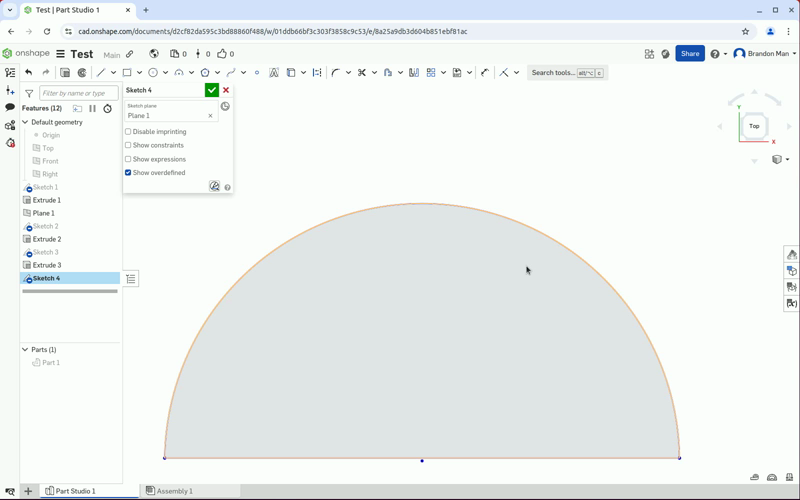
click(526, 265)
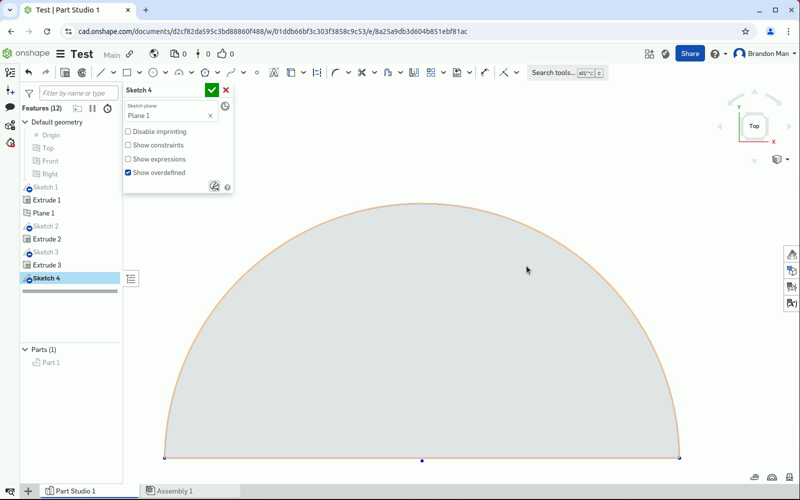
scroll(-6)
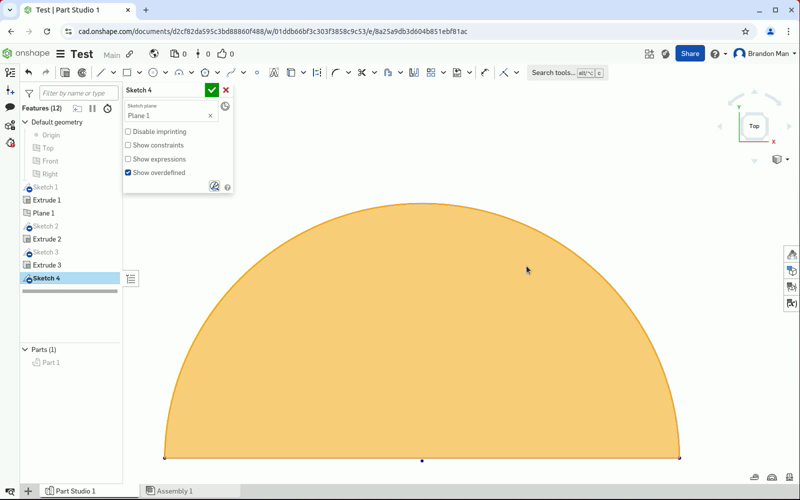
scroll(-6)
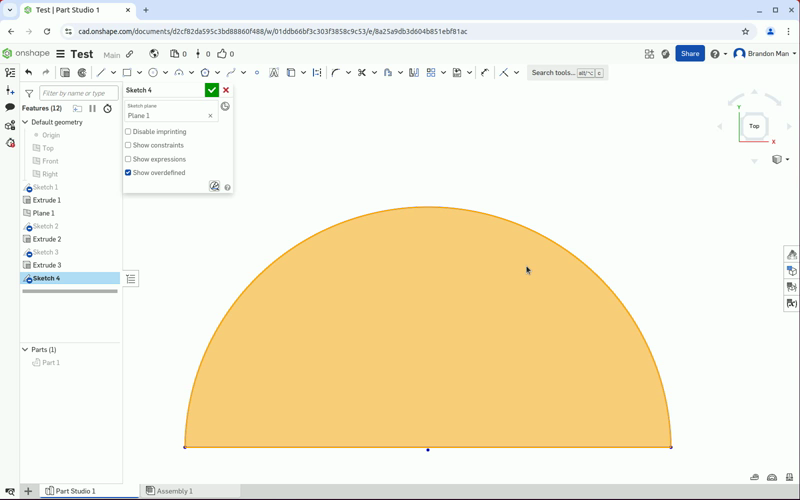
scroll(-6)
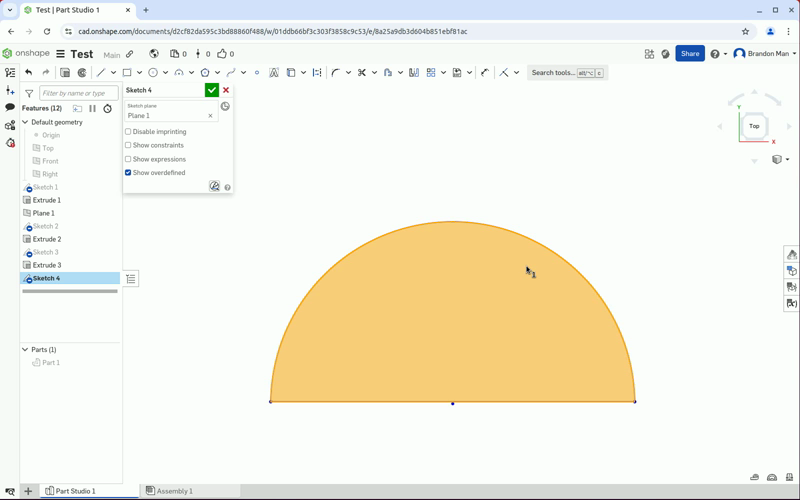
scroll(-6)
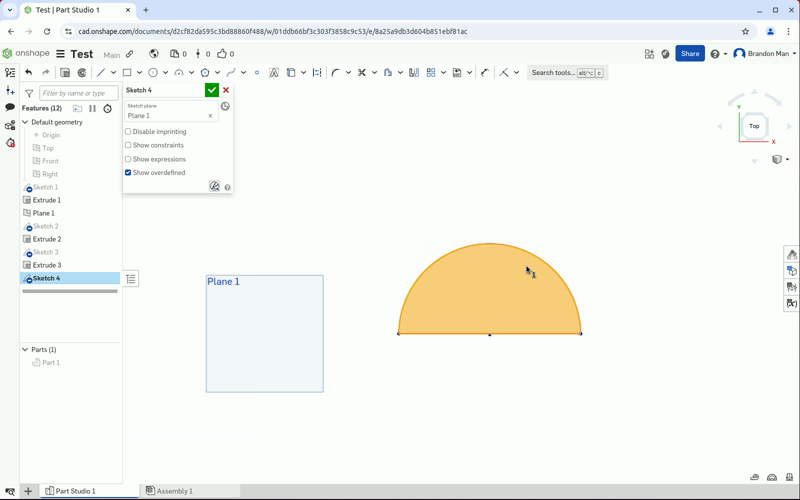
scroll(-6)
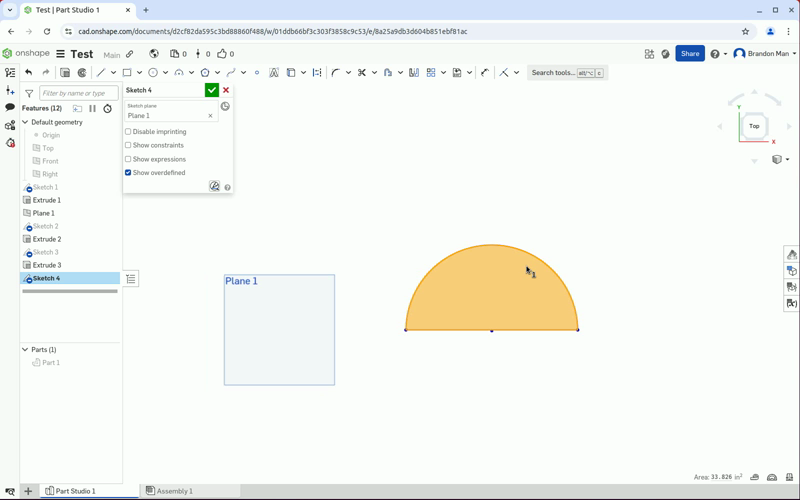
scroll(-6)
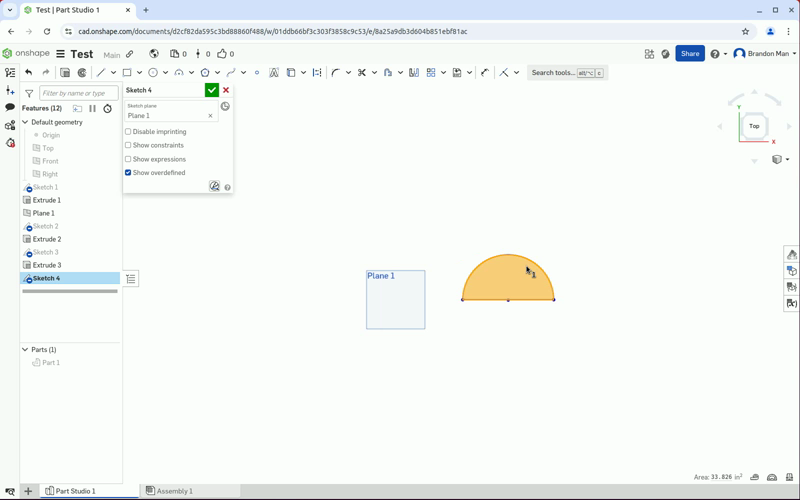
scroll(-6)
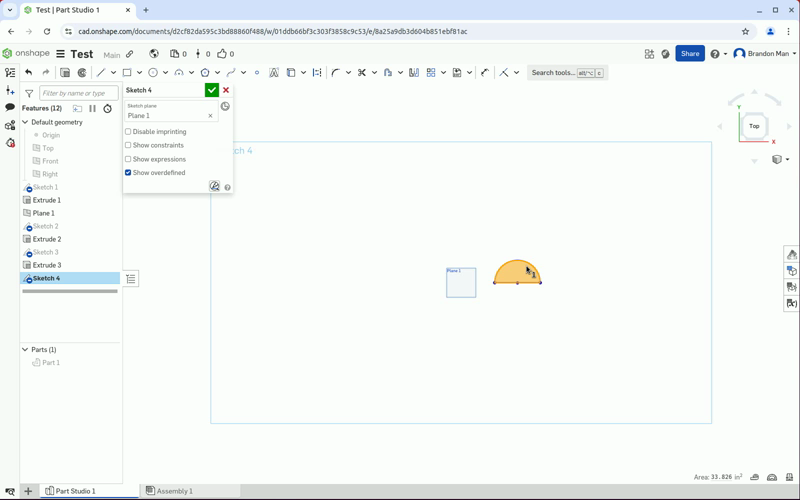
mouse_move(73, 352)
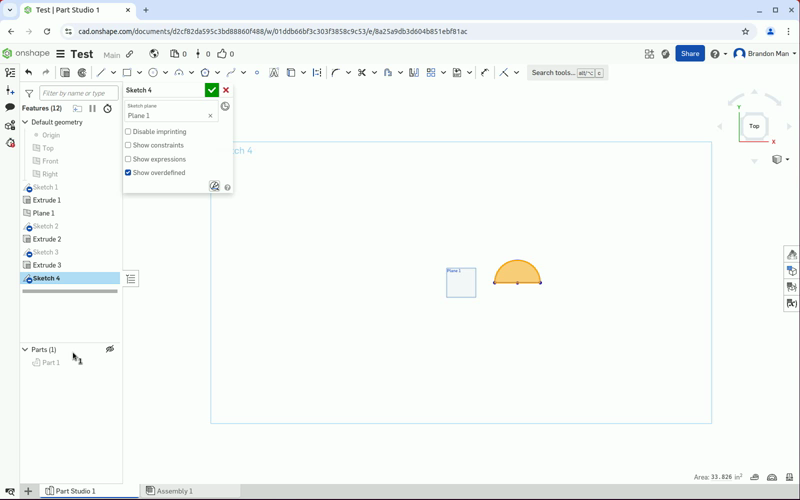
key(shift+y)
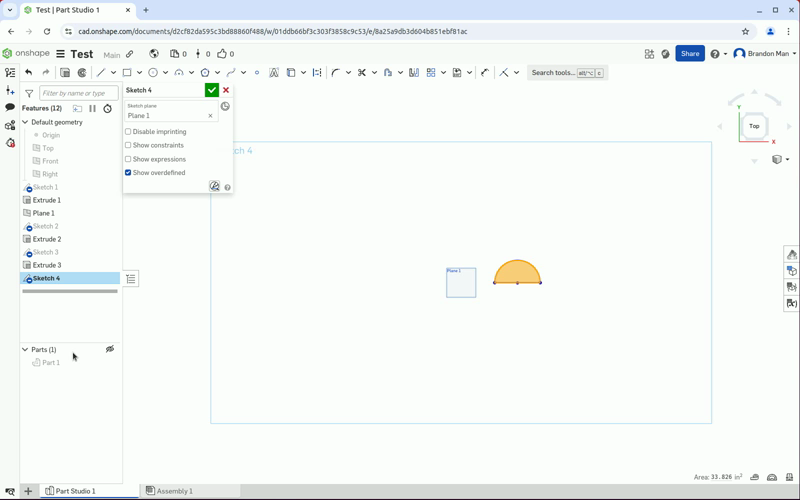
key(shift+e)
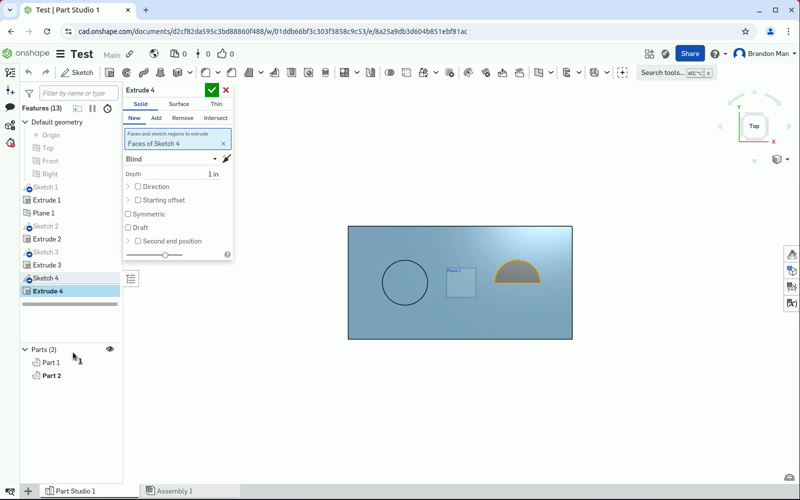
mouse_move(143, 106)
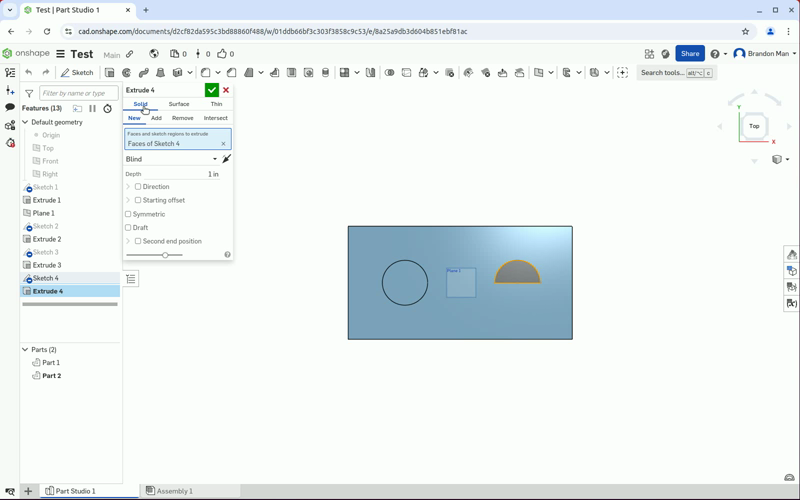
click(143, 106)
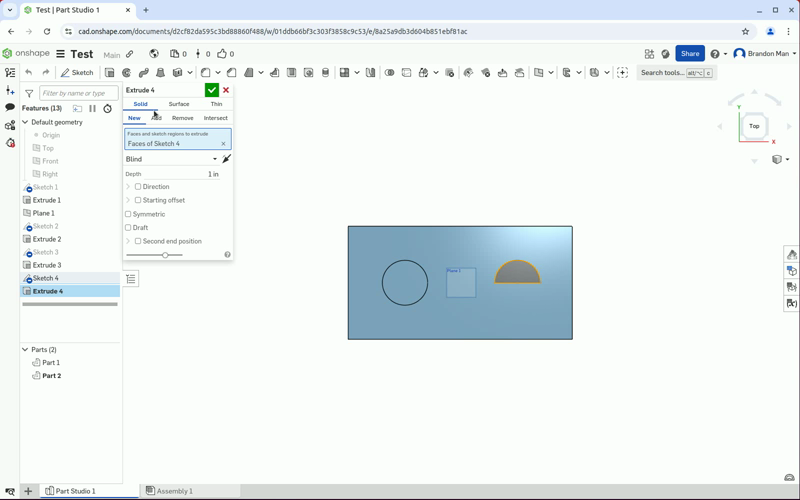
mouse_move(186, 120)
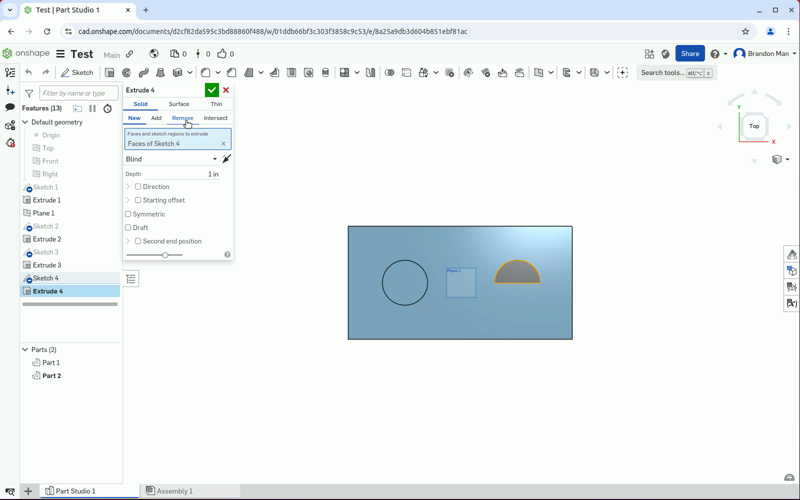
click(186, 120)
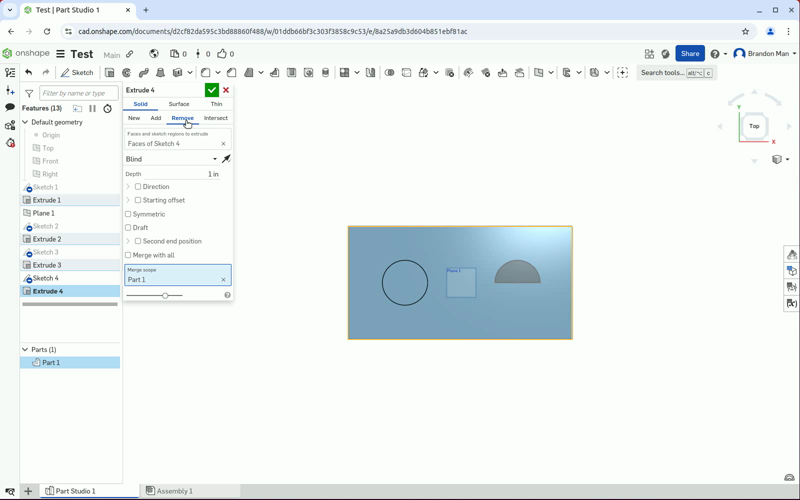
key(tab, 4)
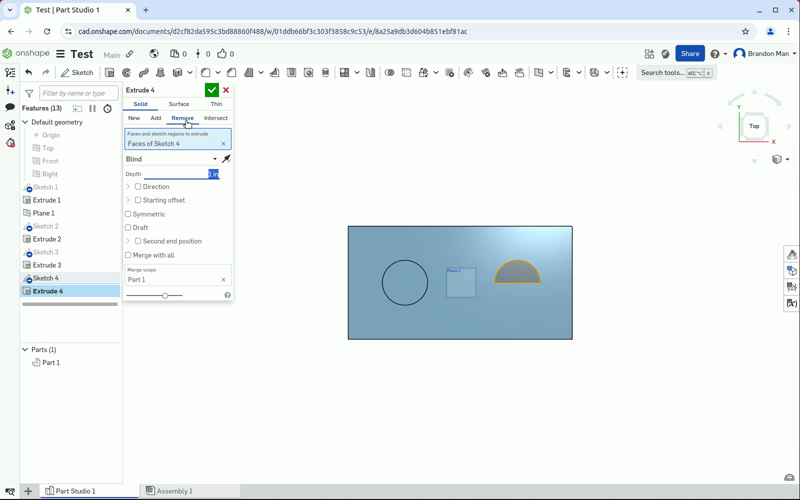
text(6.981)
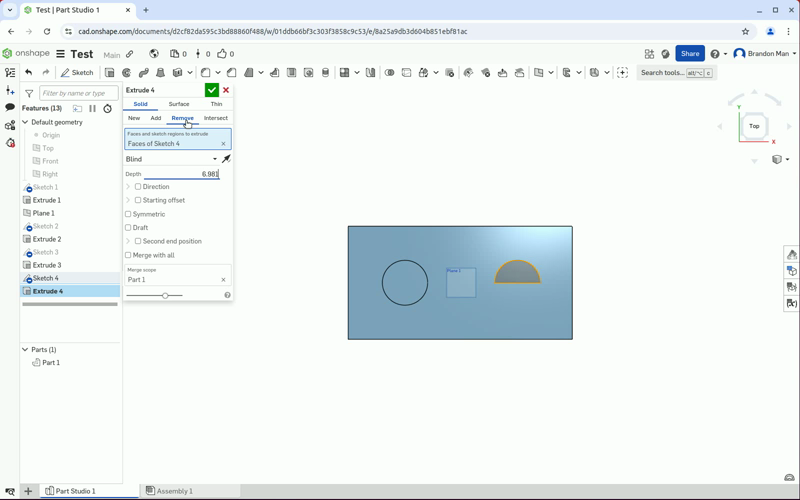
key(tab, 6)
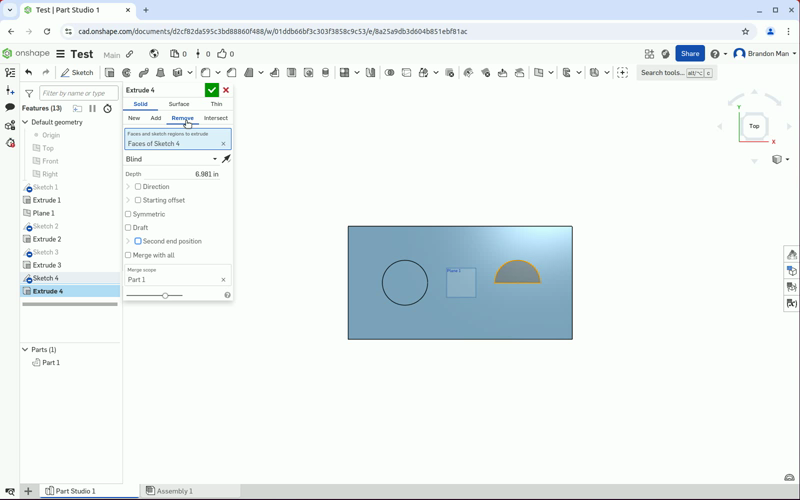
key(space)
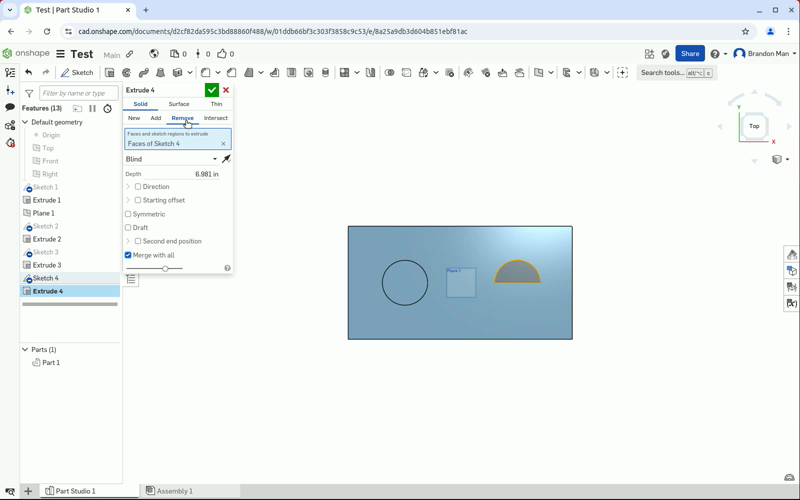
key(enter)
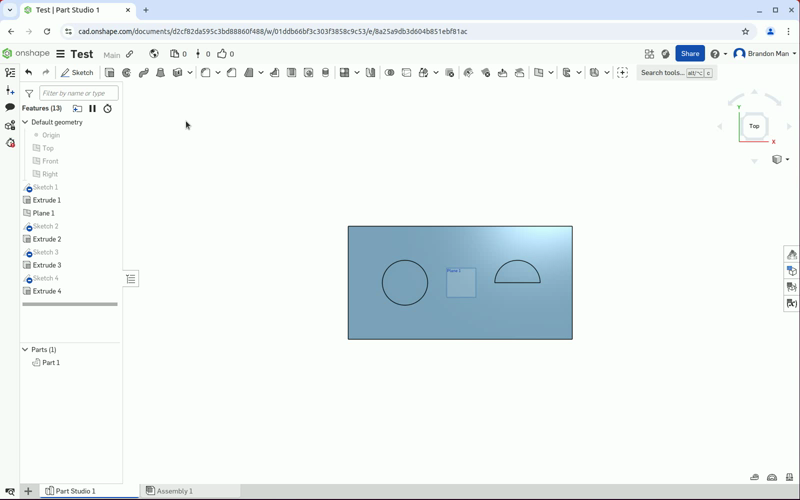
key(shift+h)
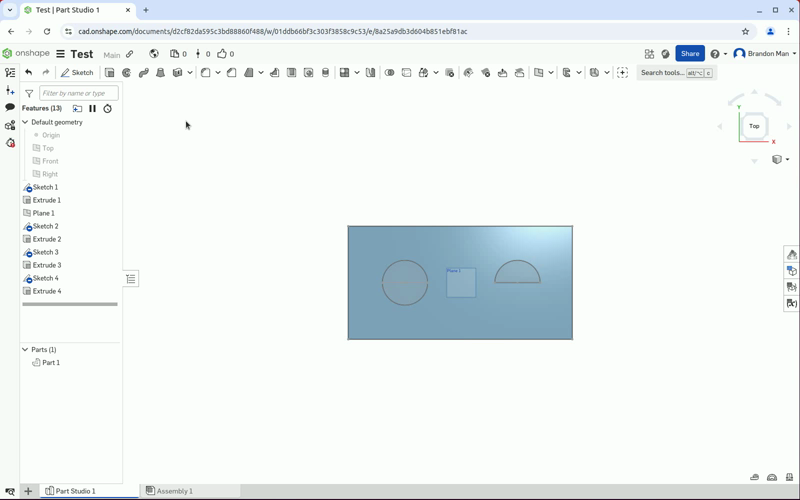
key(shift+h)
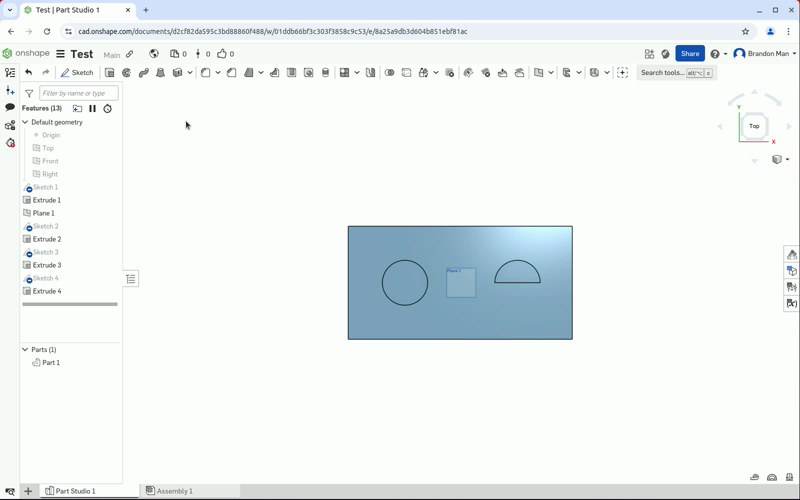
mouse_move(73, 189)
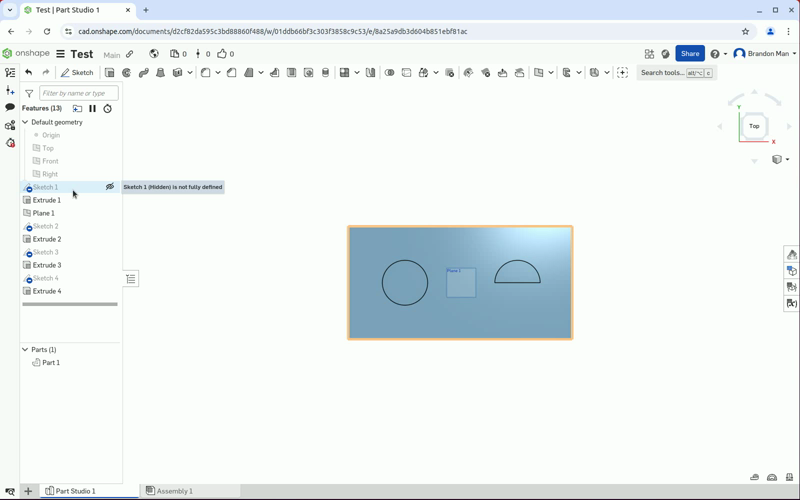
click(73, 189)
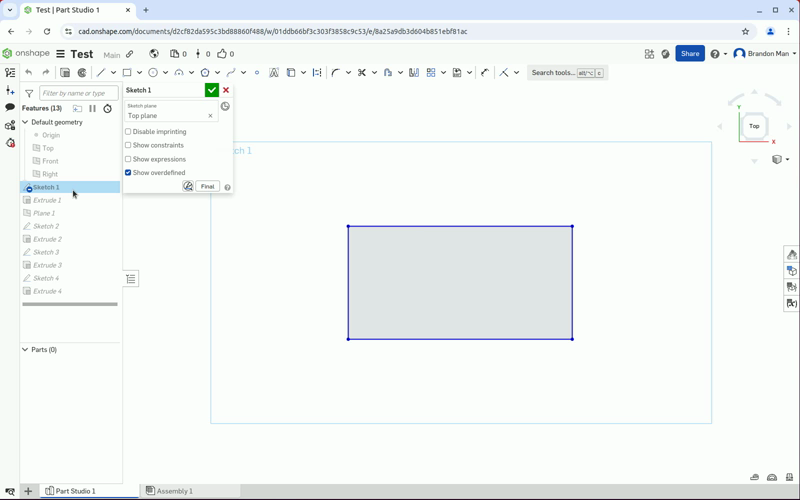
mouse_move(229, 92)
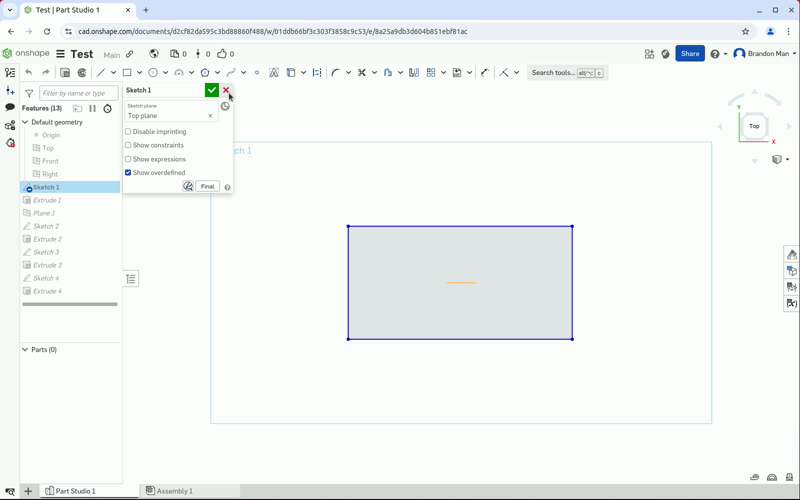
click(229, 92)
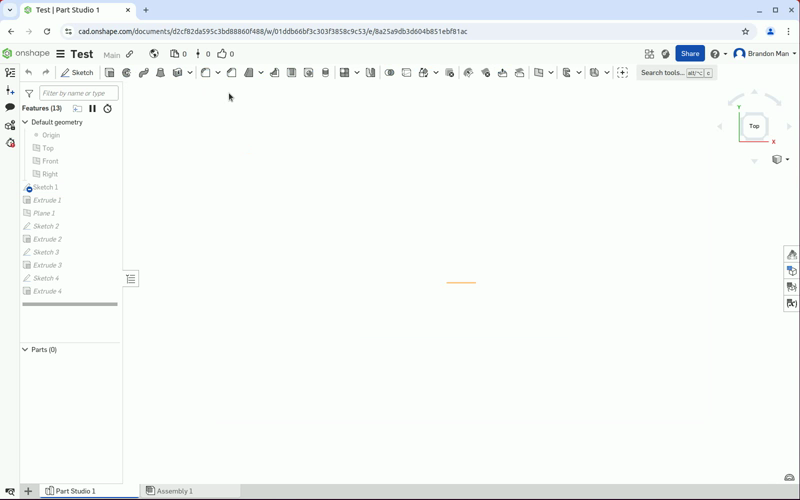
key(shift+s)
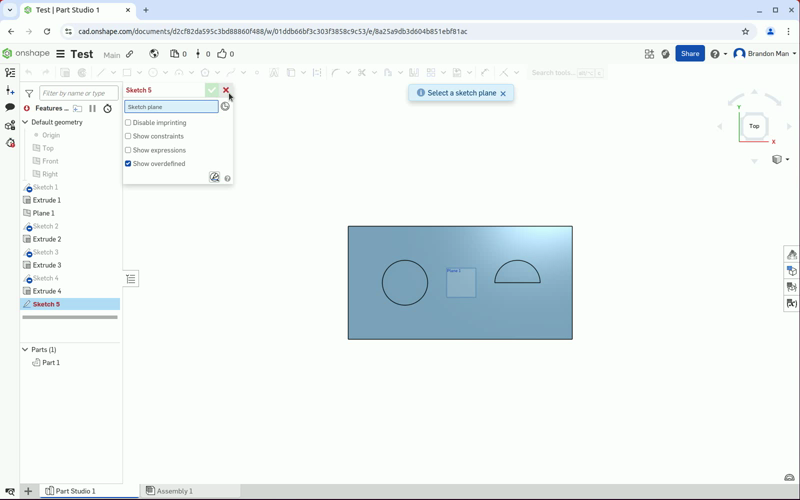
mouse_move(73, 215)
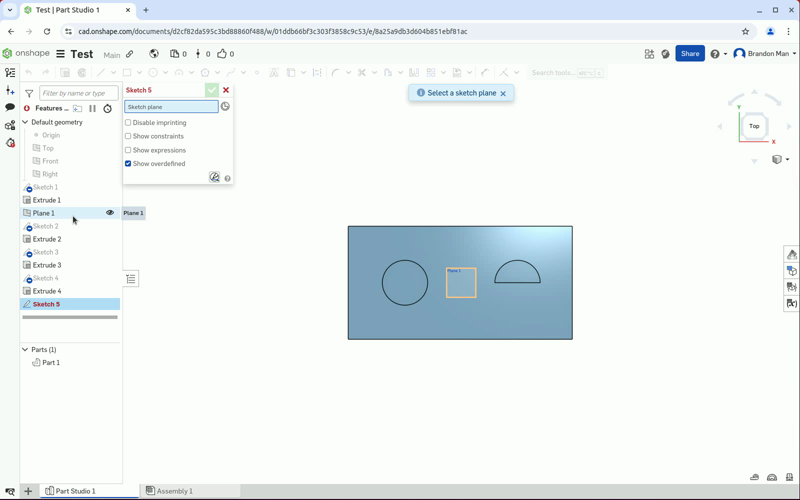
click(73, 215)
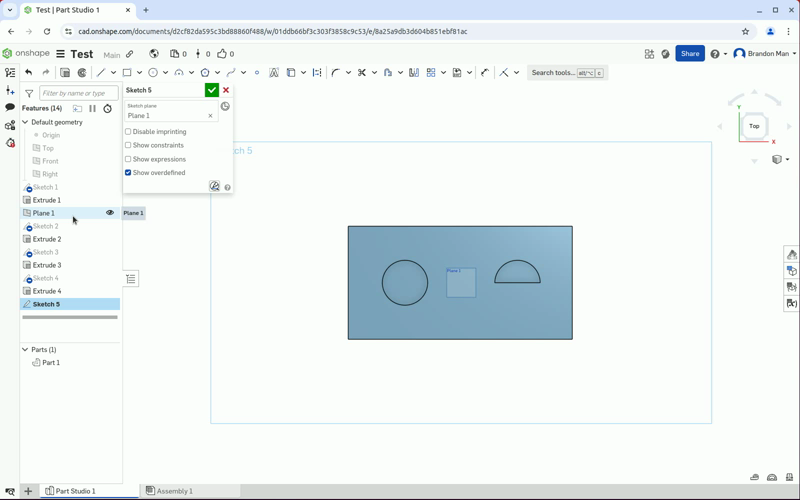
mouse_move(73, 352)
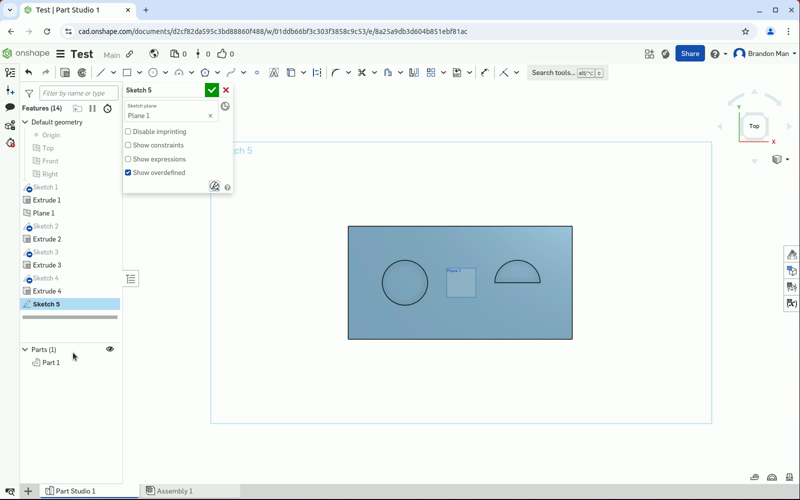
key(y)
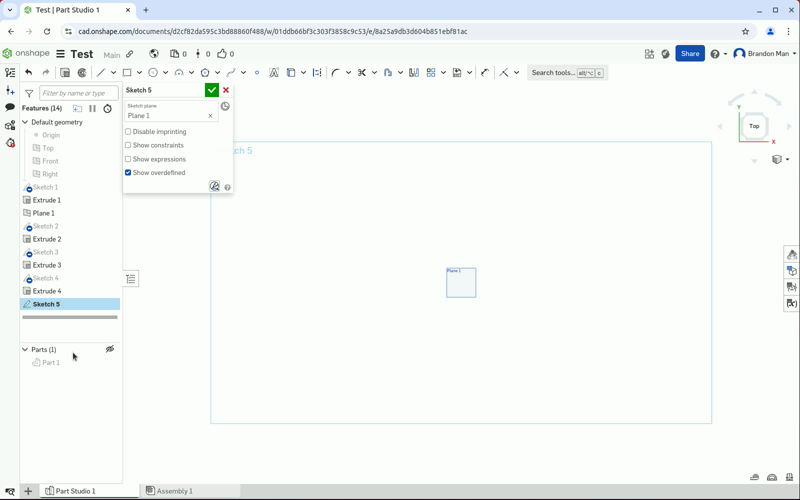
key(a)
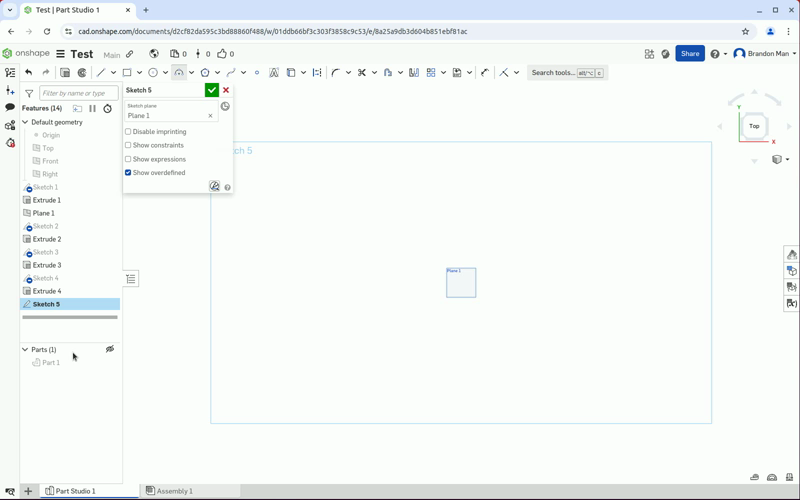
key_down(shift)
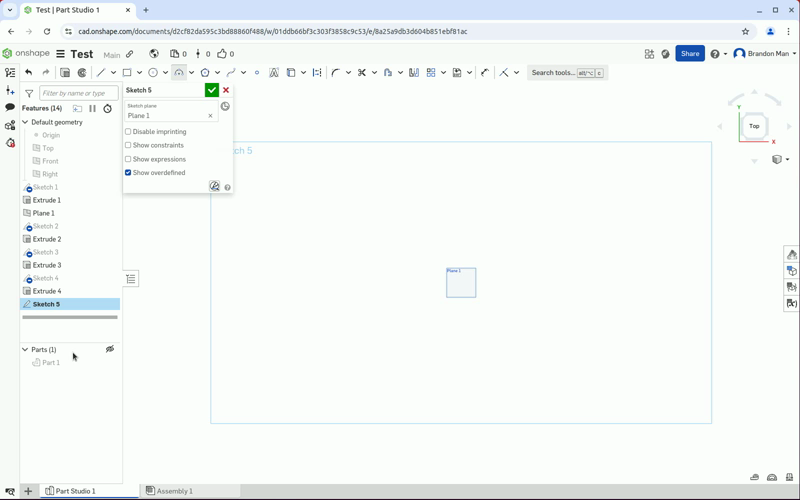
mouse_move(494, 282)
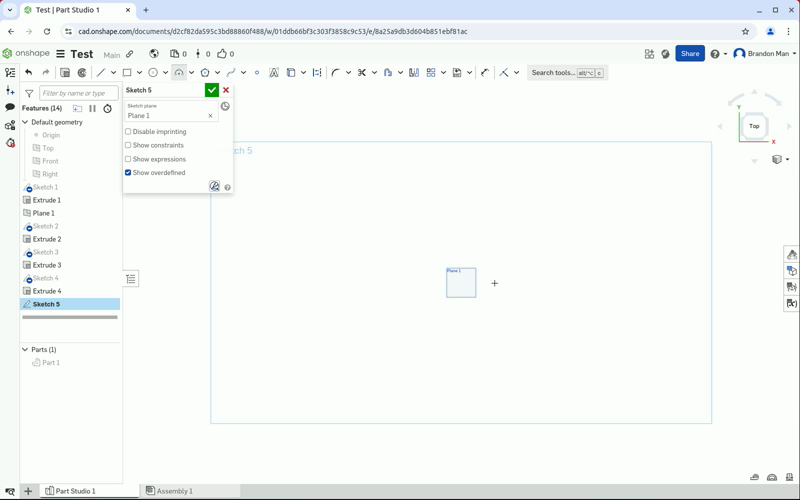
click(494, 282)
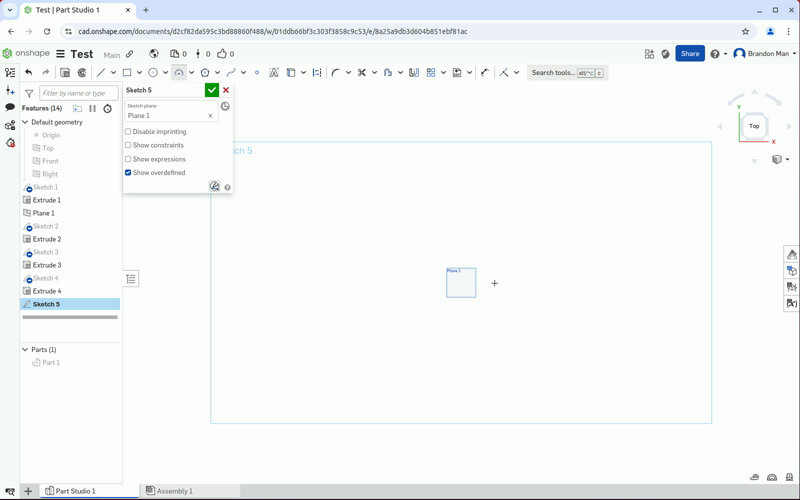
key_up(shift)
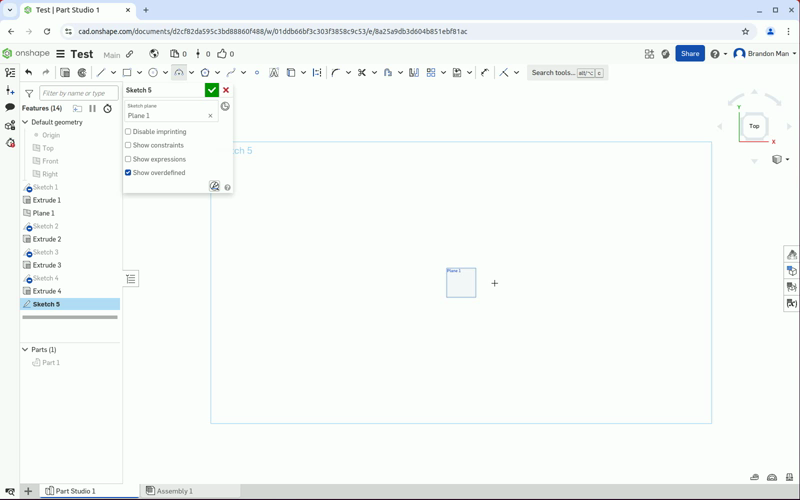
key_down(shift)
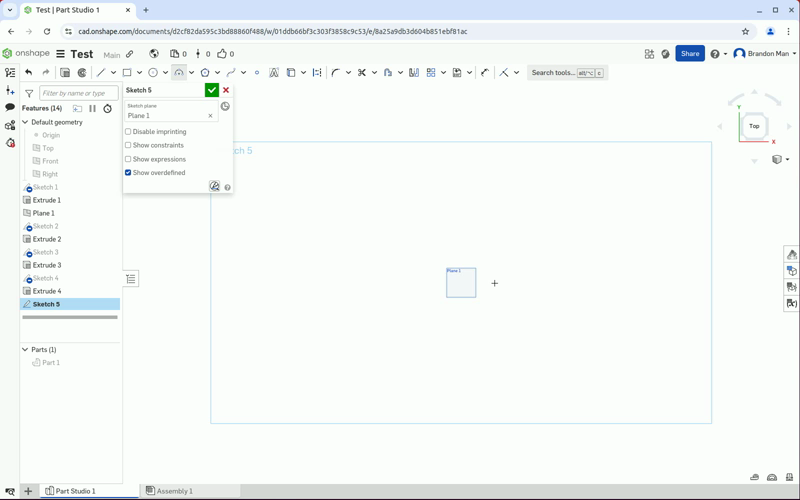
mouse_move(540, 282)
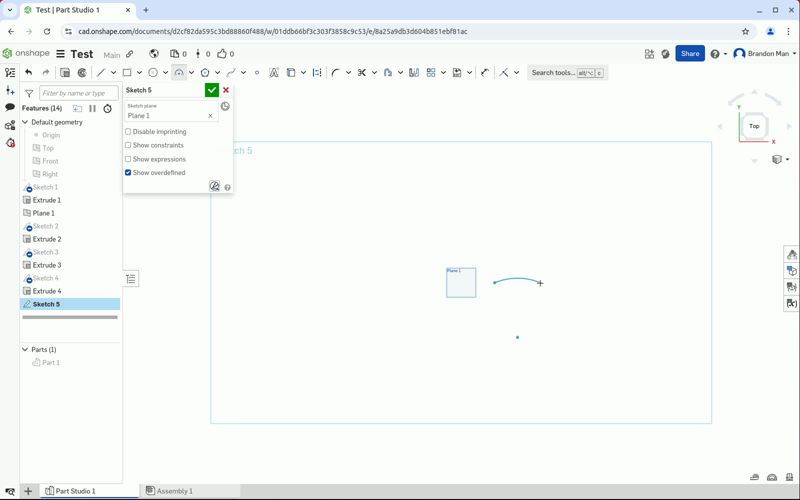
click(540, 282)
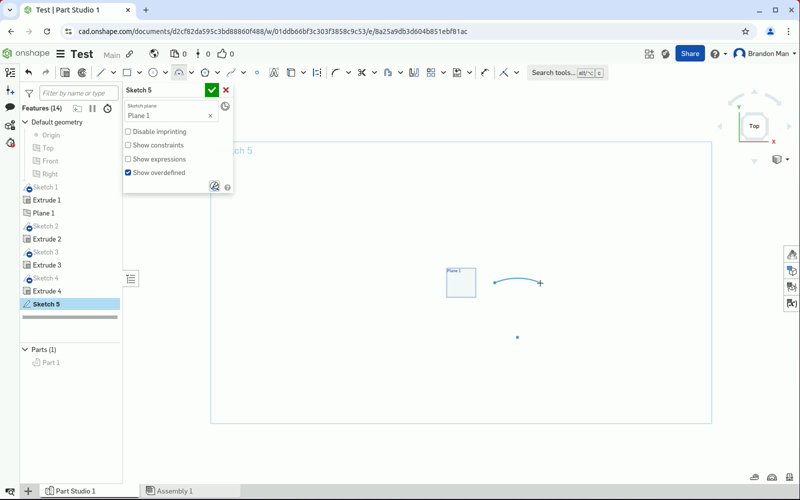
mouse_move(517, 305)
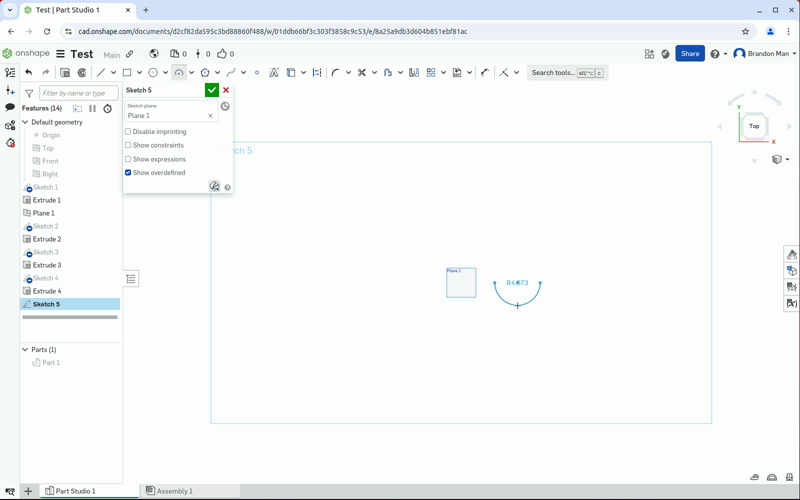
click(517, 305)
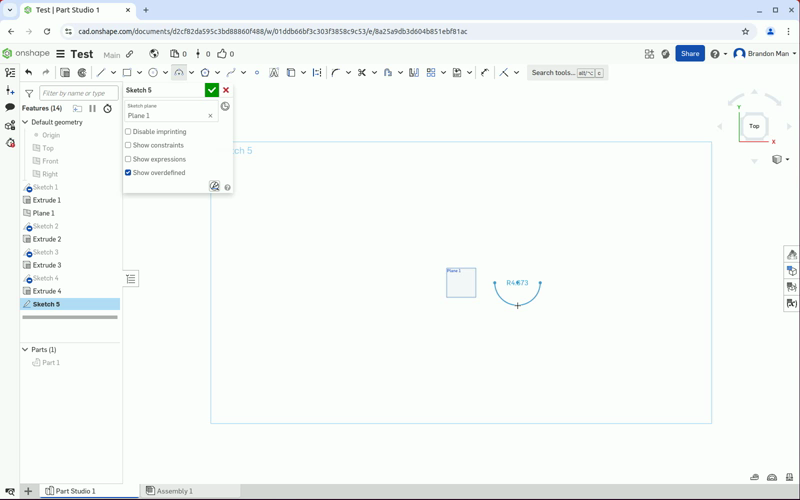
key_up(shift)
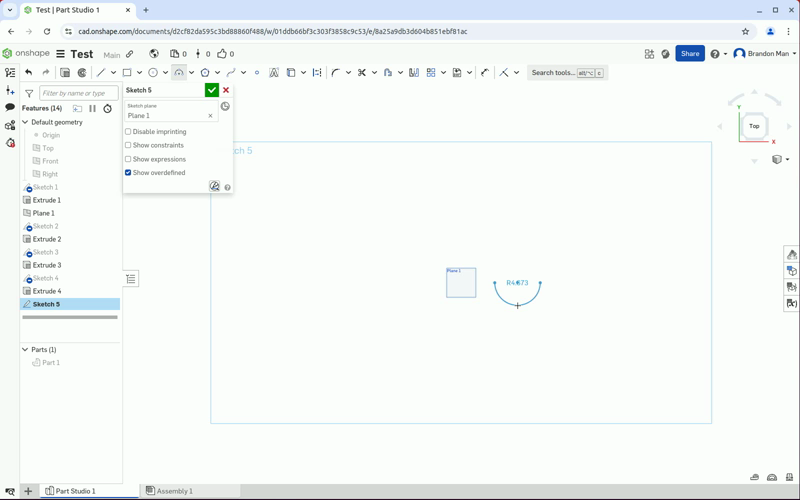
key(esc)
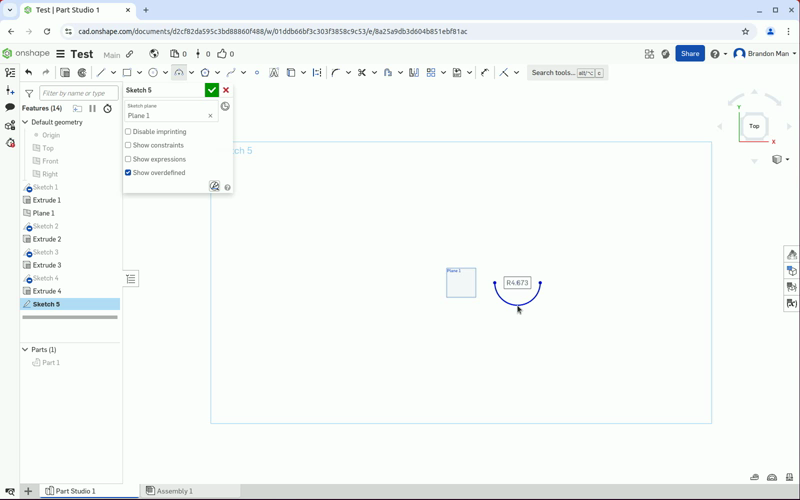
key(l)
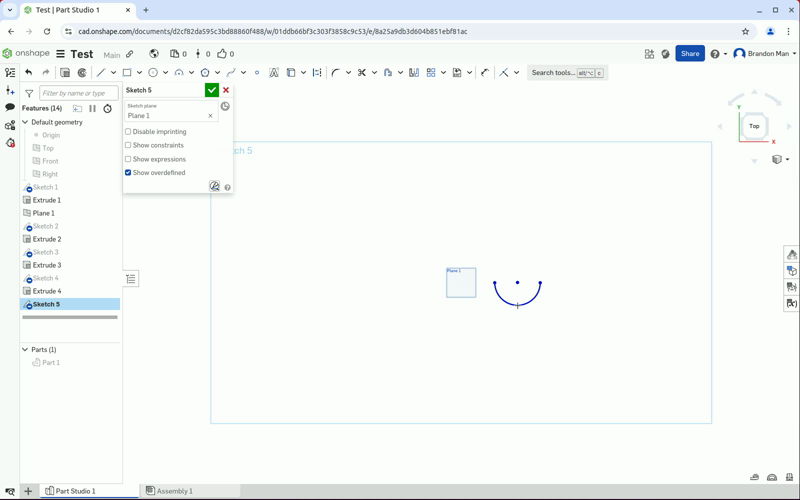
mouse_move(540, 282)
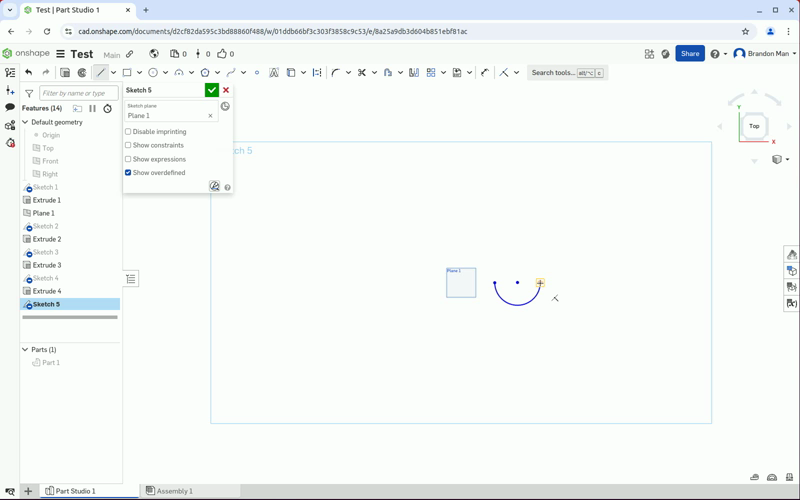
click(540, 282)
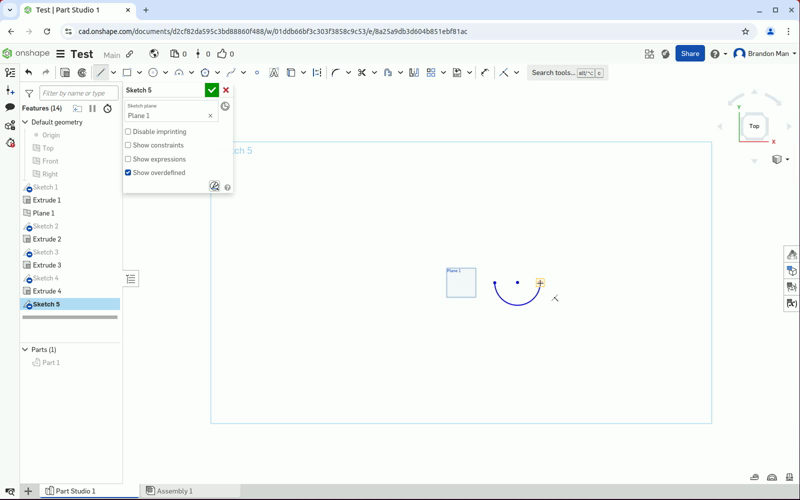
mouse_move(570, 282)
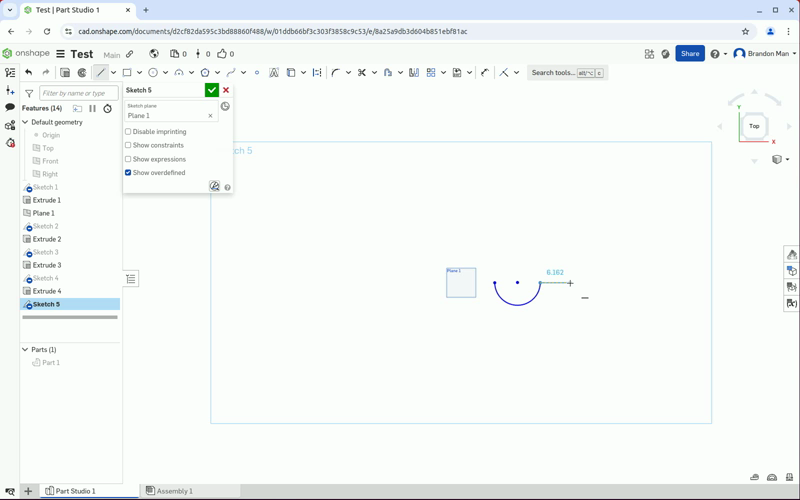
key_down(shift)
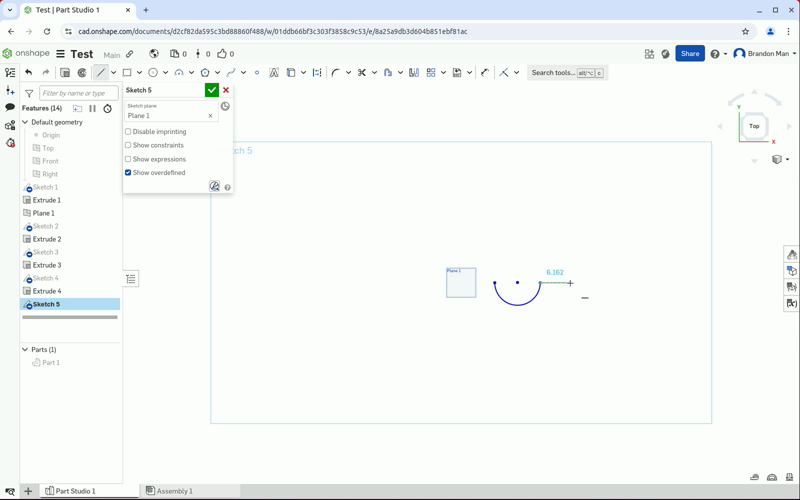
mouse_move(494, 282)
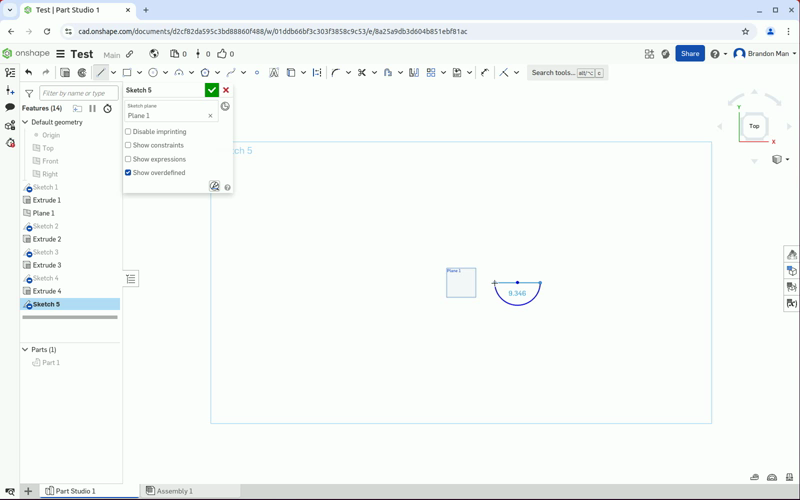
key_up(shift)
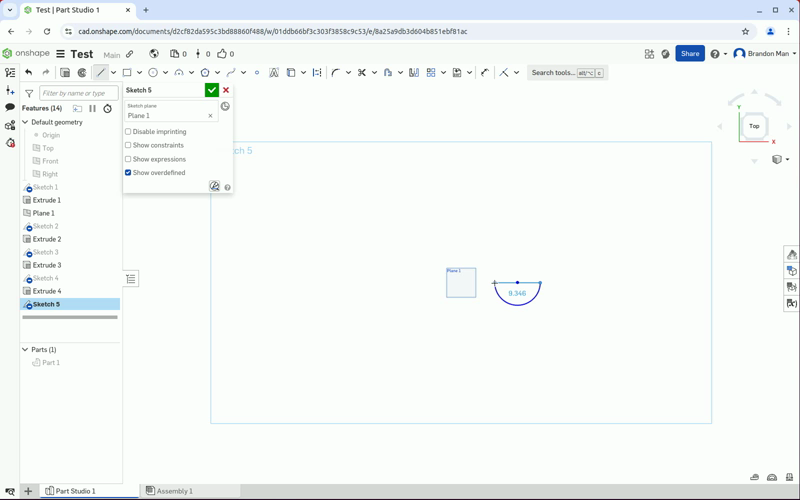
click(494, 282)
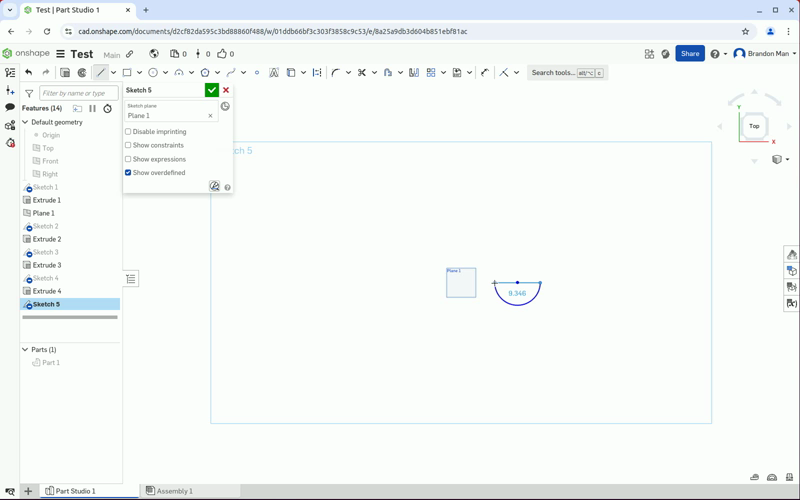
key(esc)
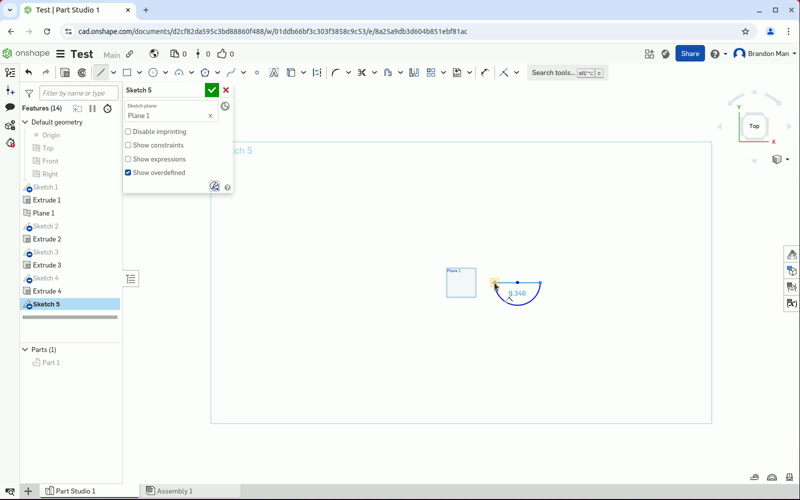
mouse_move(506, 286)
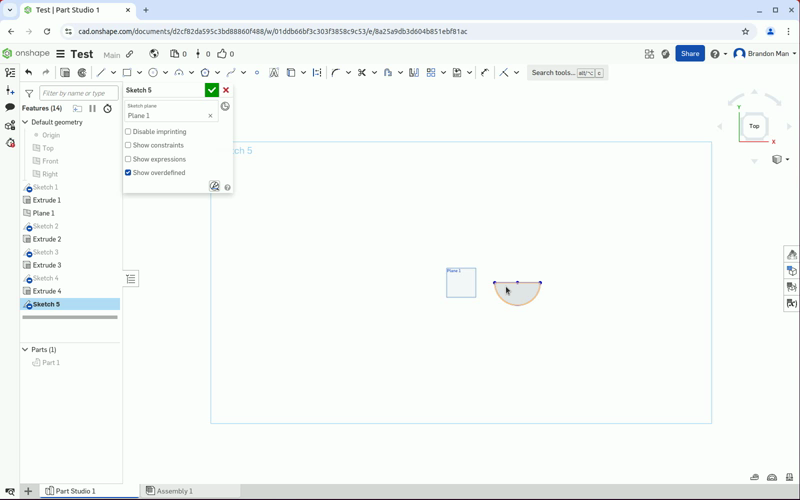
scroll(6)
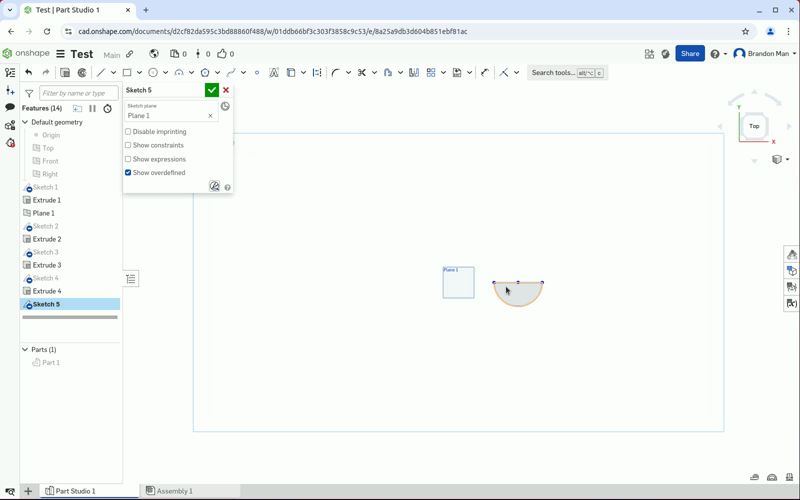
scroll(6)
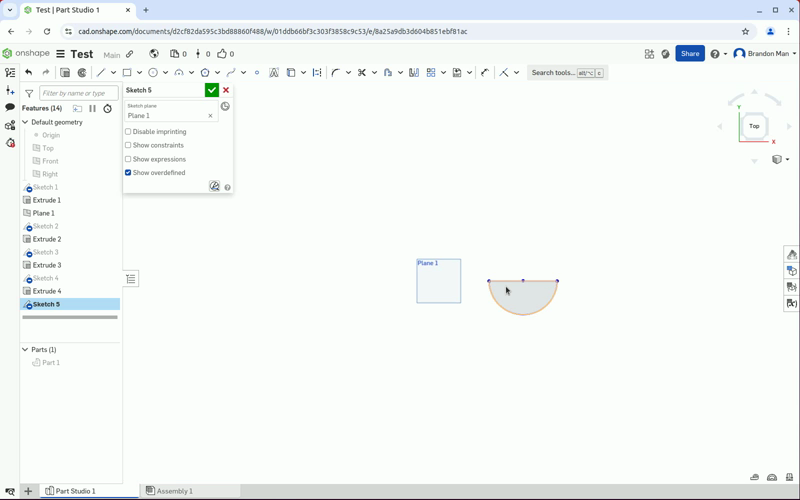
scroll(6)
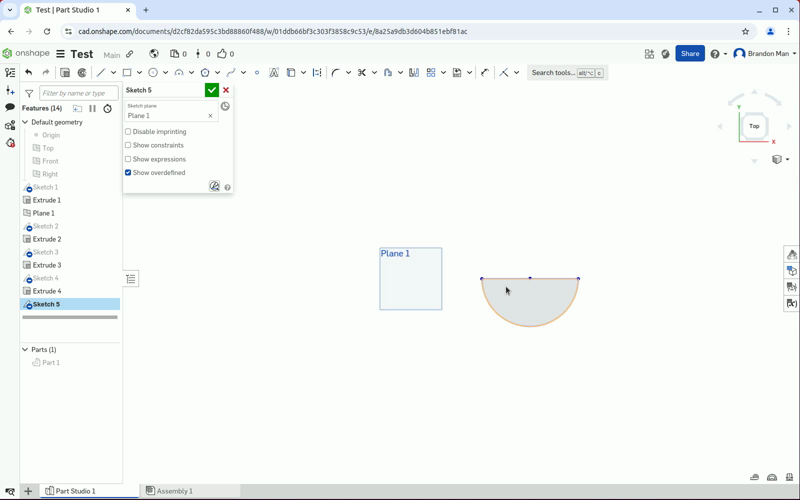
scroll(6)
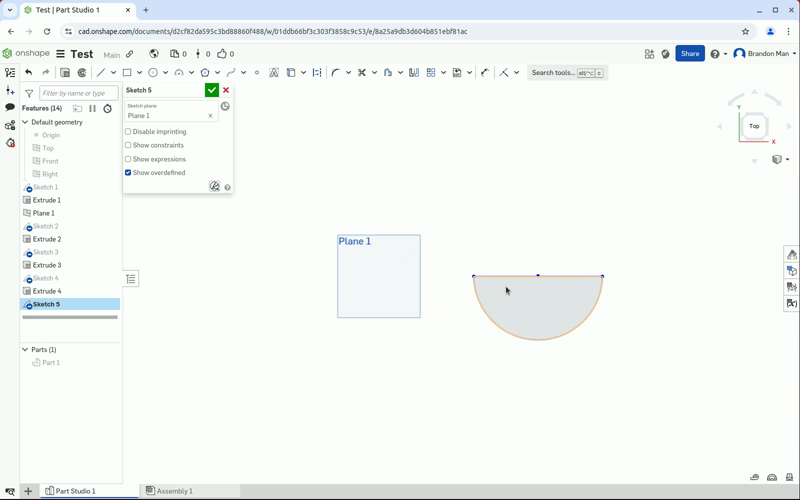
scroll(6)
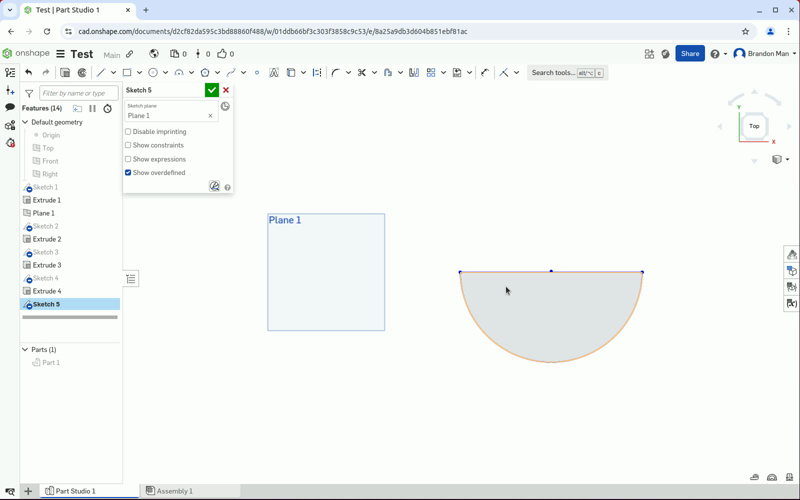
scroll(6)
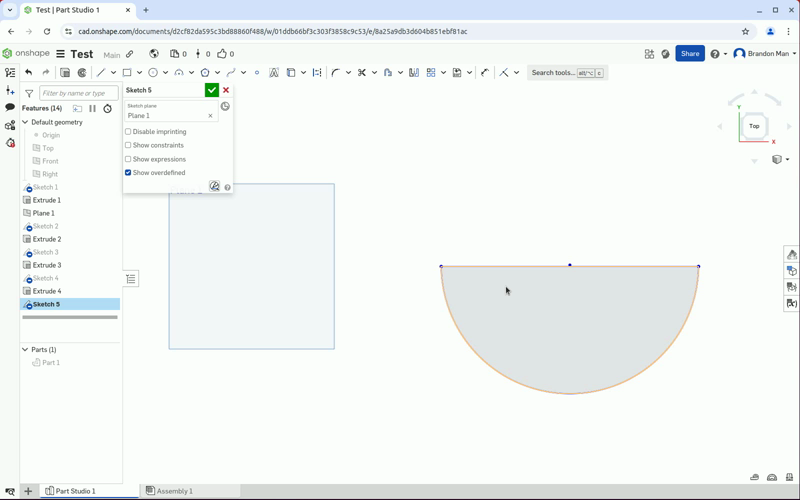
scroll(6)
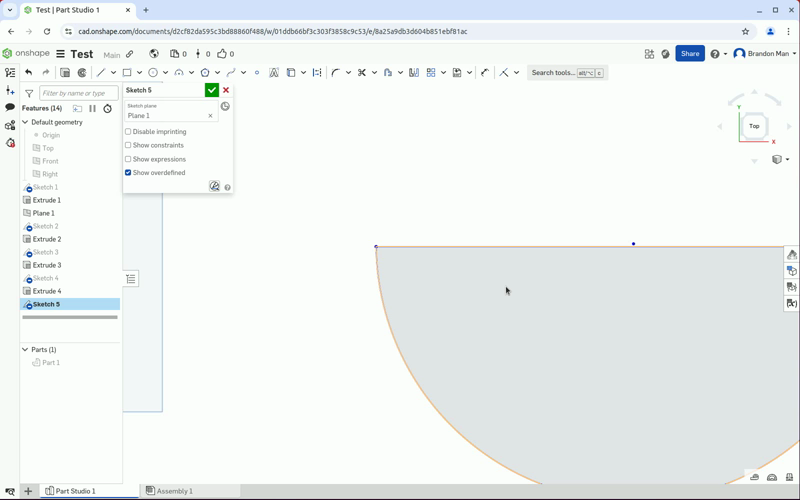
click(506, 286)
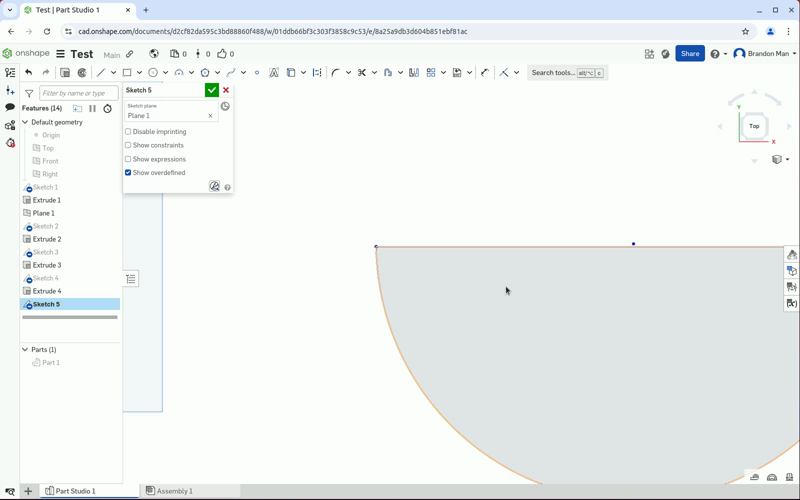
scroll(-6)
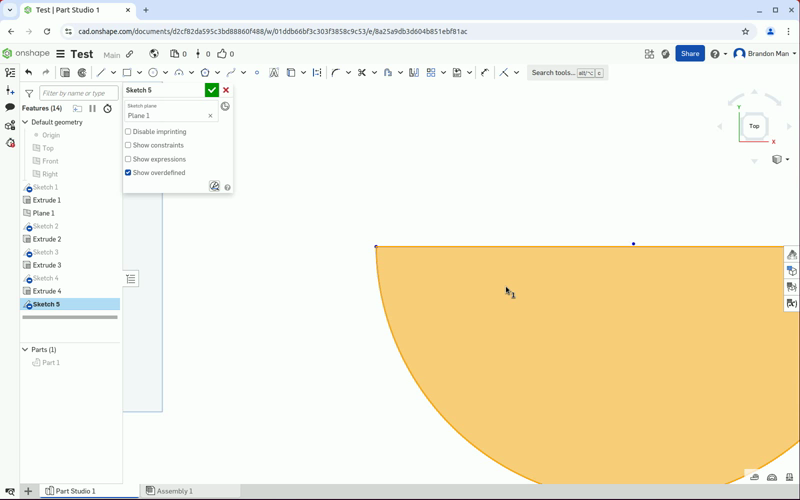
scroll(-6)
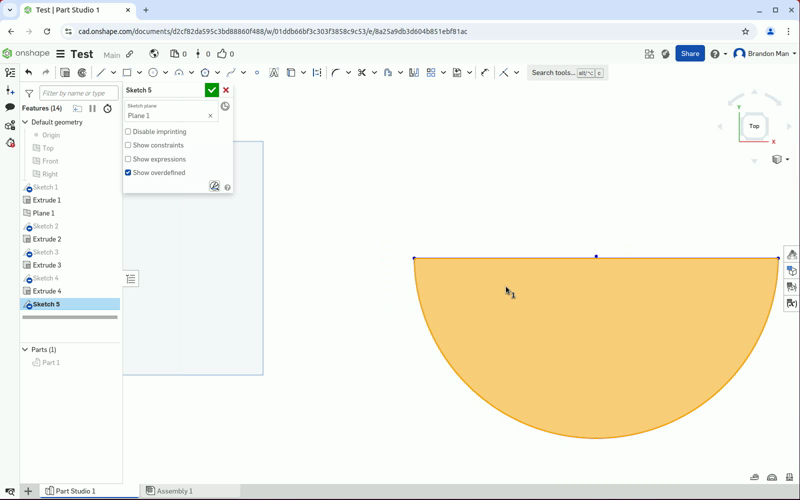
scroll(-6)
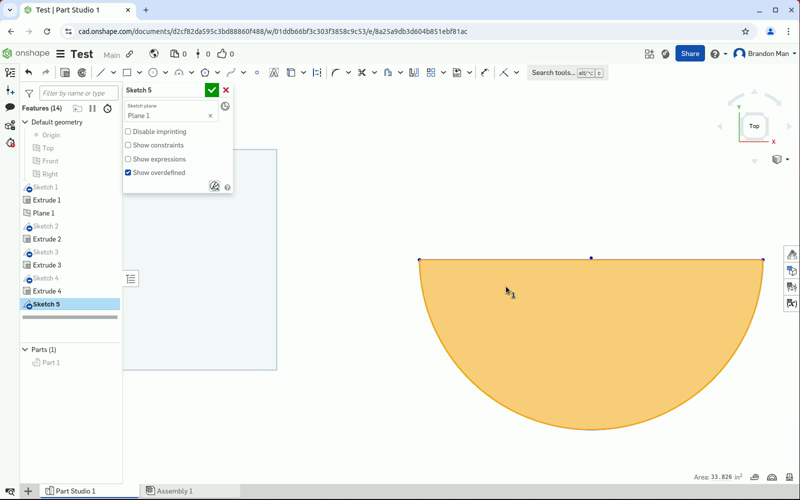
scroll(-6)
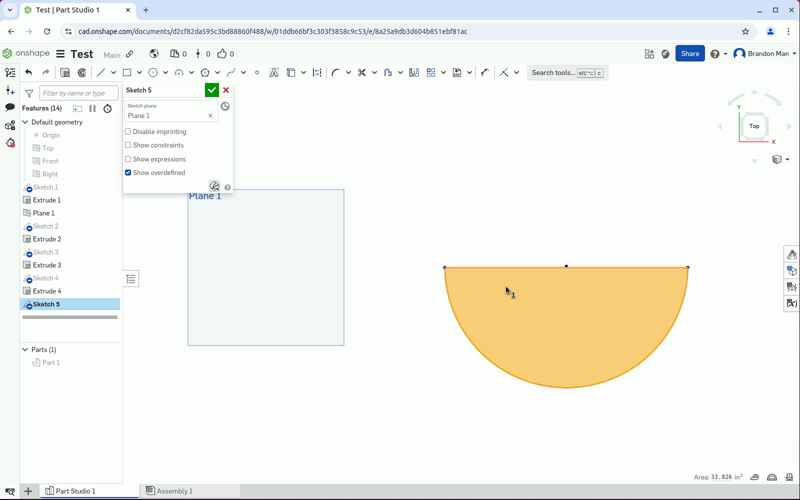
scroll(-6)
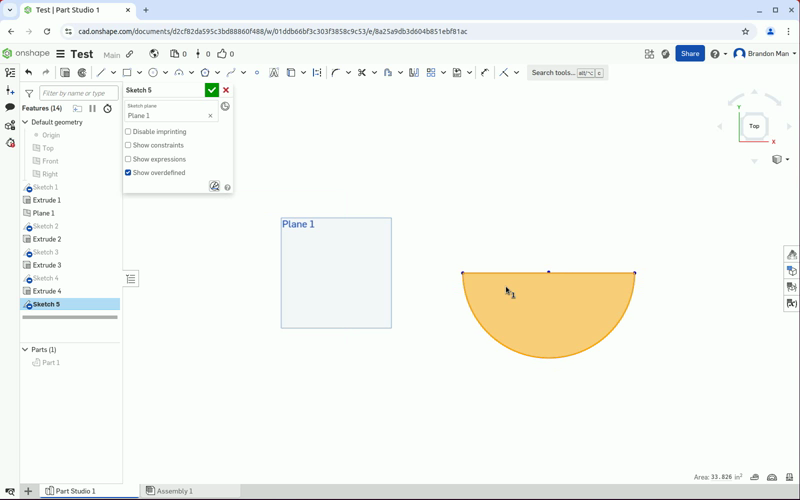
scroll(-6)
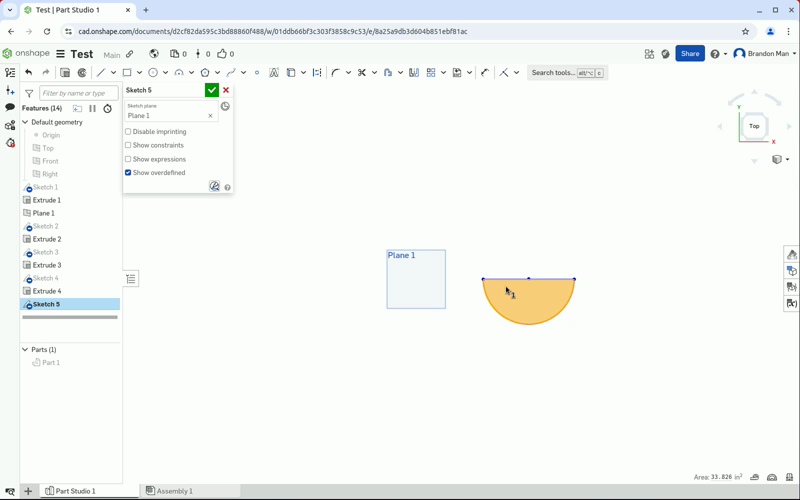
scroll(-6)
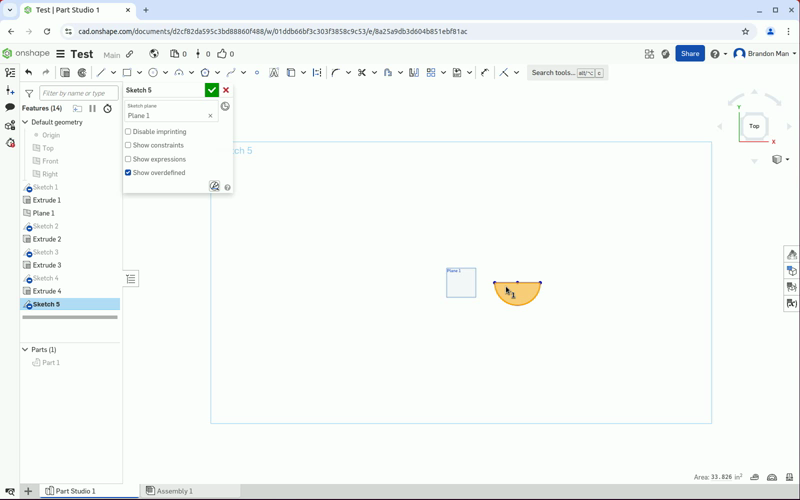
mouse_move(73, 352)
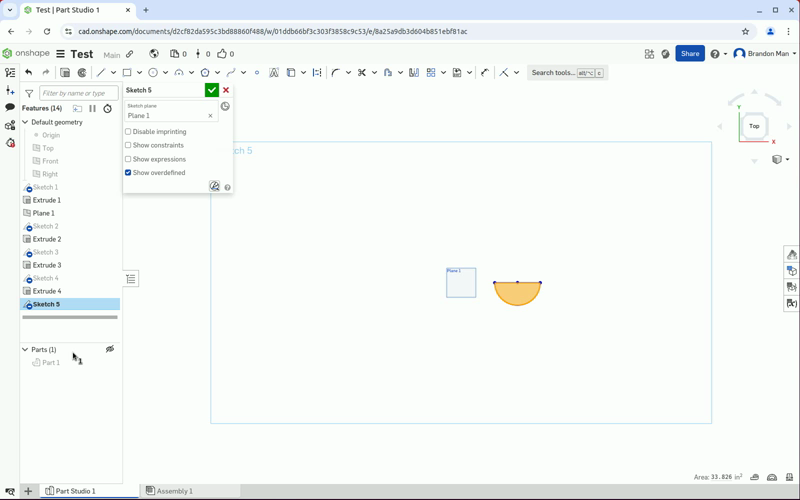
key(shift+y)
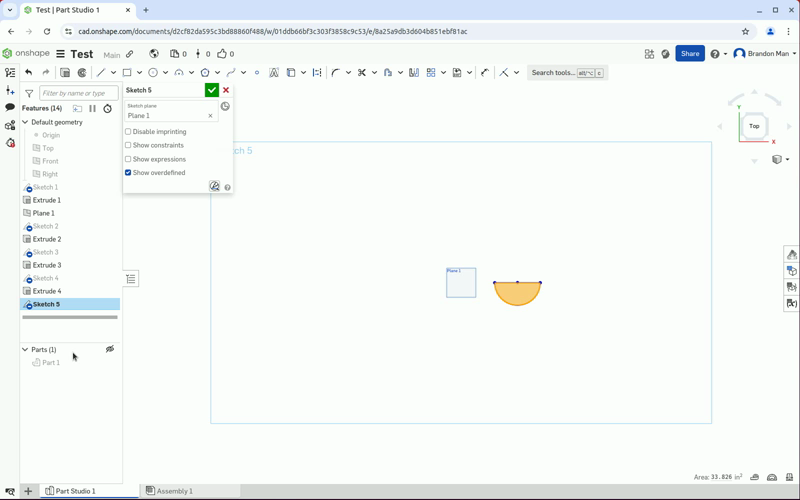
key(shift+e)
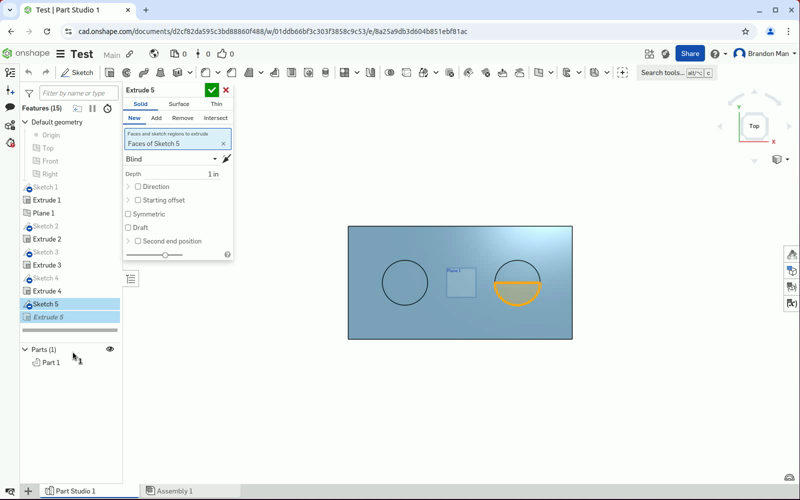
mouse_move(143, 106)
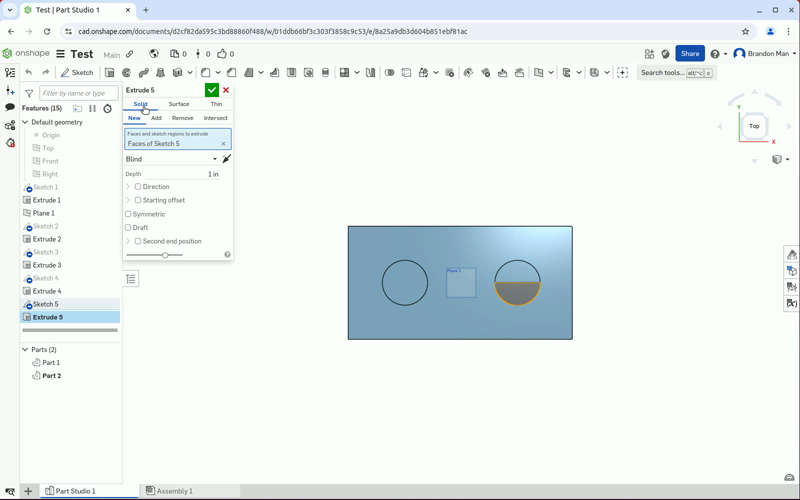
click(143, 106)
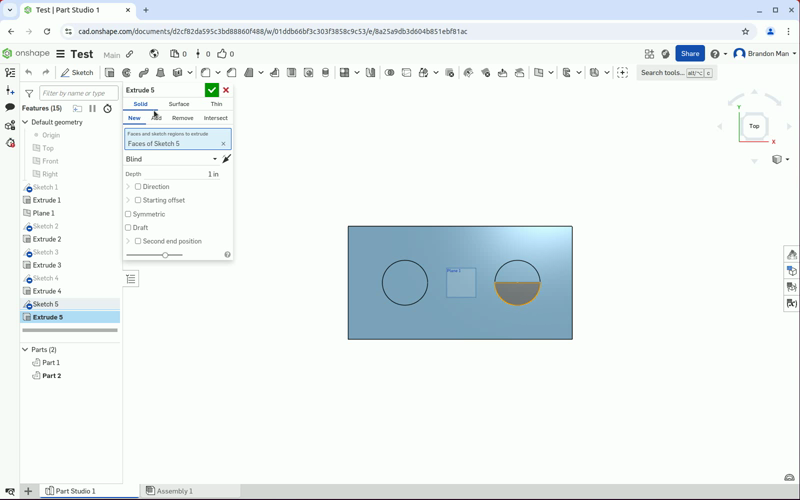
mouse_move(186, 120)
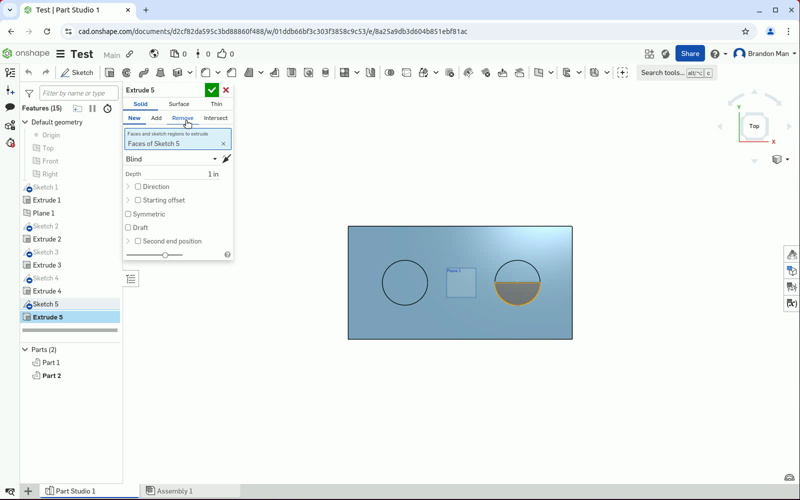
click(186, 120)
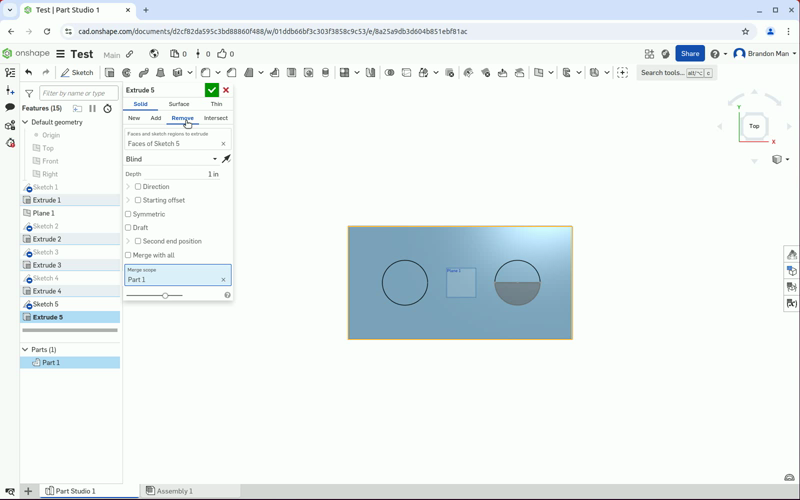
key(tab, 4)
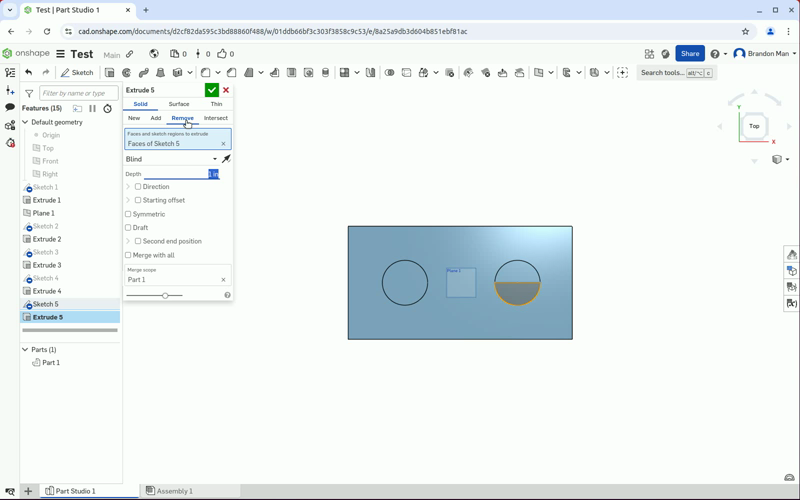
text(6.981)
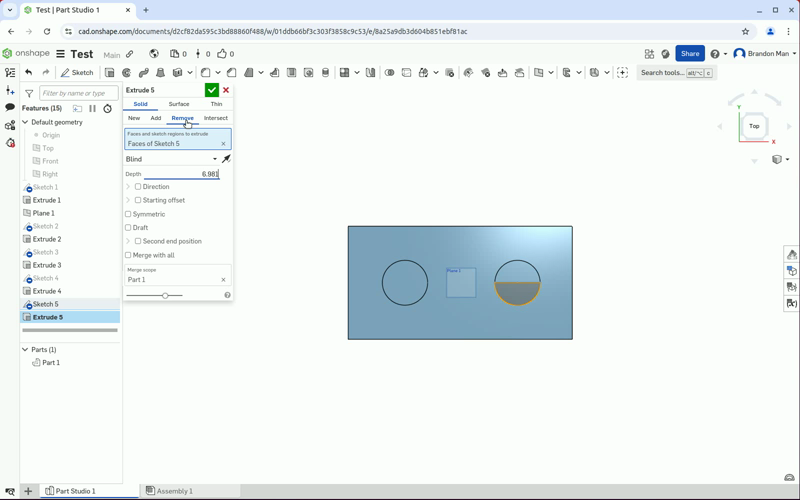
key(tab, 6)
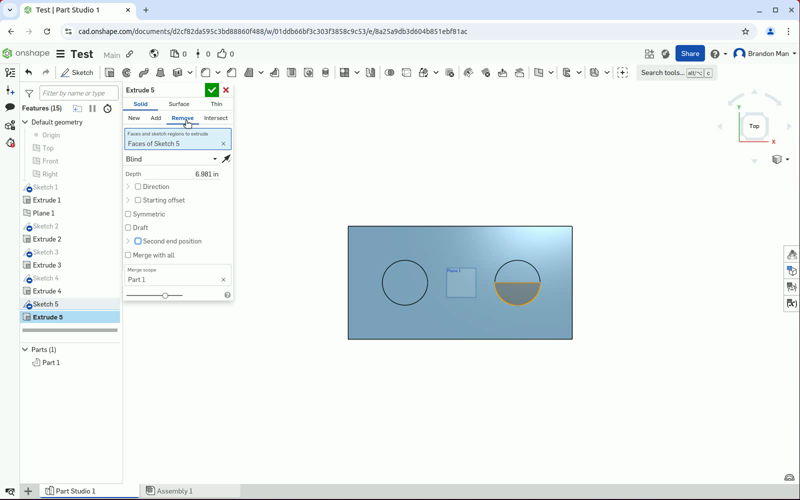
key(space)
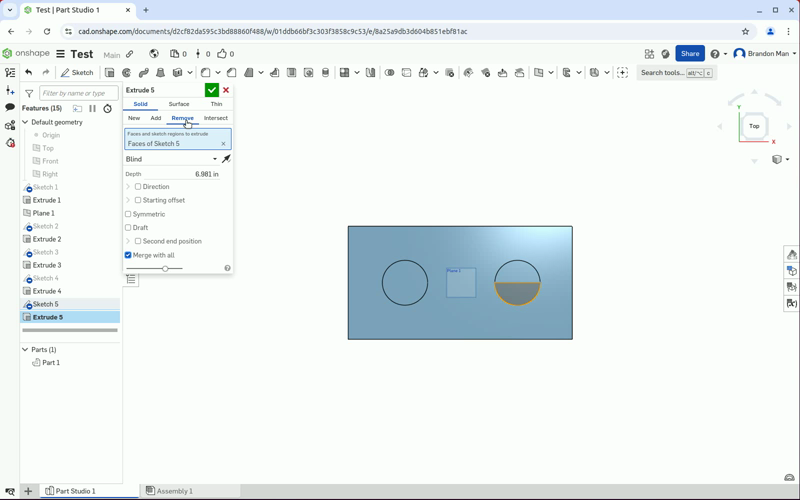
key(enter)
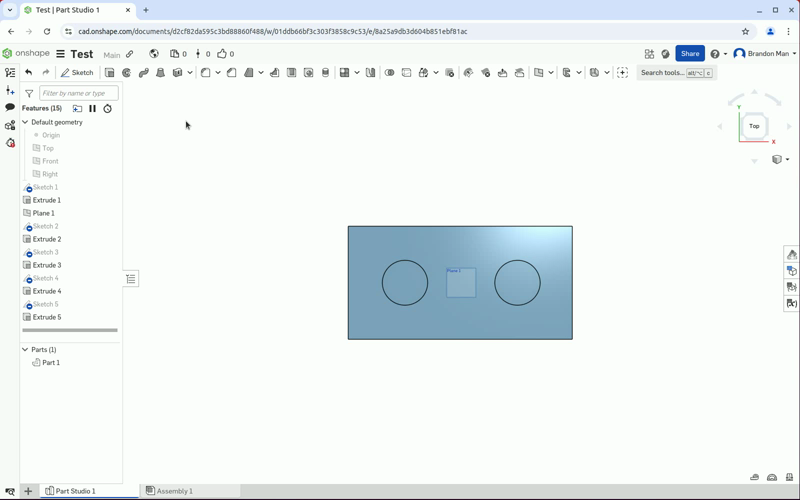
key(shift+h)
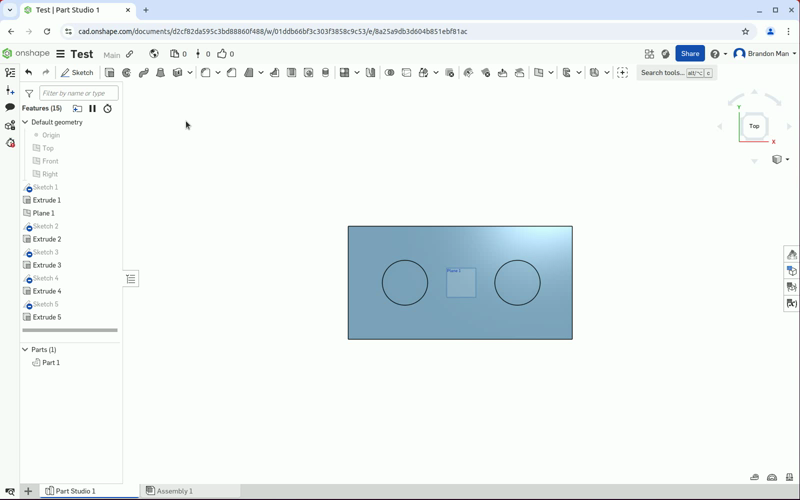
key(shift+h)
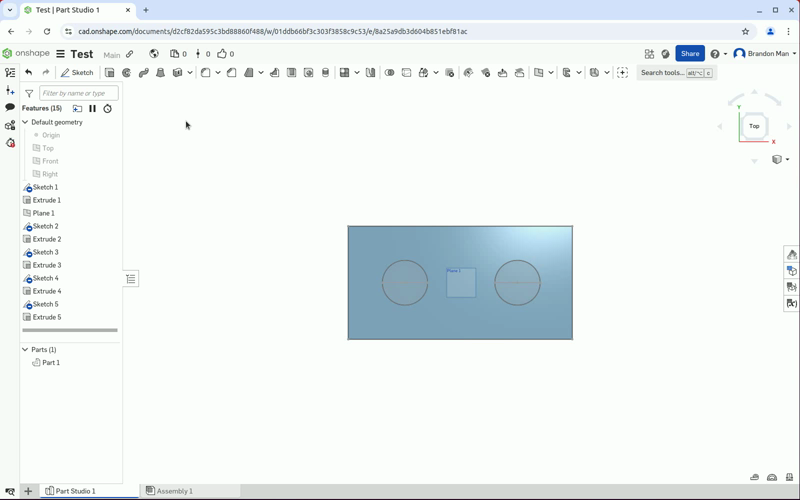
key(shift+7)
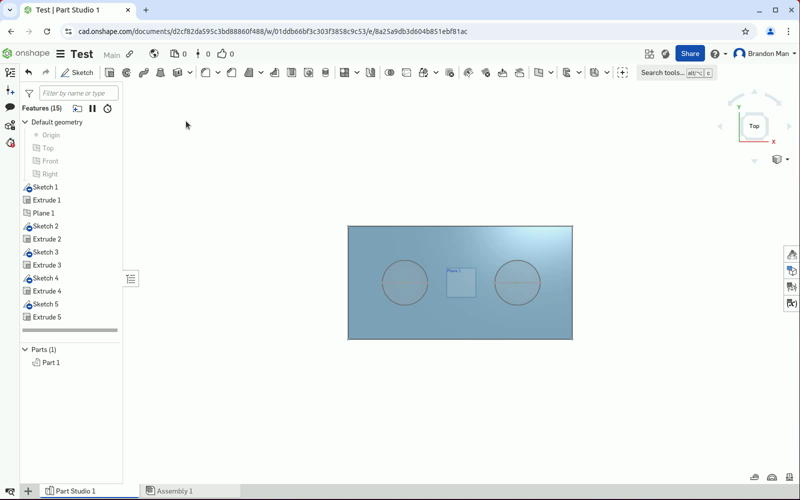
key(up, 3)
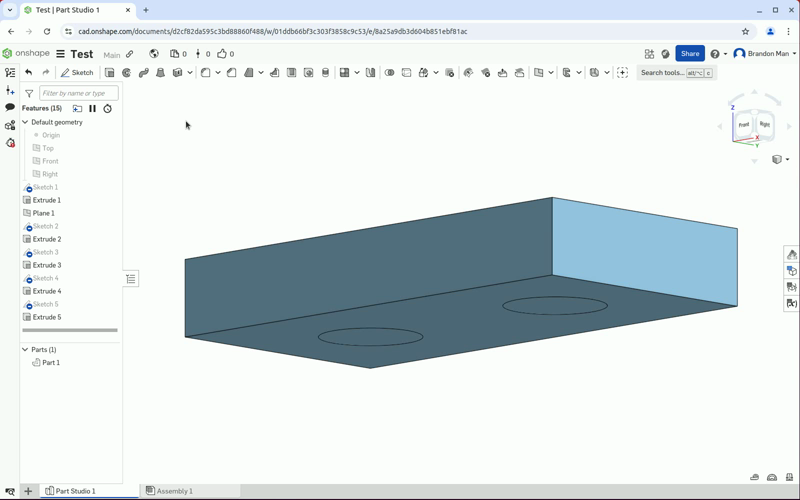
key(left, 3)
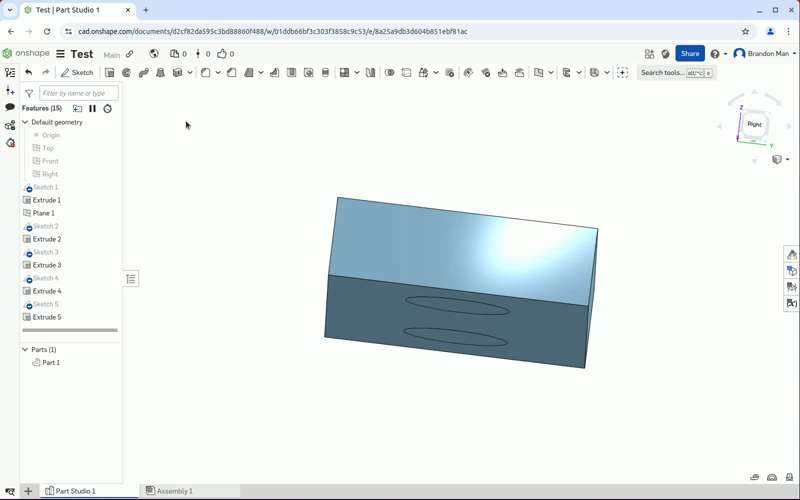
key(right, 3)
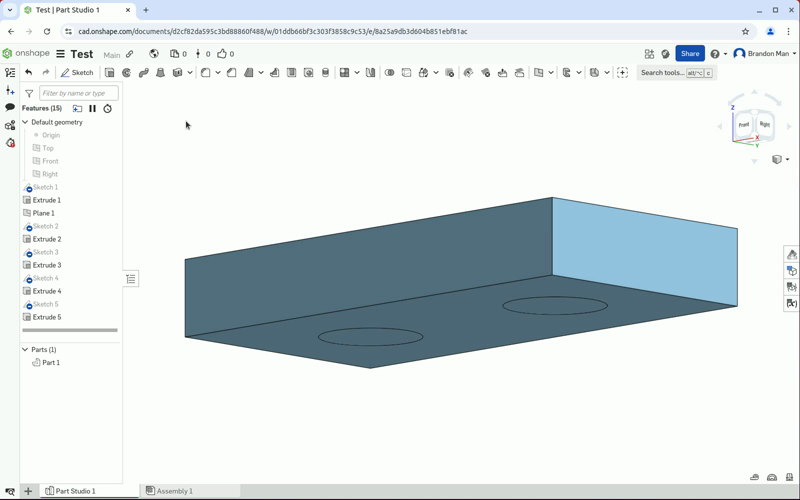
key(down, 3)
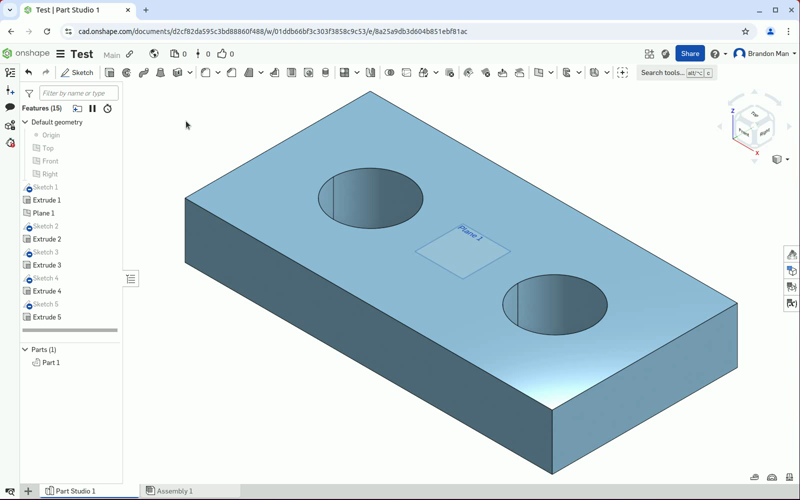
mouse_move(73, 189)
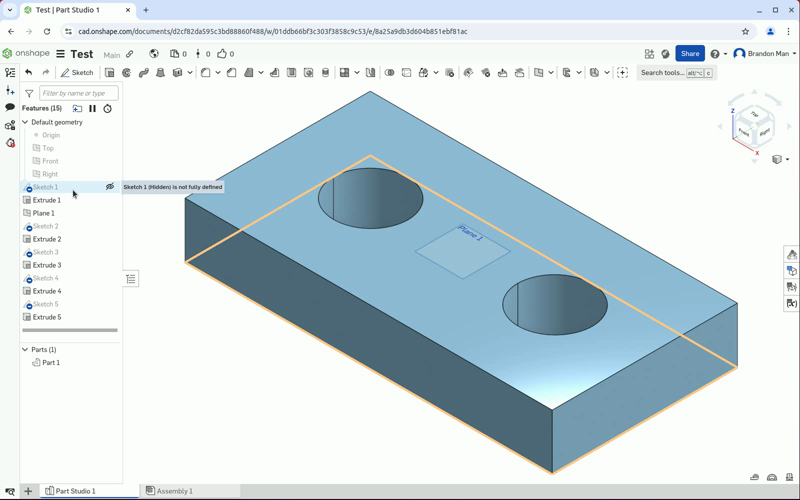
click(73, 189)